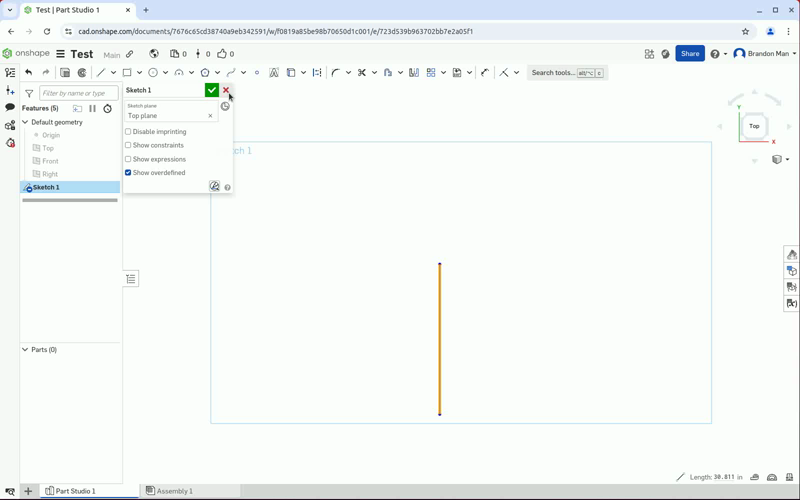
key(shift+h)
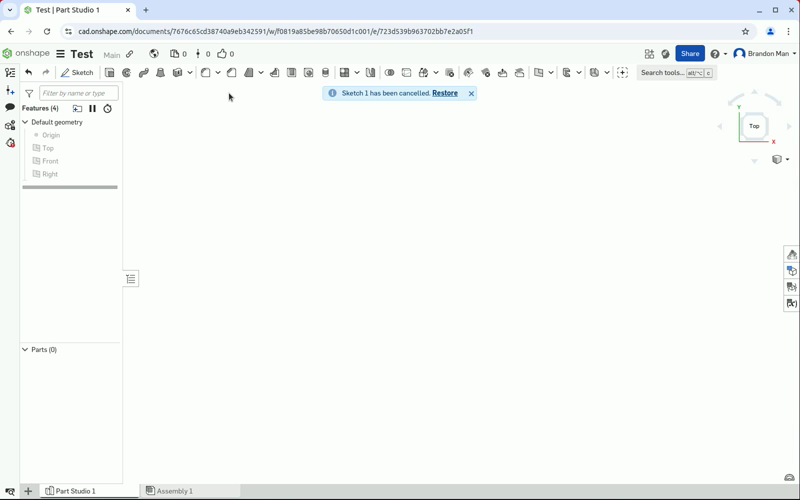
mouse_move(73, 352)
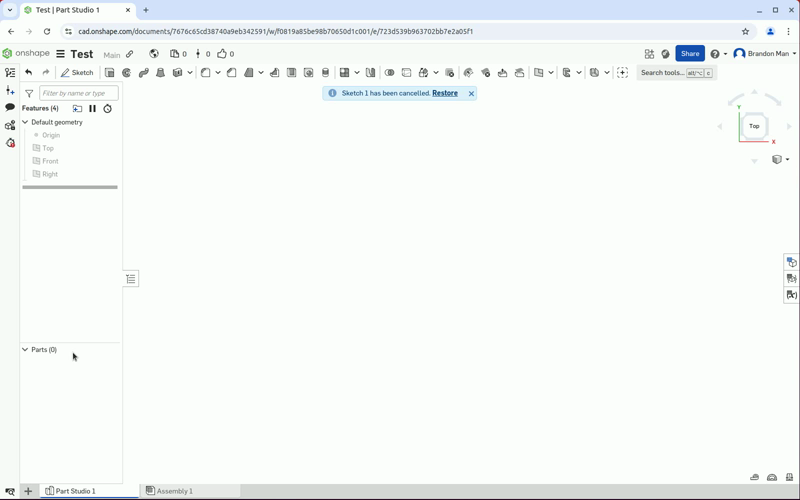
key(y)
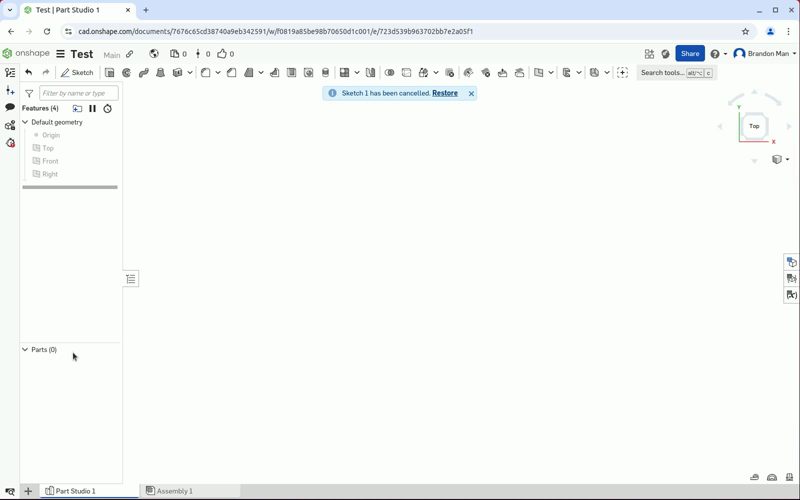
key(shift+p)
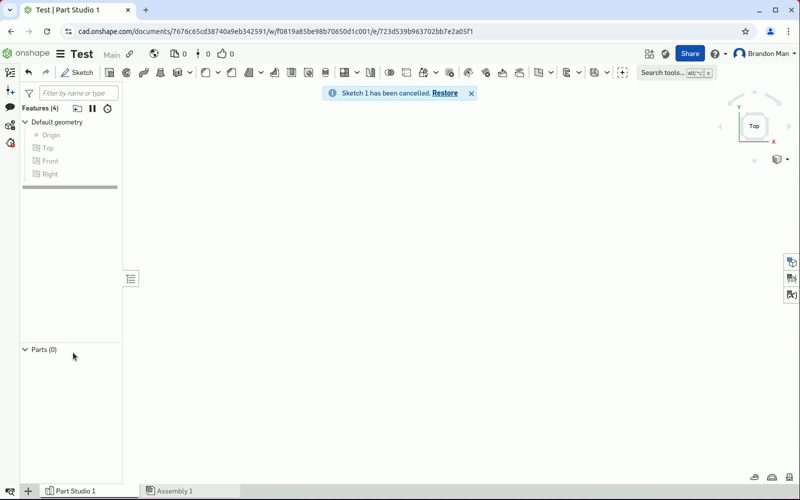
key(space)
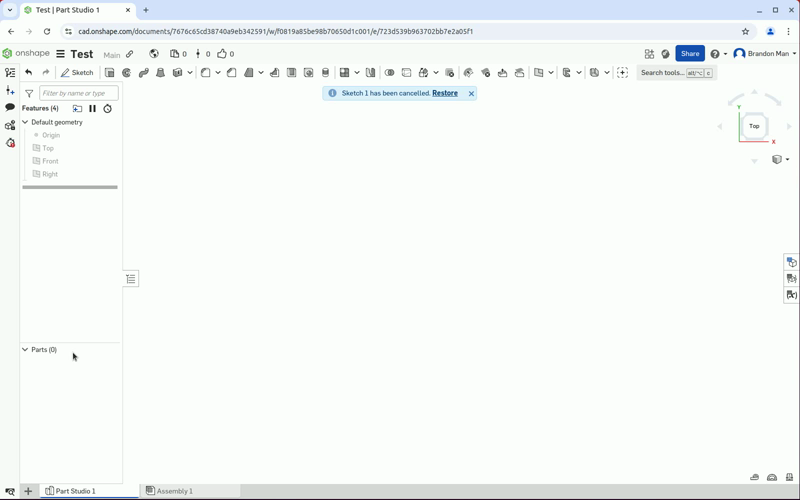
key_down(shift)
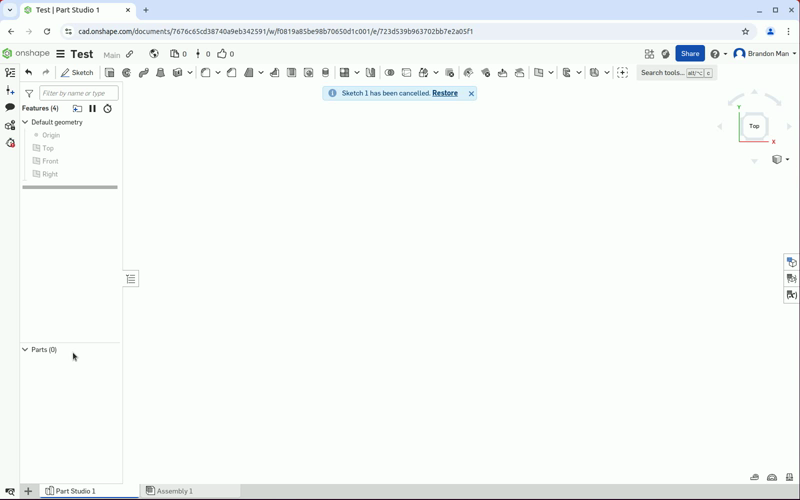
key(up)
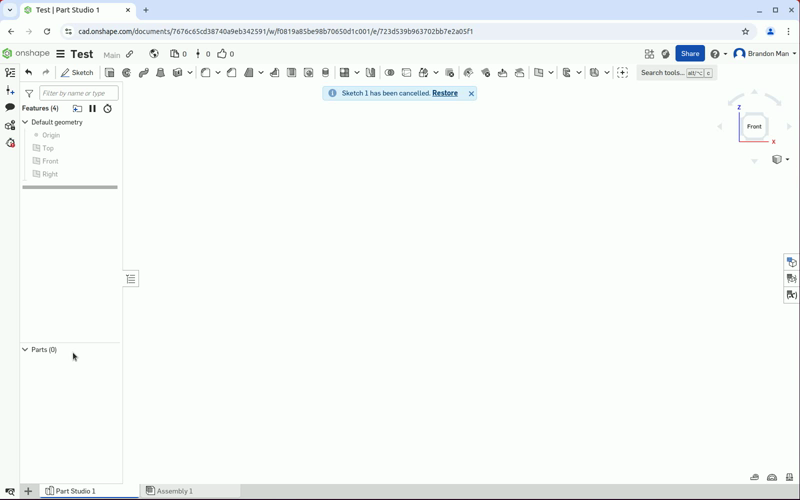
key_up(shift)
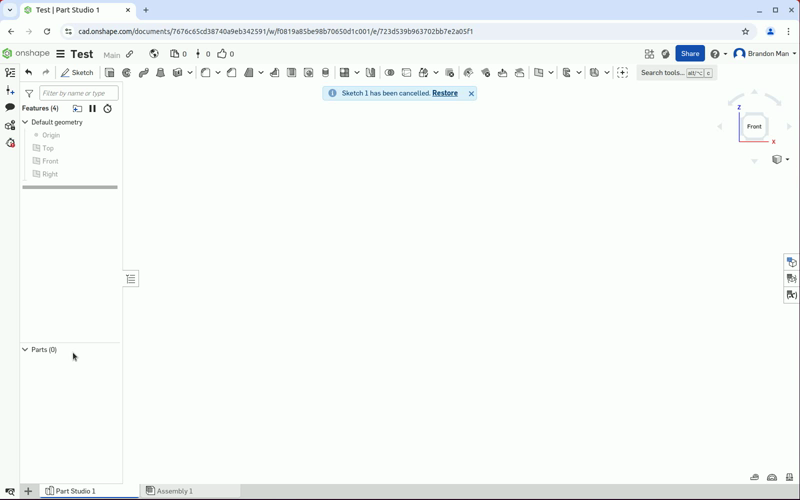
mouse_move(73, 352)
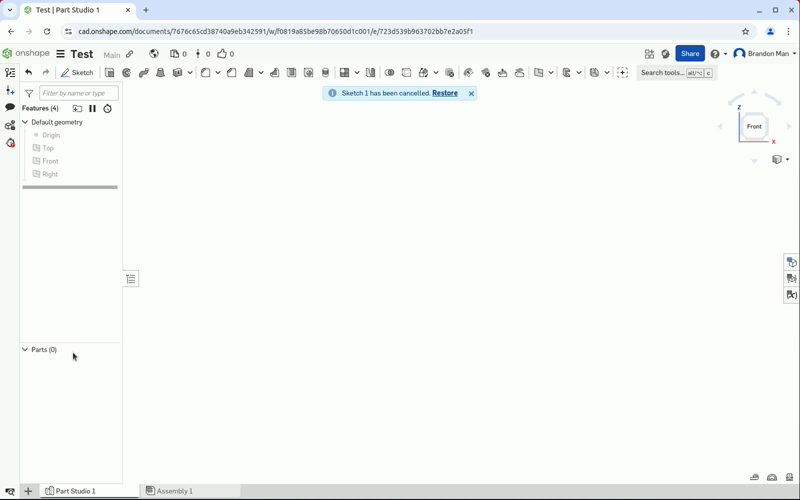
key(shift+y)
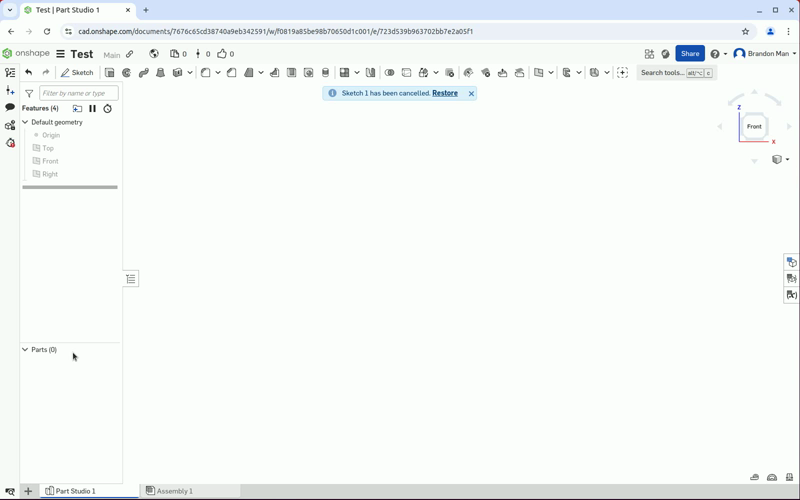
key(shift+s)
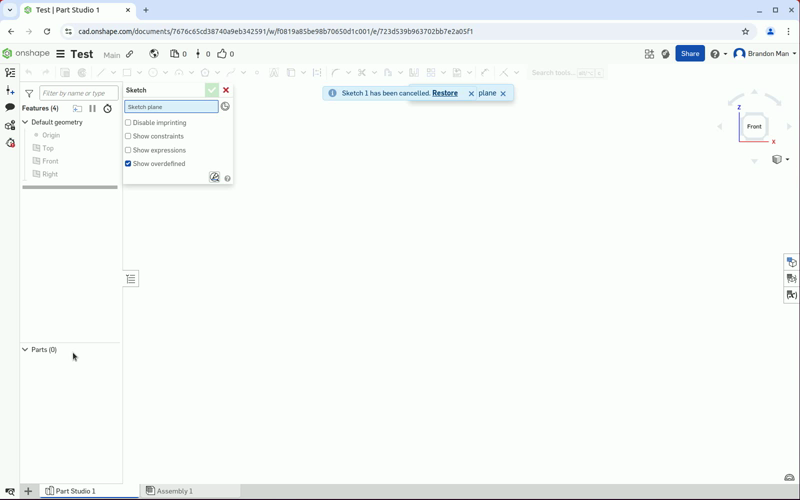
mouse_move(73, 163)
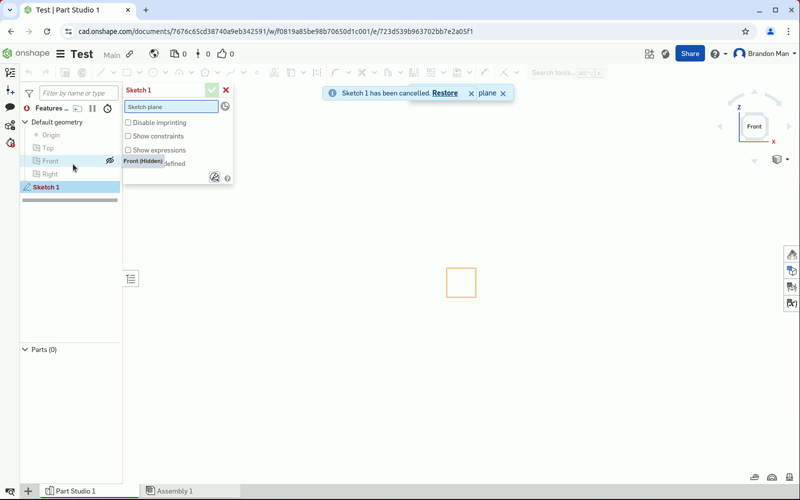
click(73, 163)
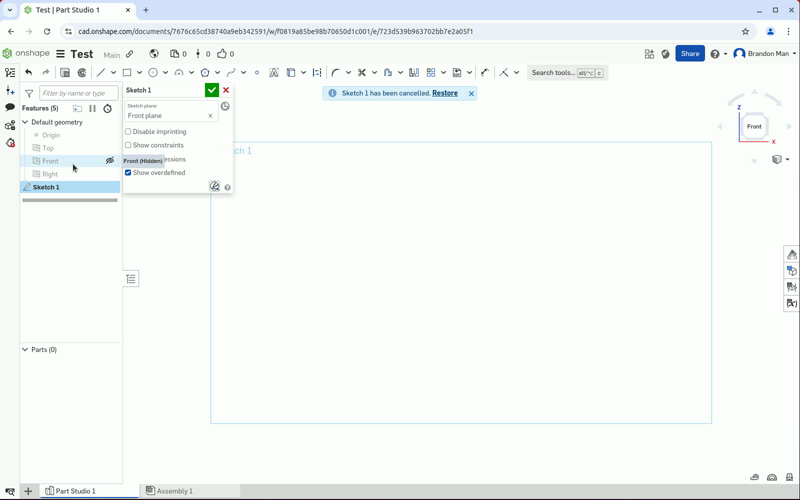
mouse_move(73, 352)
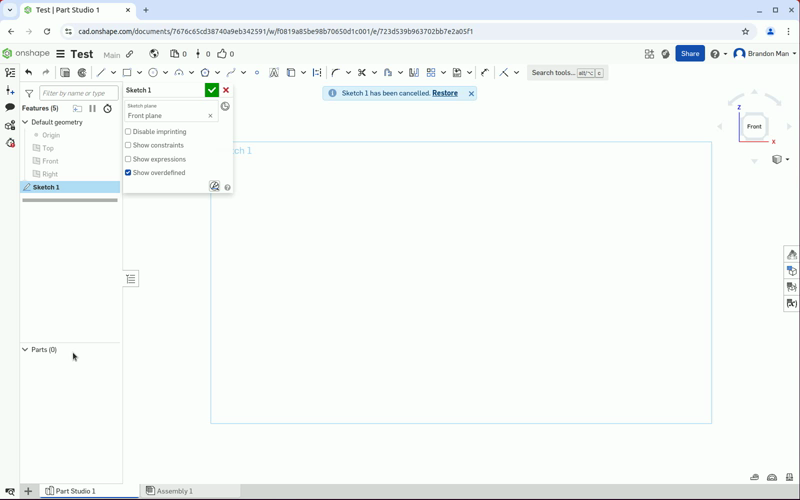
key(y)
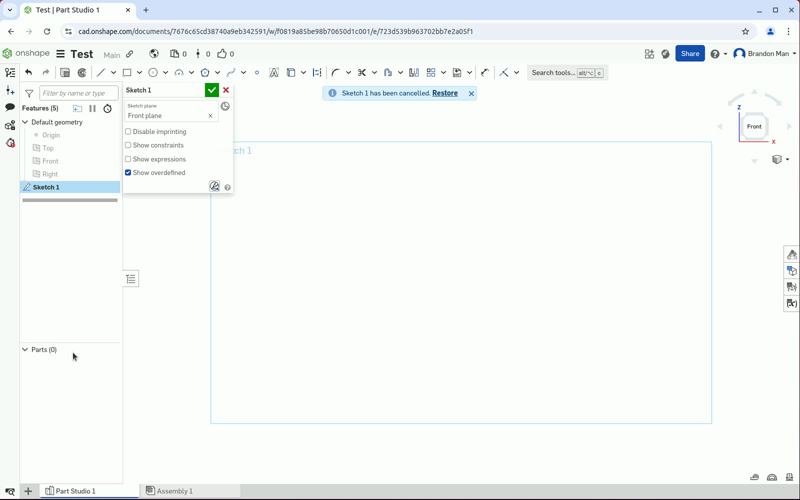
key(l)
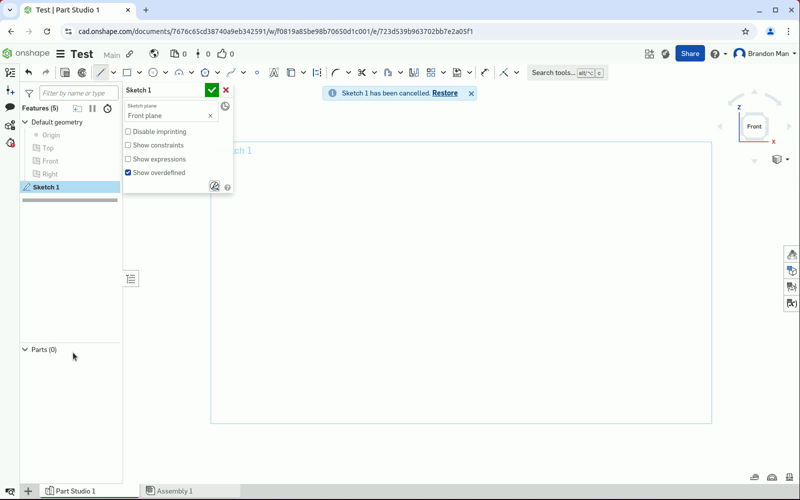
key_down(shift)
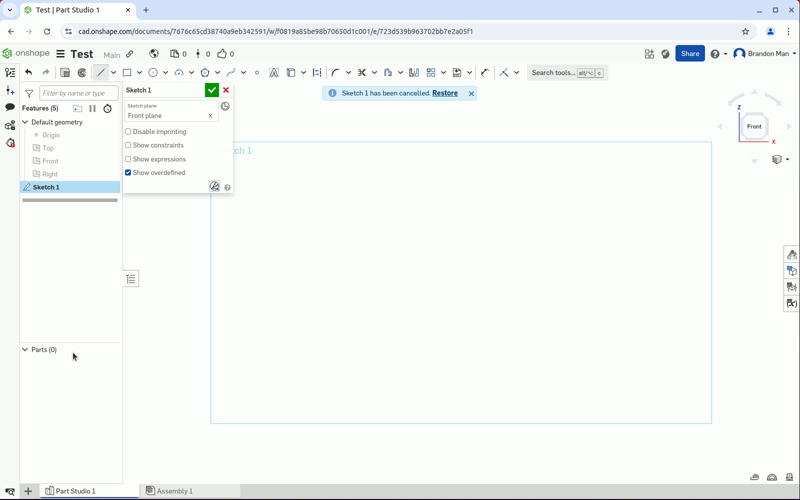
mouse_move(436, 291)
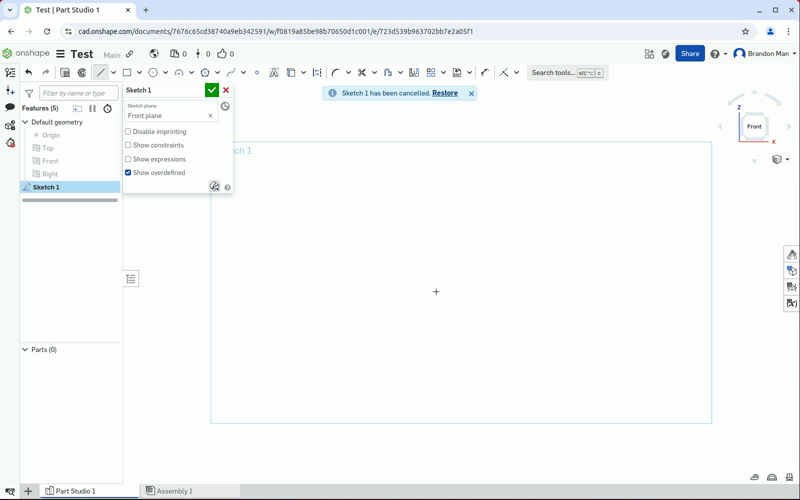
click(436, 291)
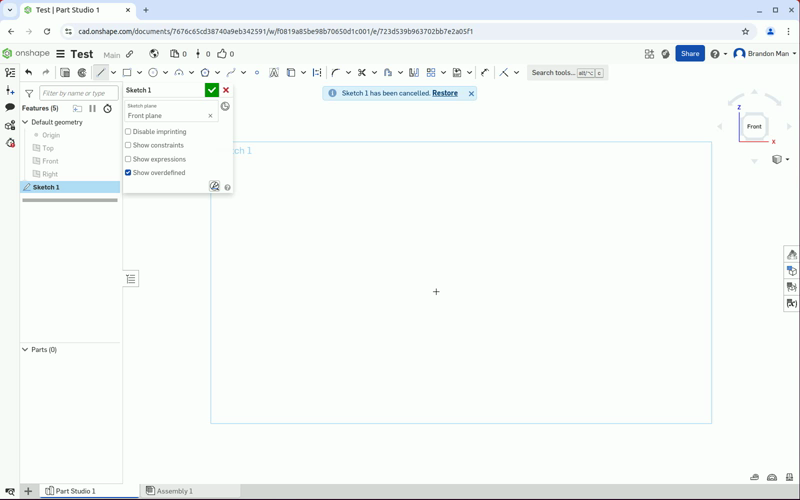
key_up(shift)
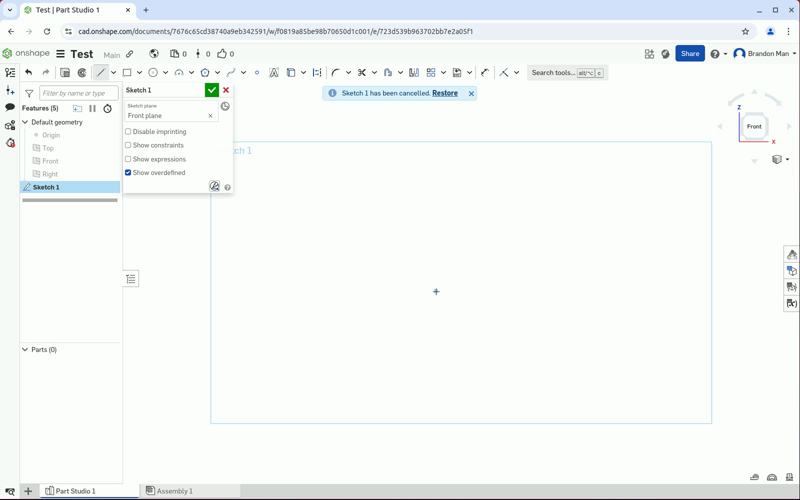
key_down(shift)
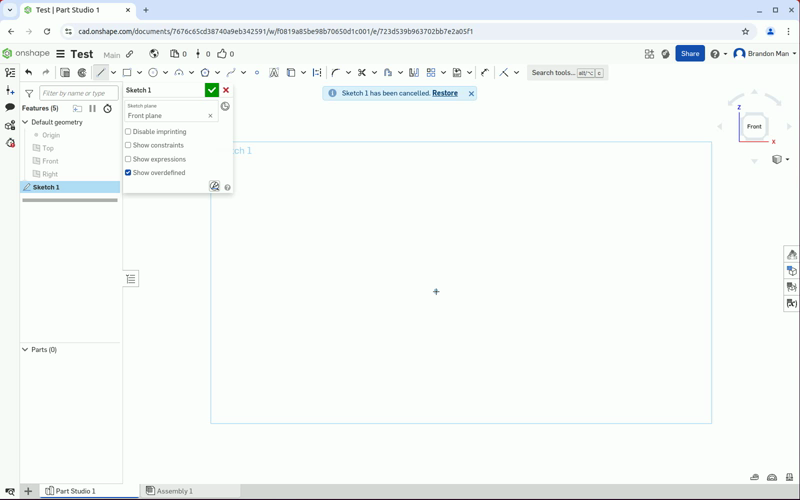
mouse_move(466, 291)
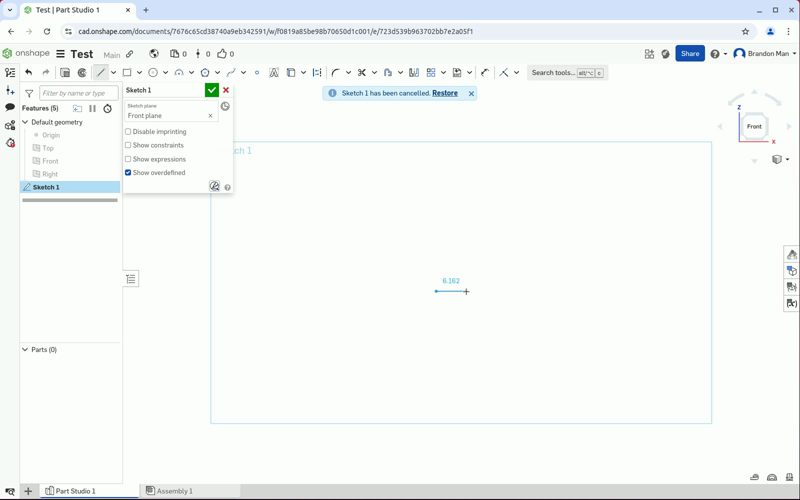
mouse_move(481, 291)
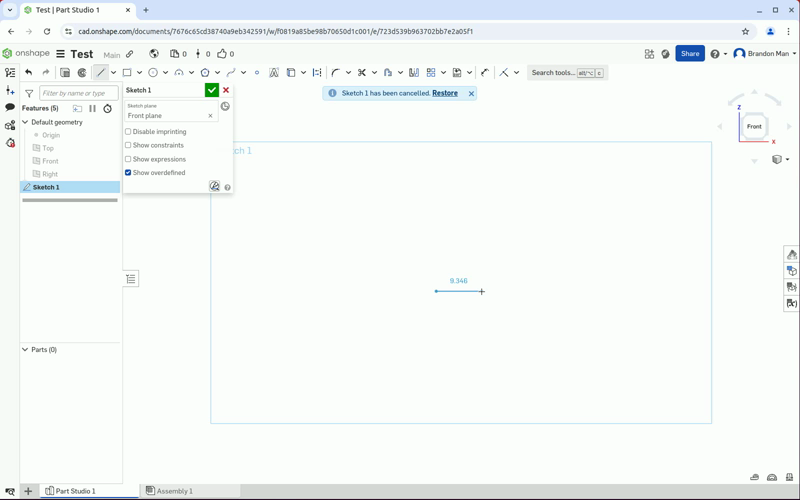
click(481, 291)
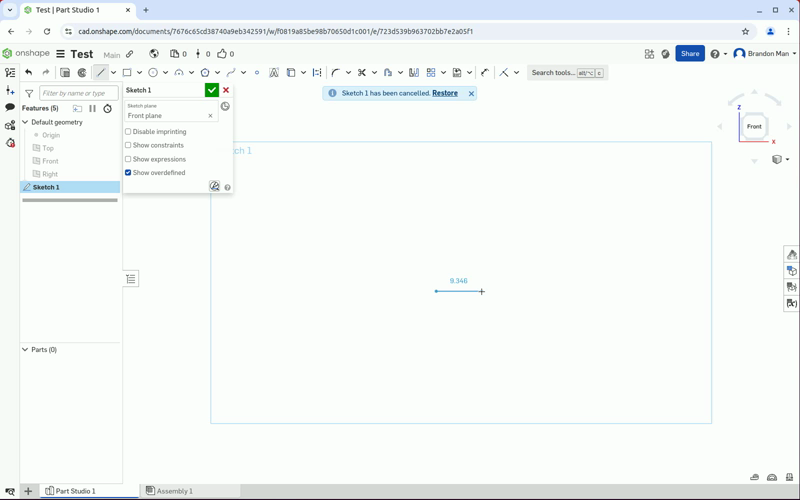
key_up(shift)
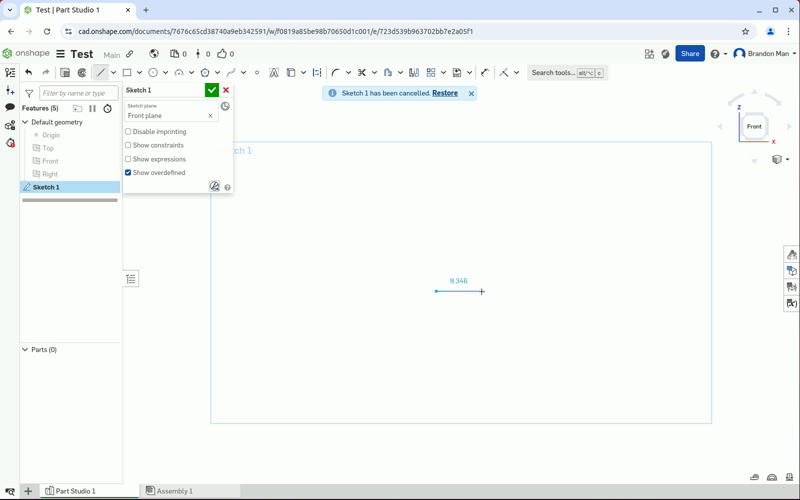
key_down(shift)
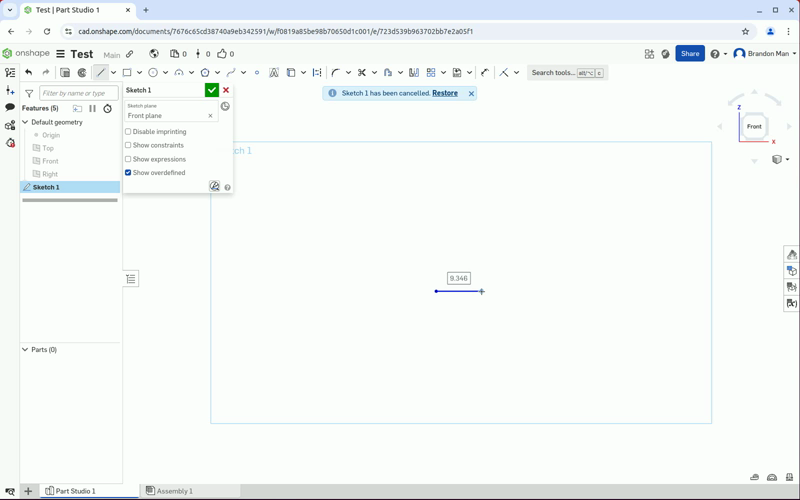
mouse_move(511, 291)
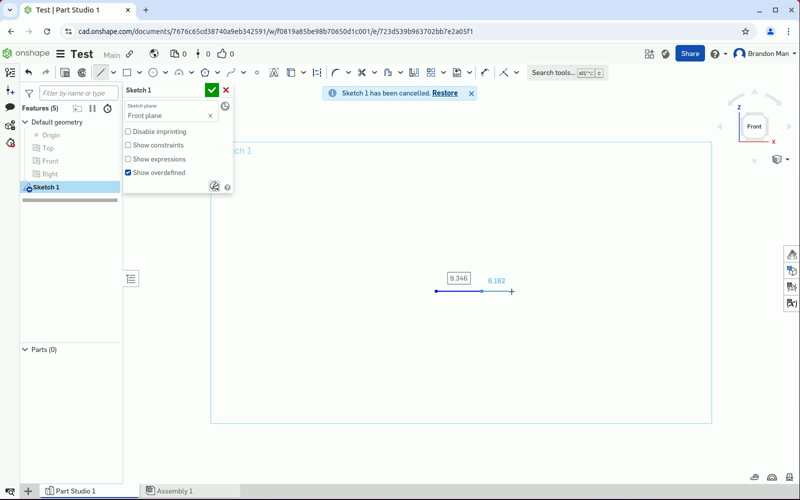
mouse_move(481, 283)
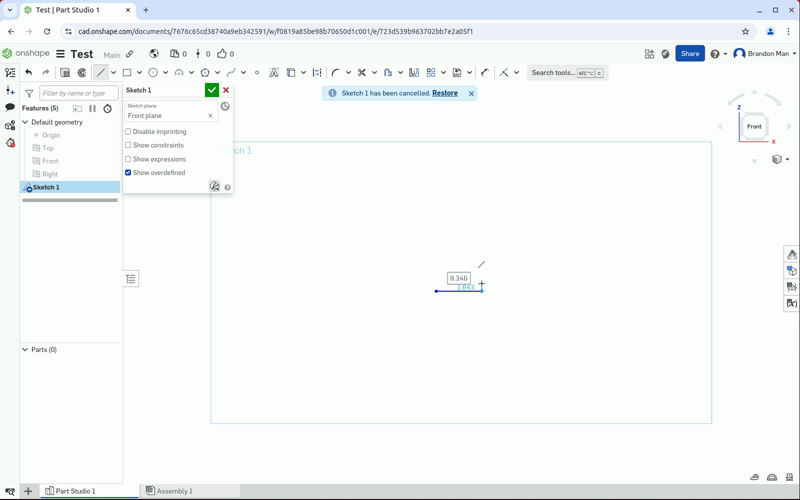
click(481, 283)
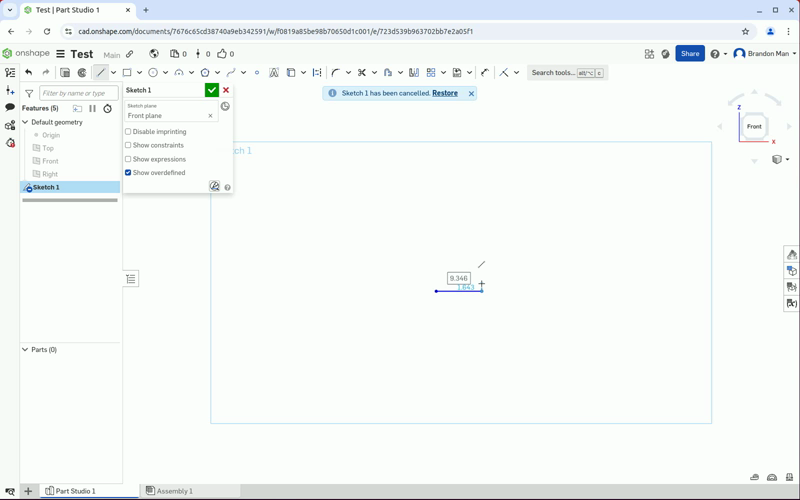
key_up(shift)
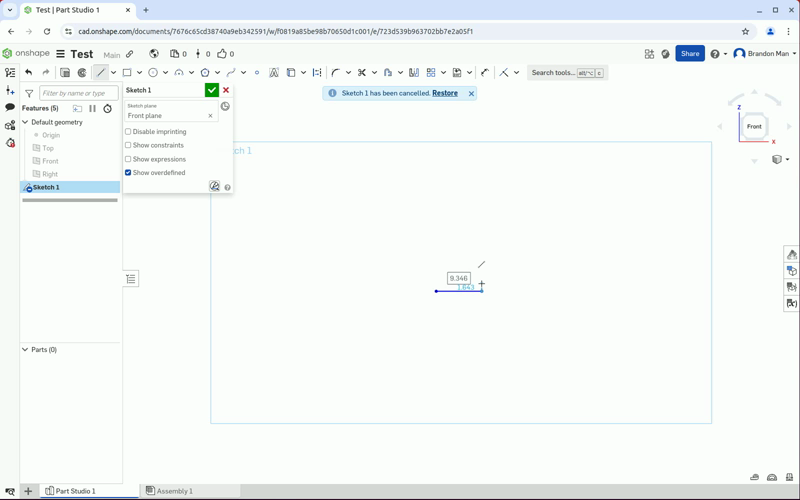
key_down(shift)
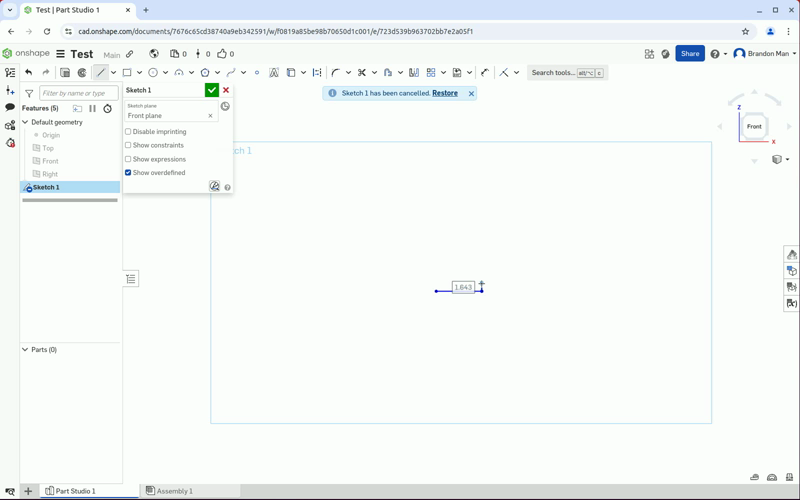
mouse_move(511, 283)
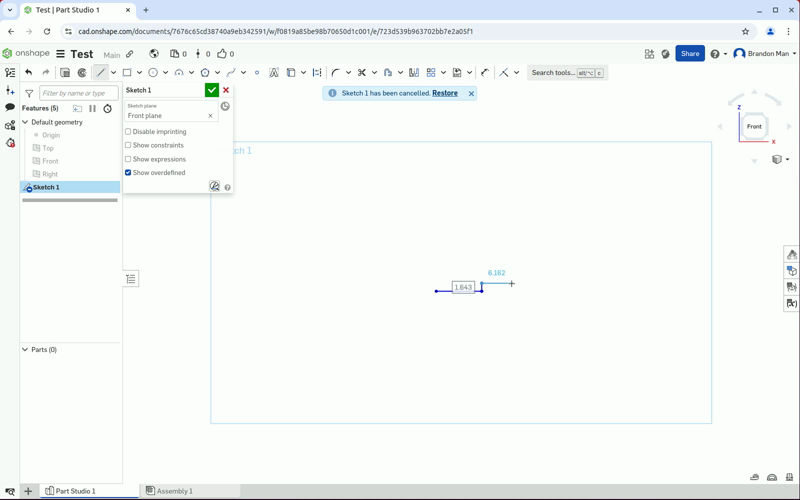
mouse_move(444, 256)
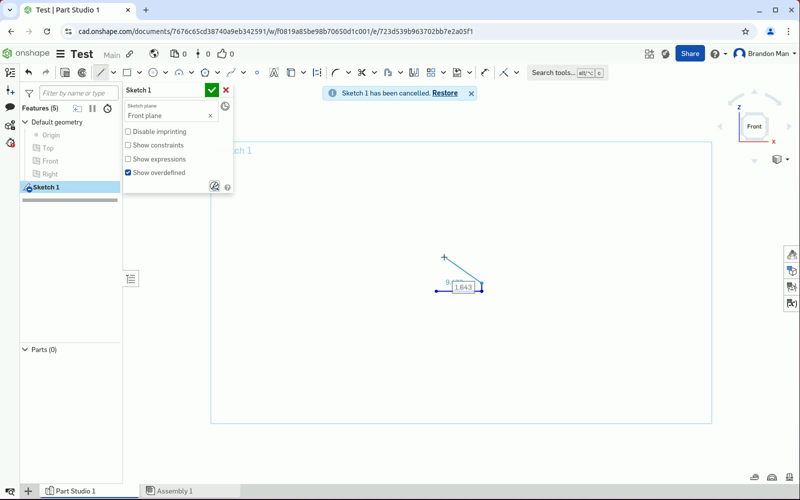
click(444, 256)
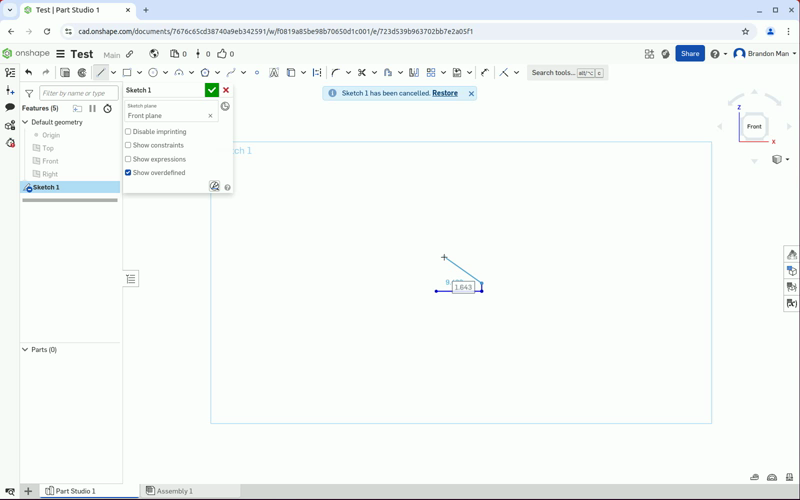
key_up(shift)
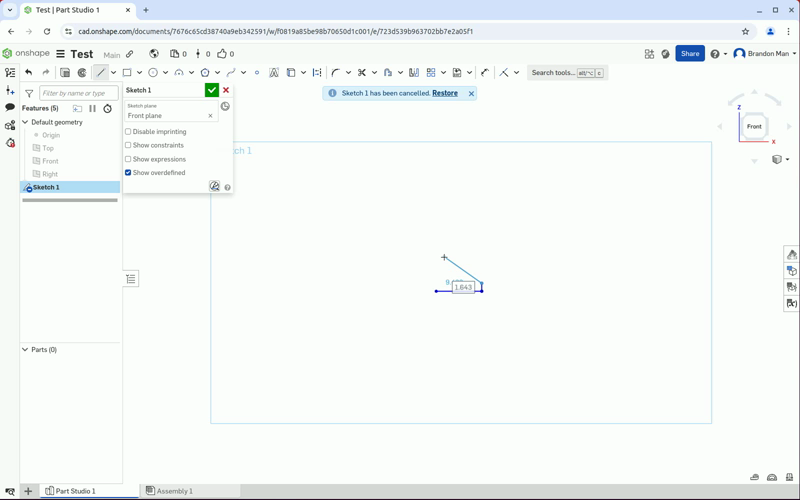
key_down(shift)
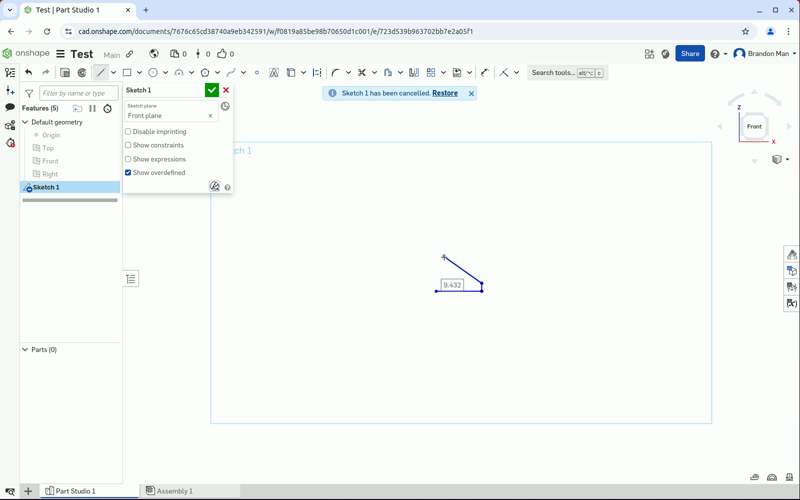
mouse_move(474, 256)
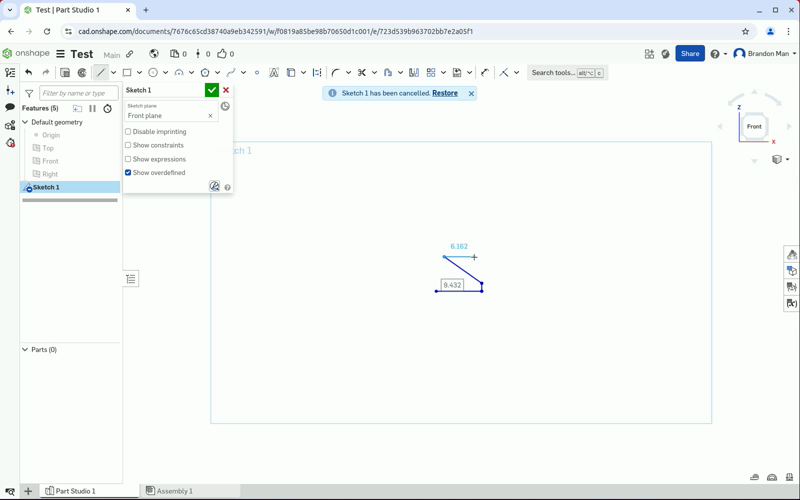
mouse_move(436, 256)
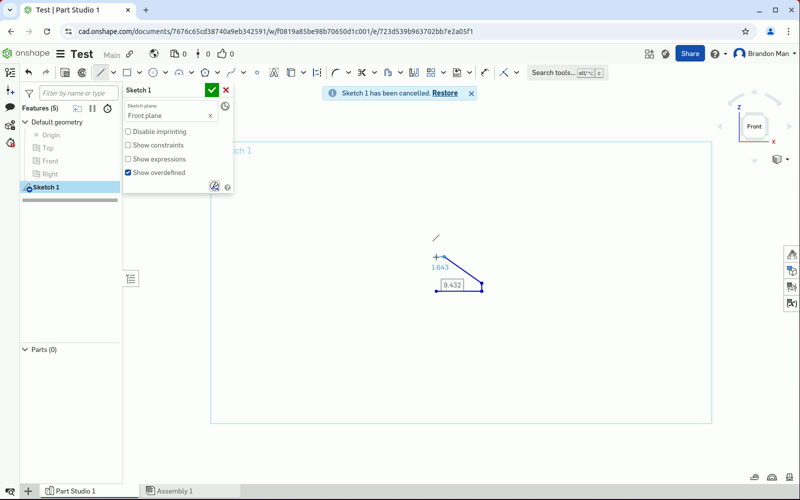
click(436, 256)
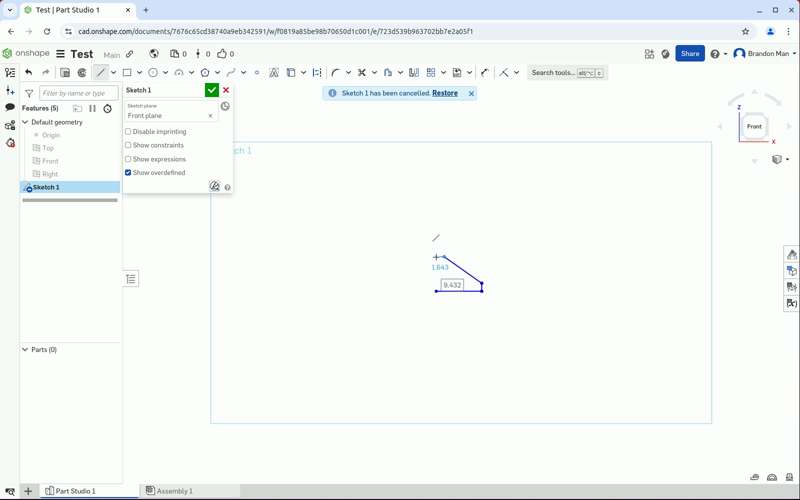
key_up(shift)
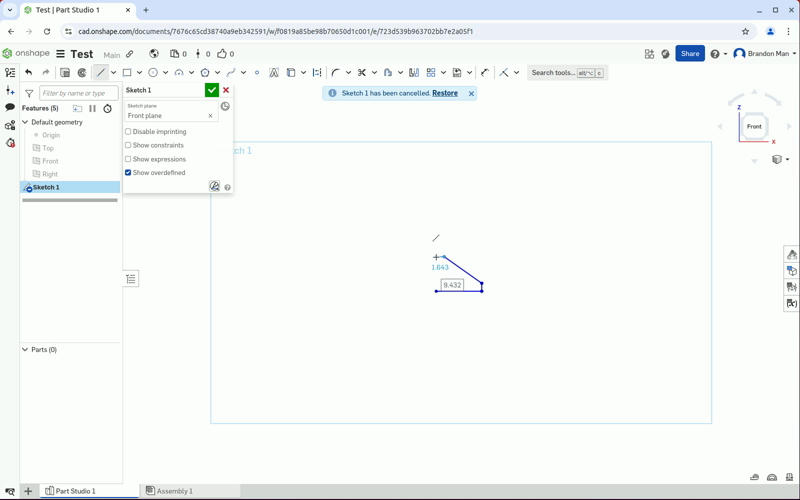
mouse_move(466, 256)
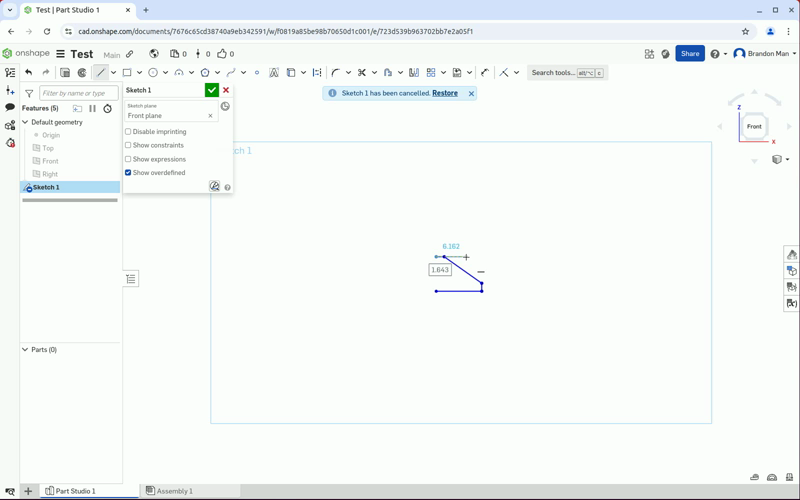
key_down(shift)
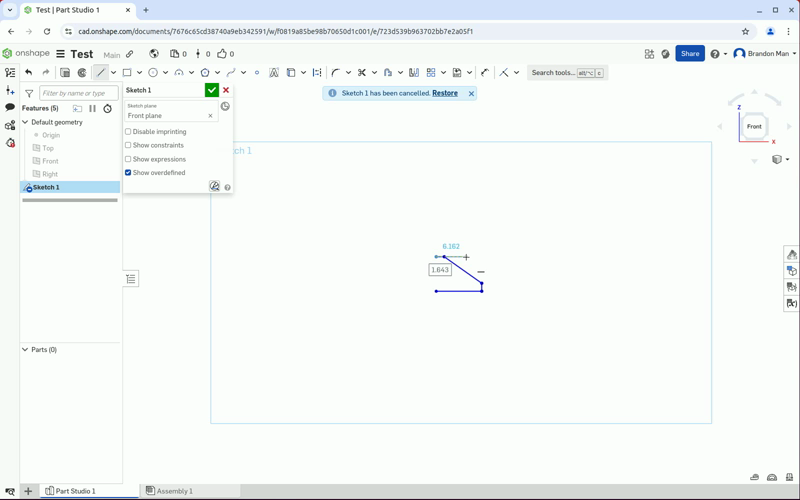
mouse_move(436, 291)
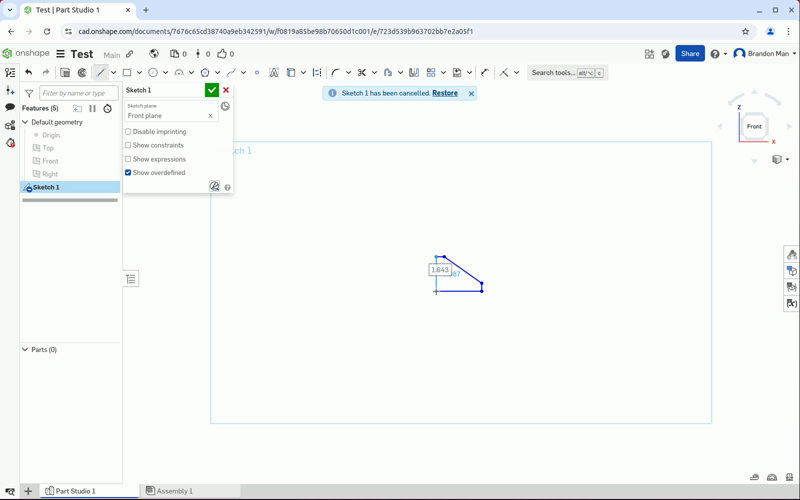
key_up(shift)
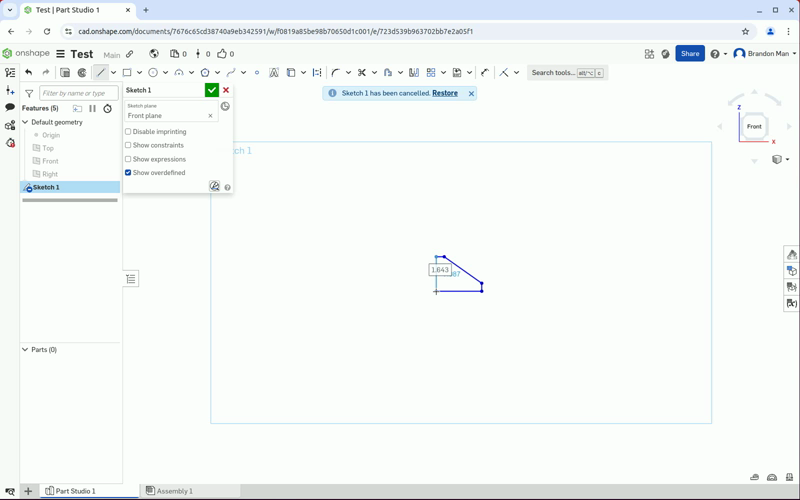
click(436, 291)
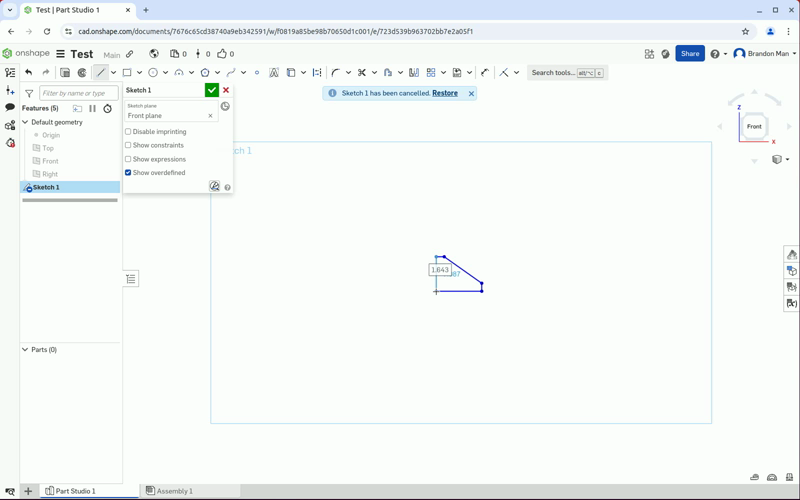
key(esc)
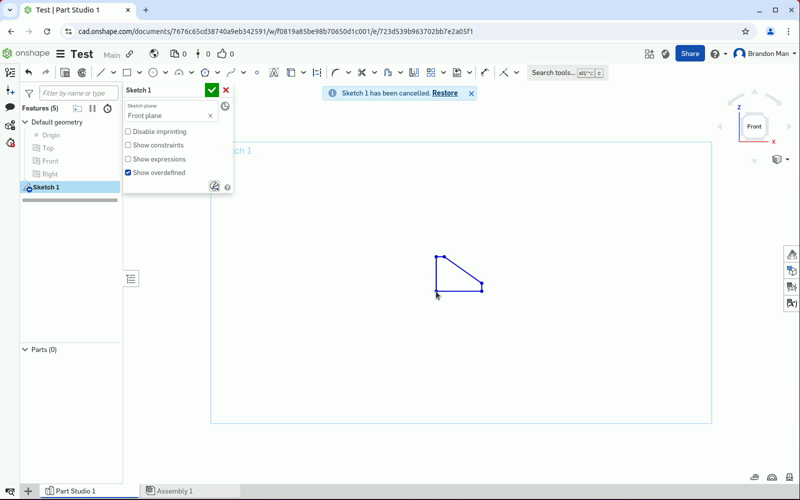
mouse_move(453, 272)
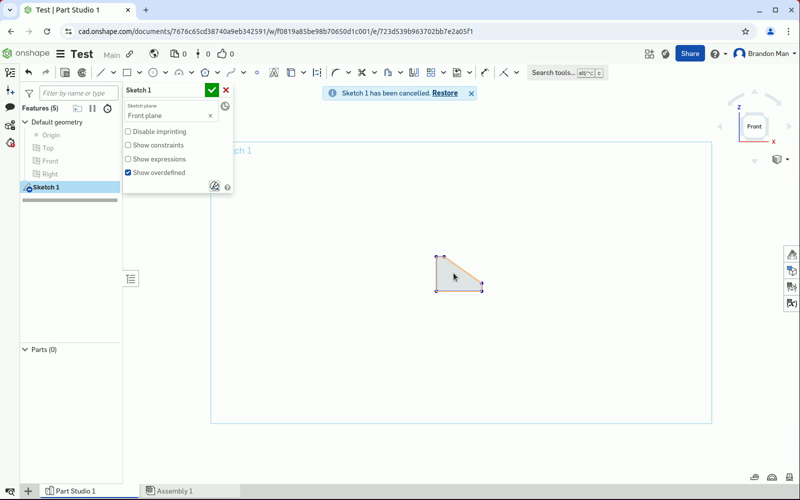
scroll(6)
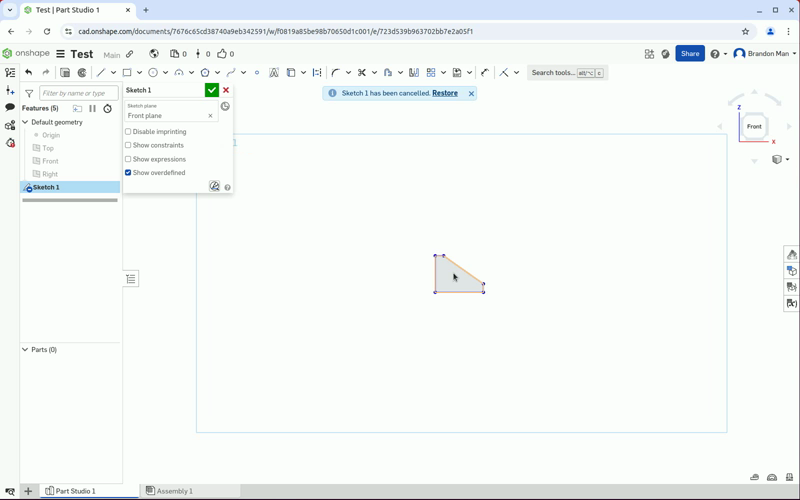
scroll(6)
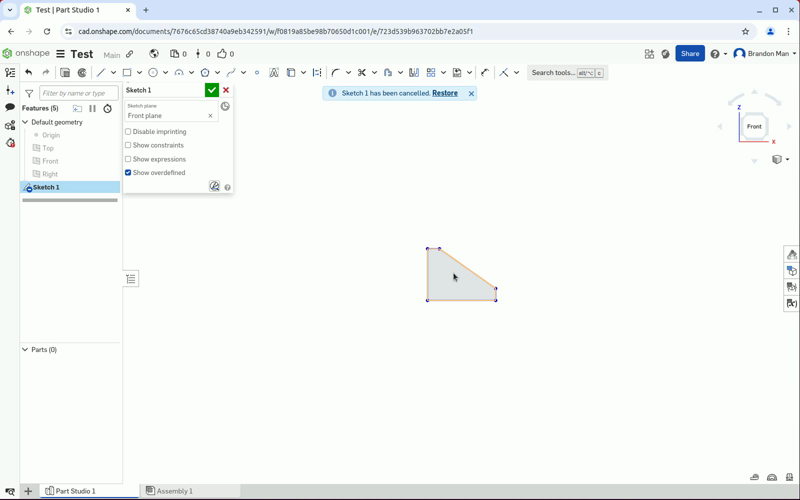
scroll(6)
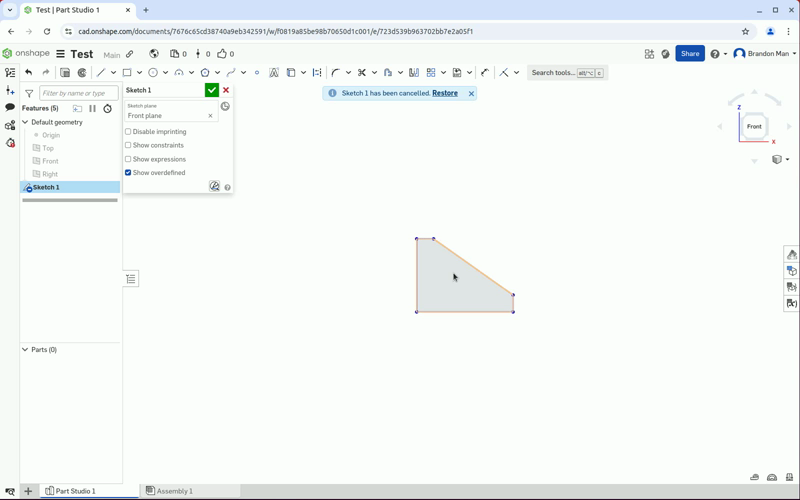
scroll(6)
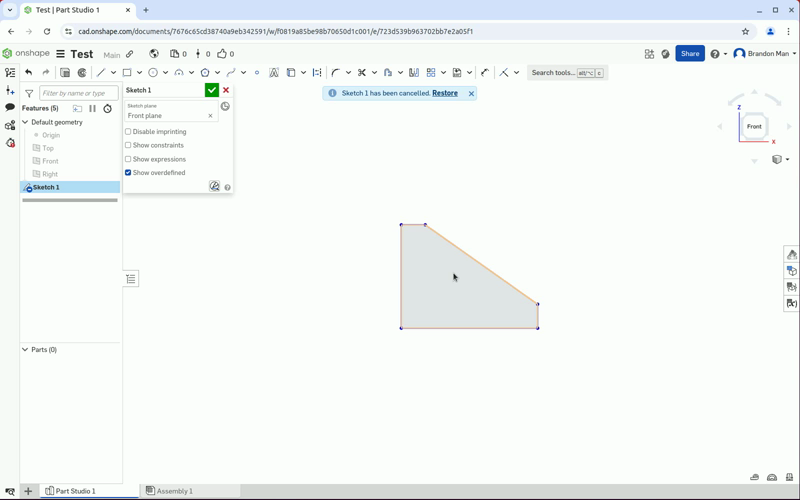
scroll(6)
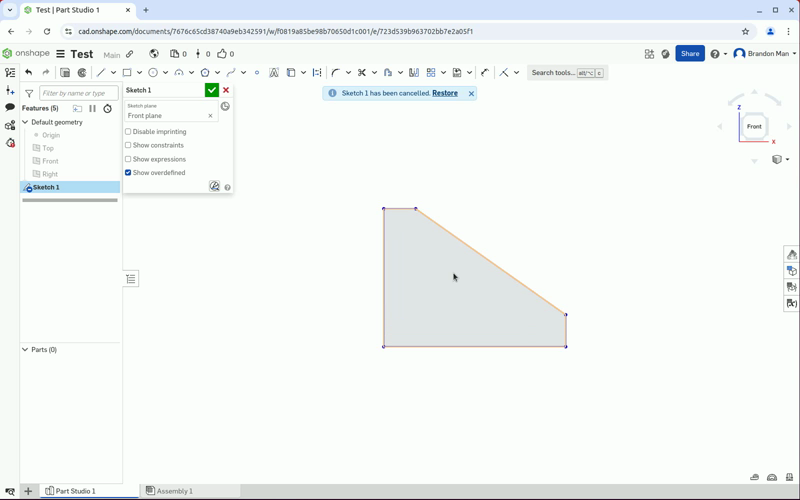
scroll(6)
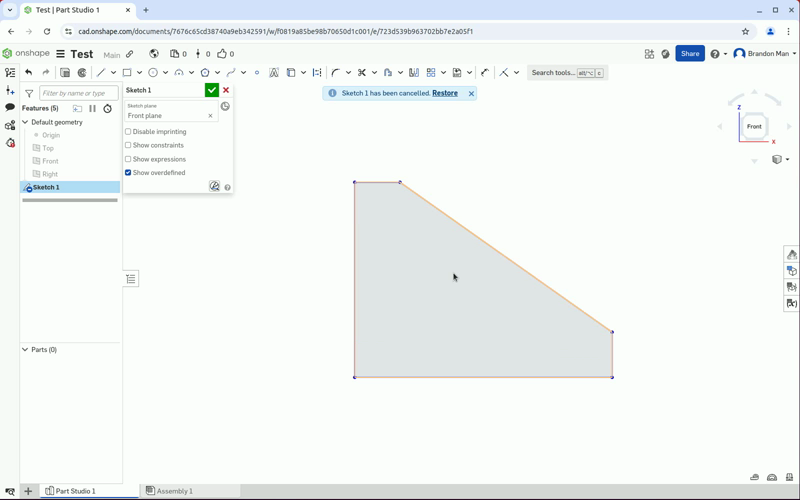
scroll(6)
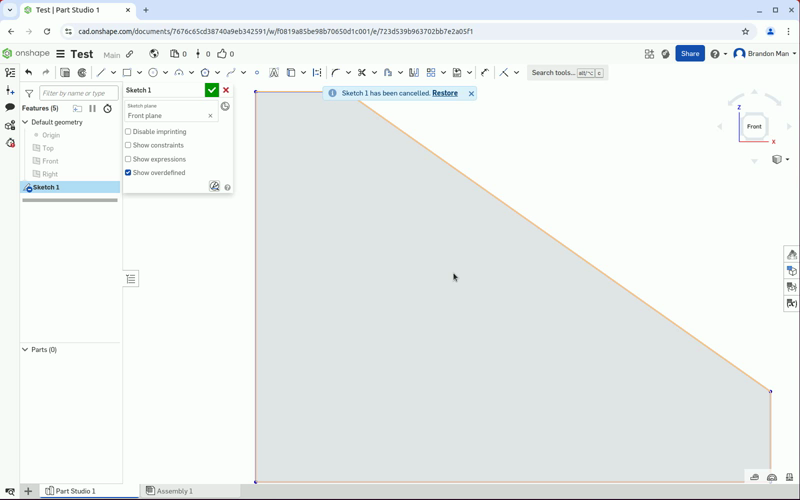
click(453, 272)
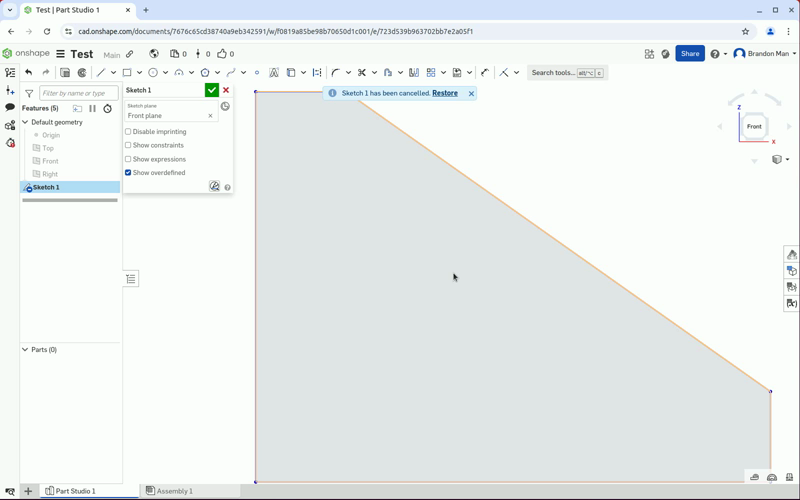
scroll(-6)
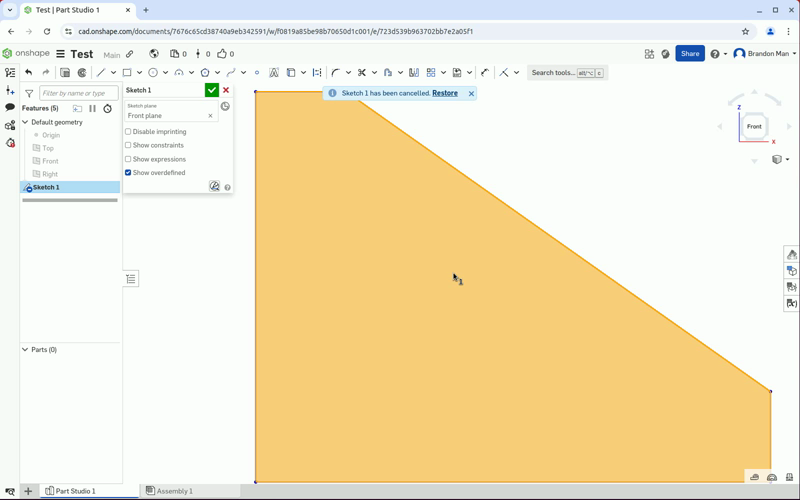
scroll(-6)
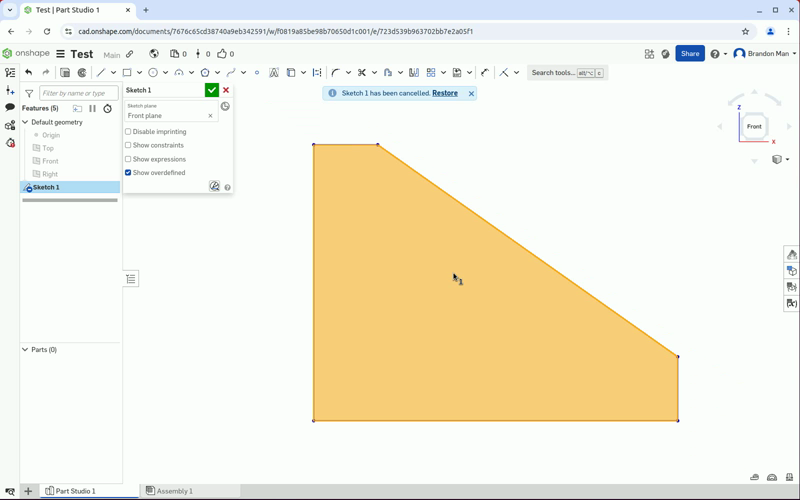
scroll(-6)
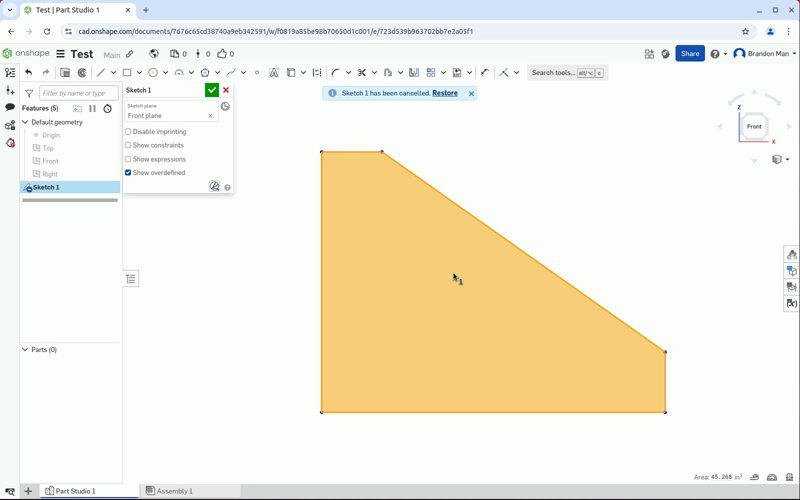
scroll(-6)
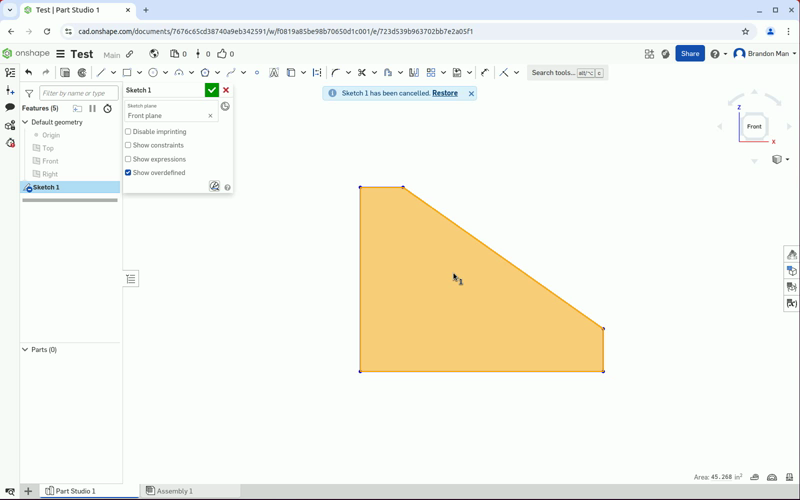
scroll(-6)
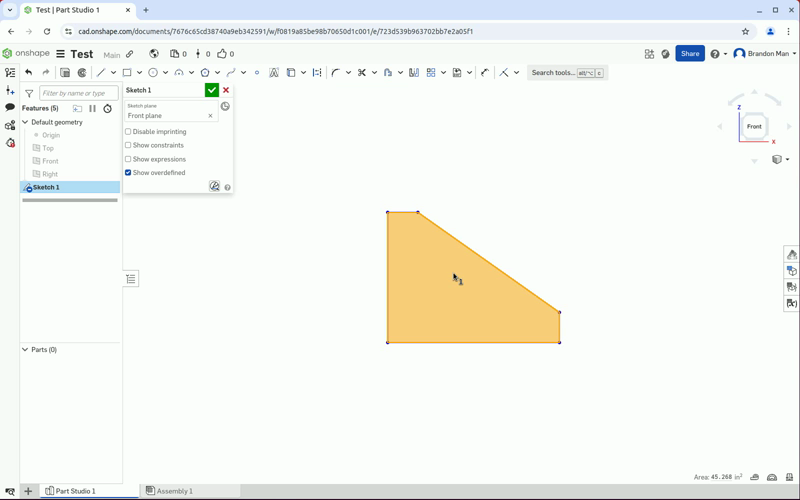
scroll(-6)
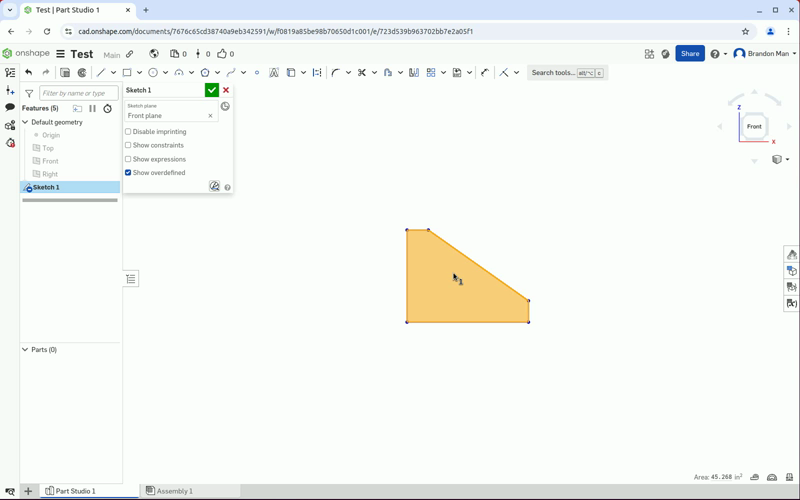
scroll(-6)
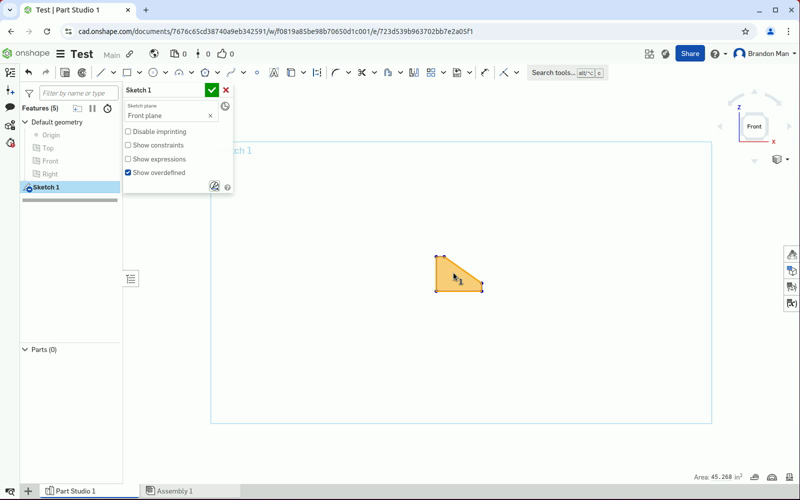
mouse_move(73, 352)
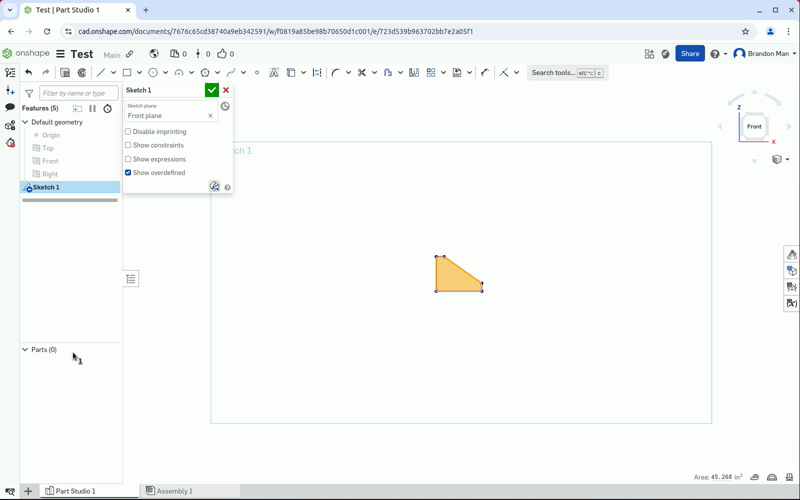
key(shift+y)
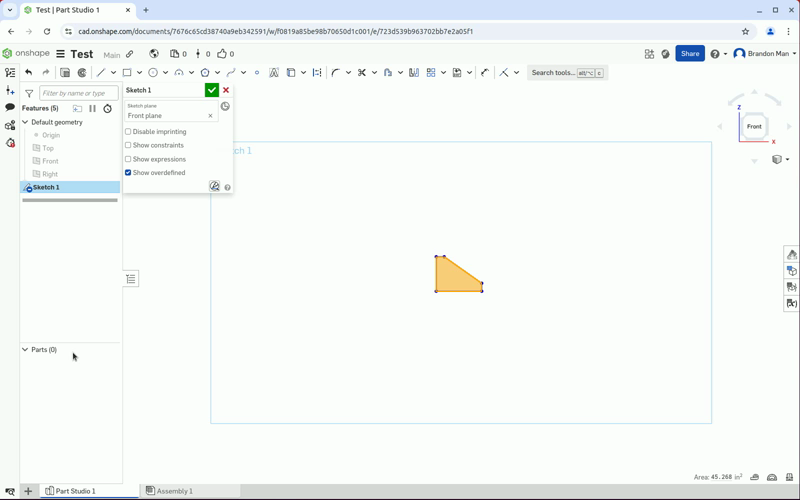
key(shift+e)
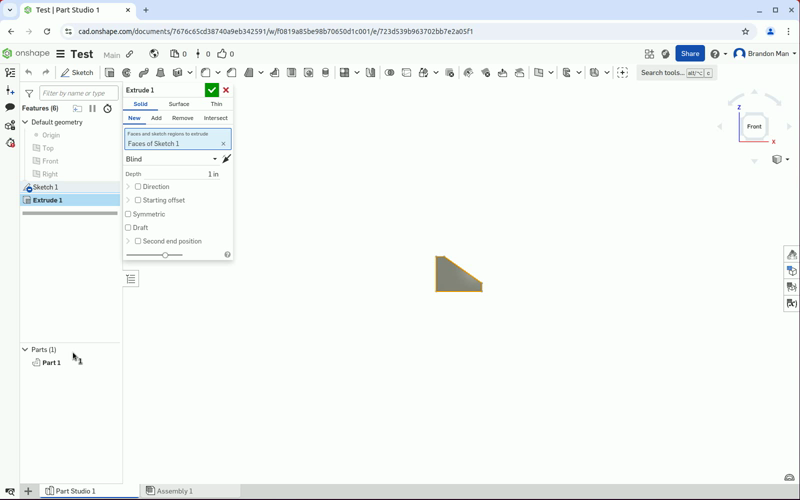
mouse_move(143, 106)
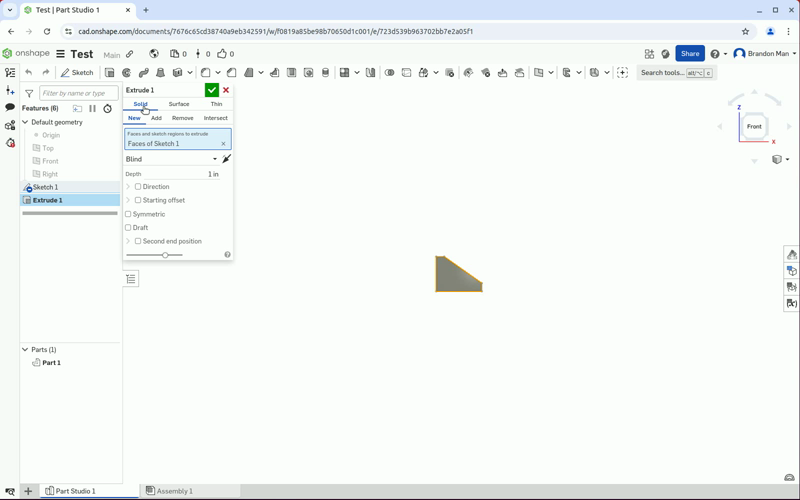
click(143, 106)
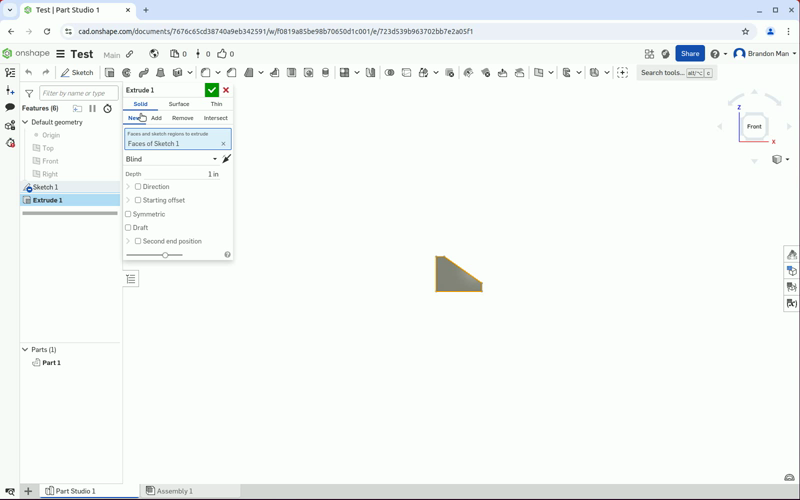
mouse_move(137, 120)
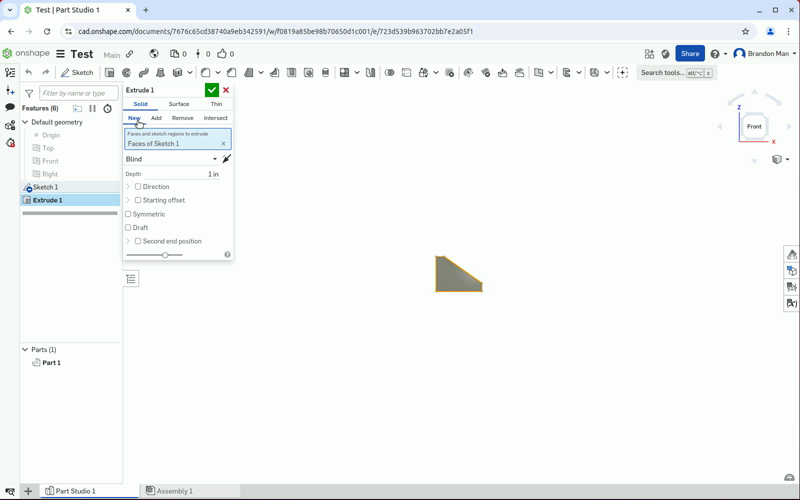
click(137, 120)
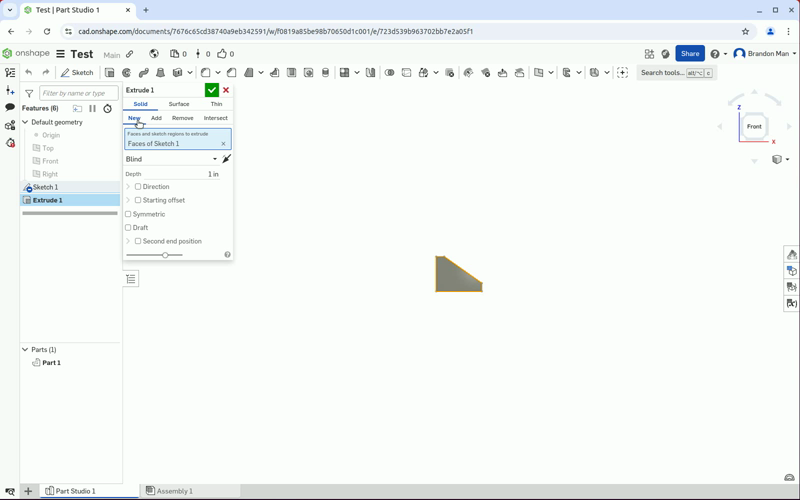
key(tab, 4)
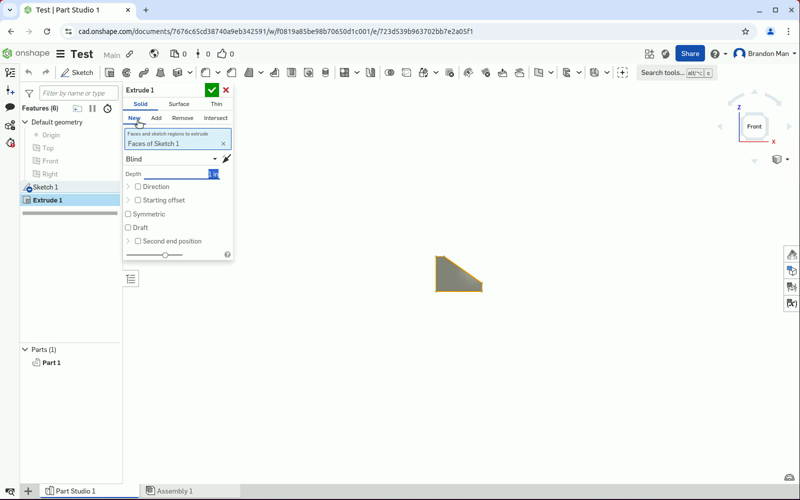
text(0.481)
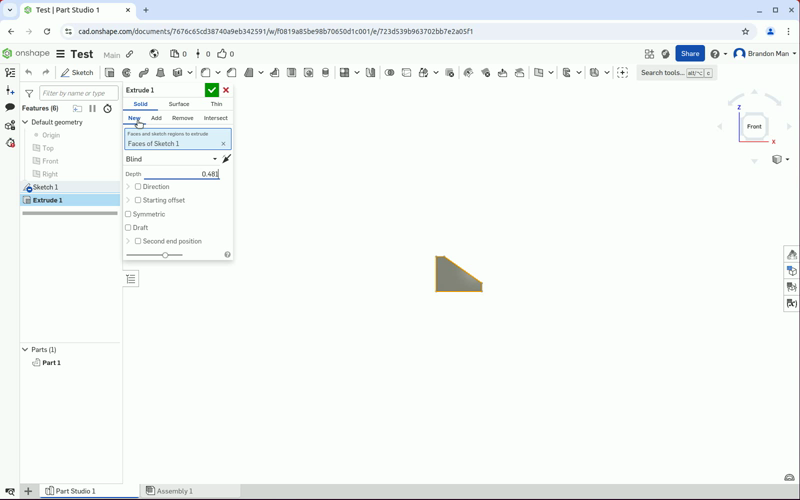
key(enter)
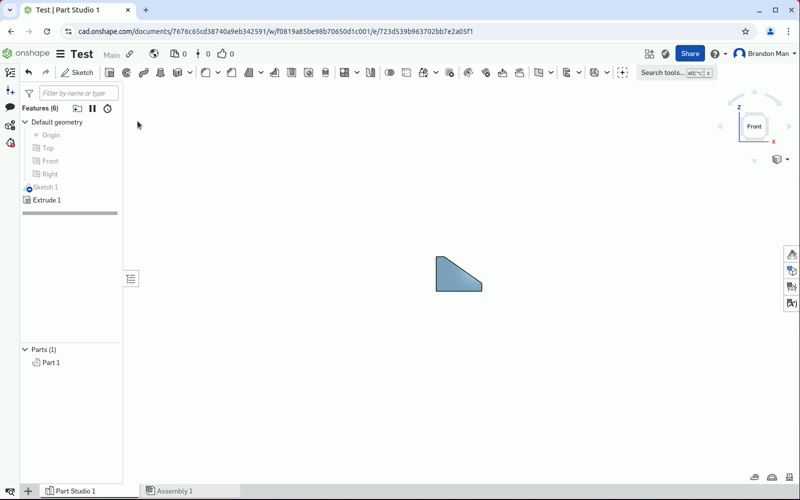
key(shift+h)
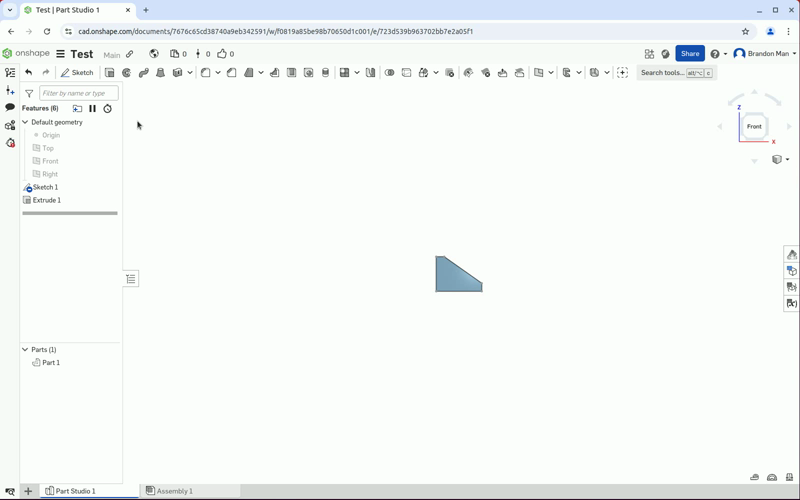
key(shift+h)
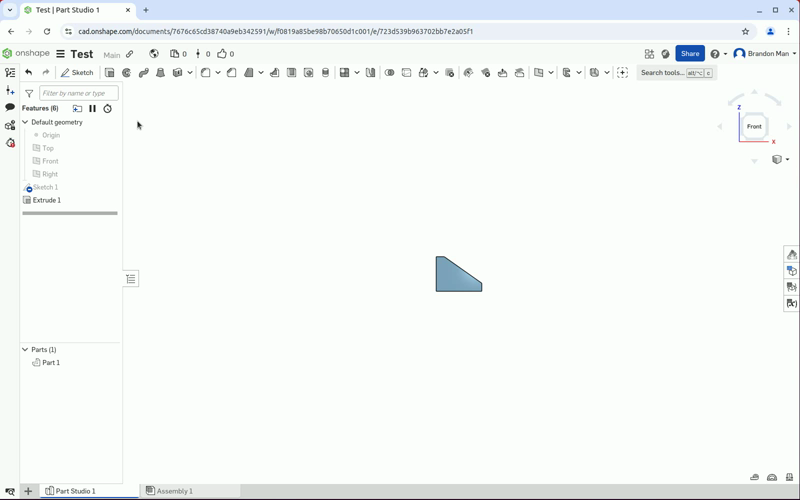
mouse_move(73, 189)
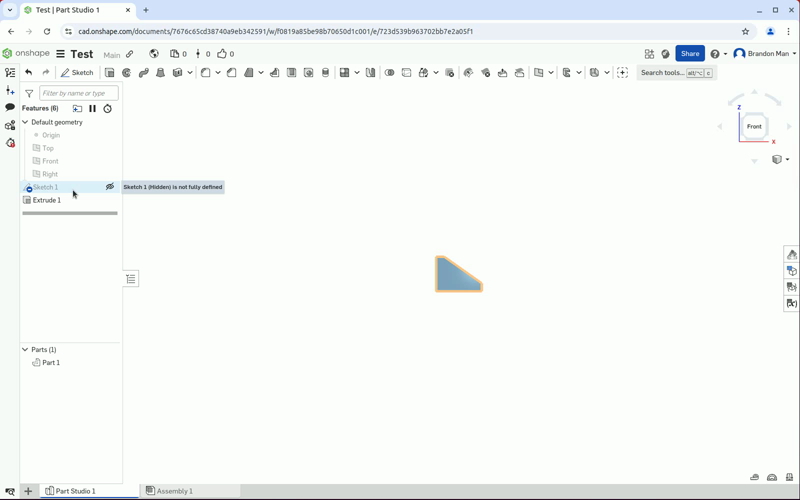
click(73, 189)
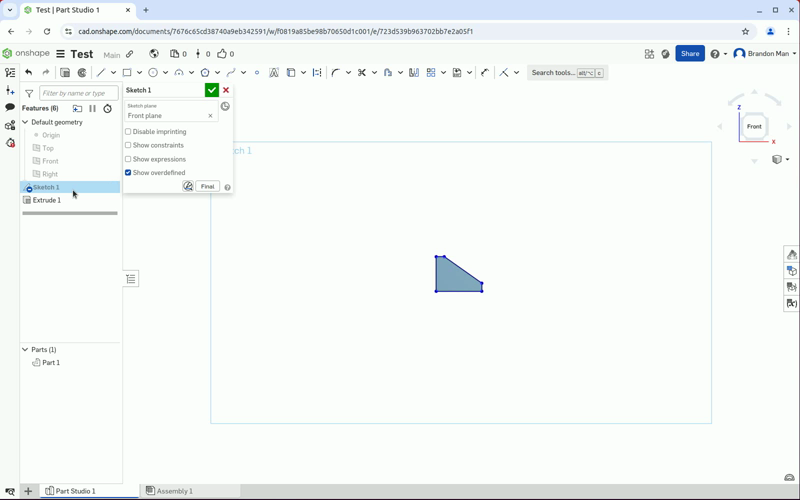
mouse_move(229, 92)
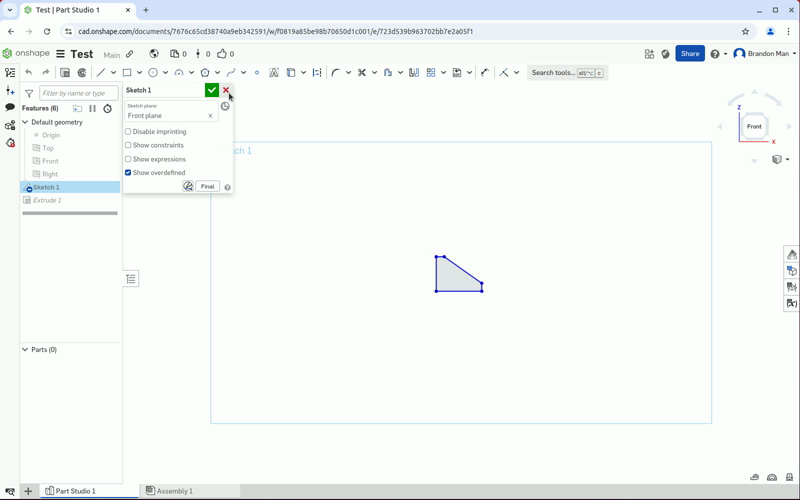
click(229, 92)
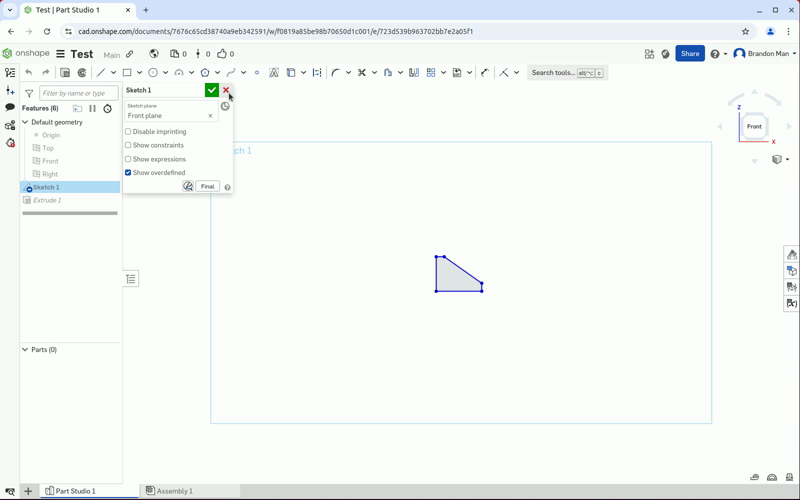
key(shift+s)
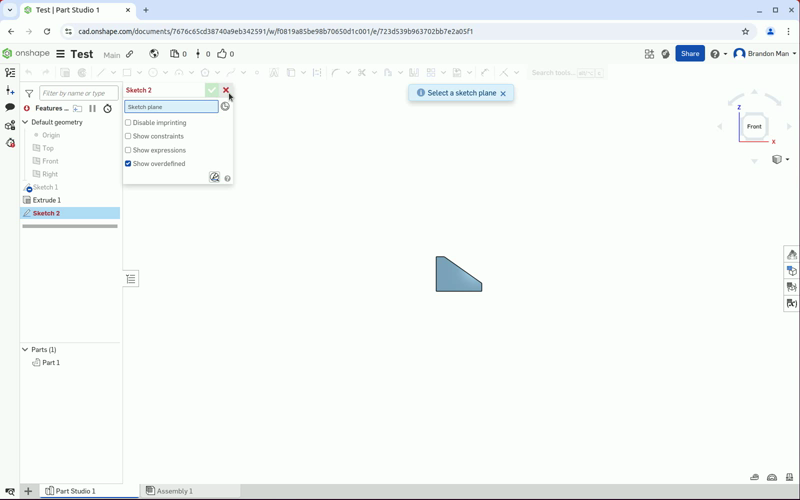
mouse_move(73, 163)
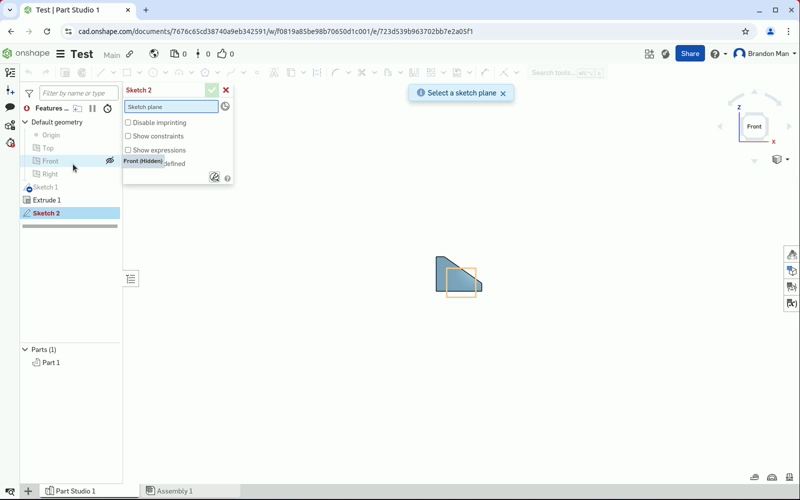
click(73, 163)
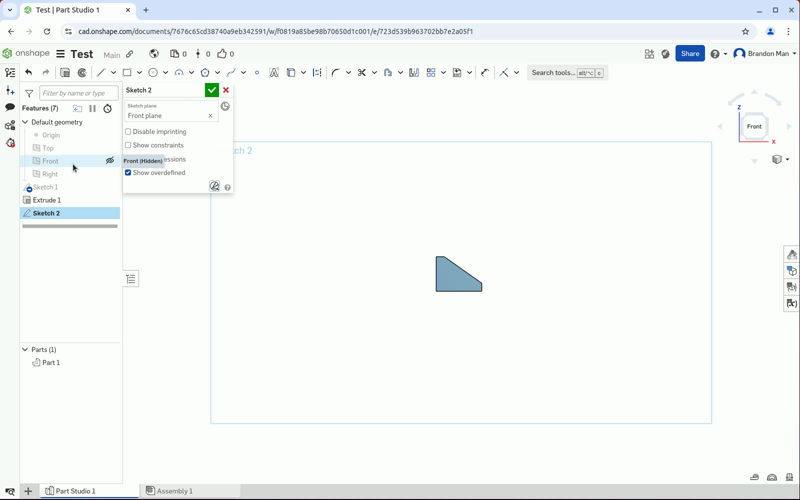
mouse_move(73, 352)
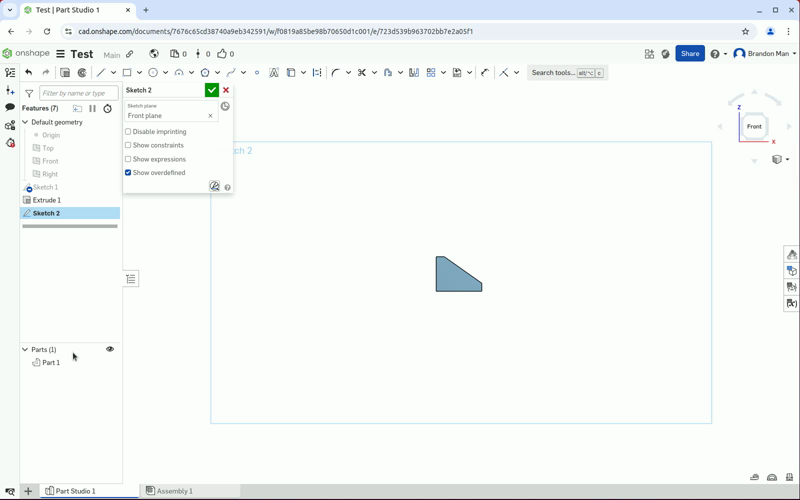
key(y)
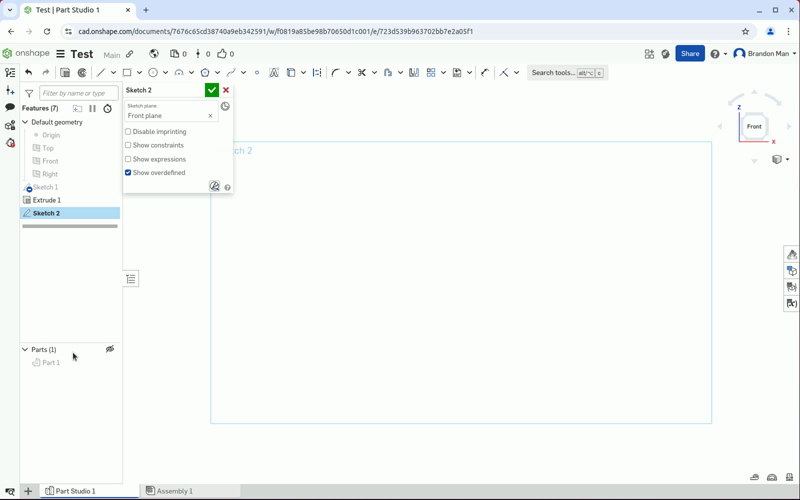
key(l)
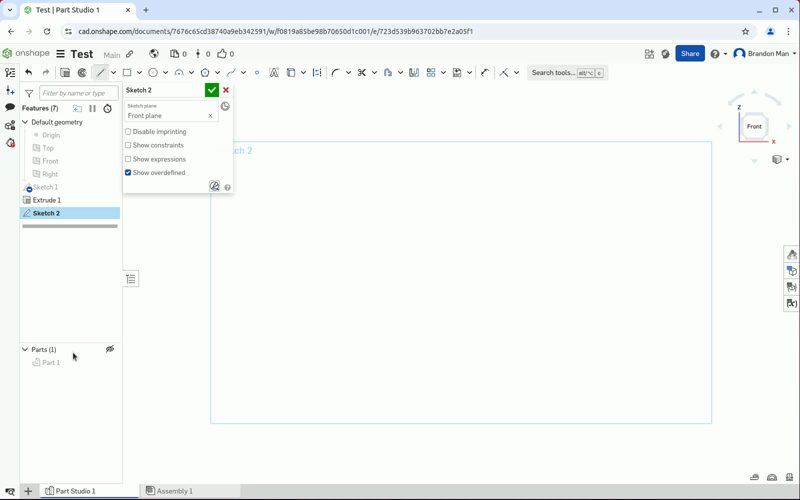
key_down(shift)
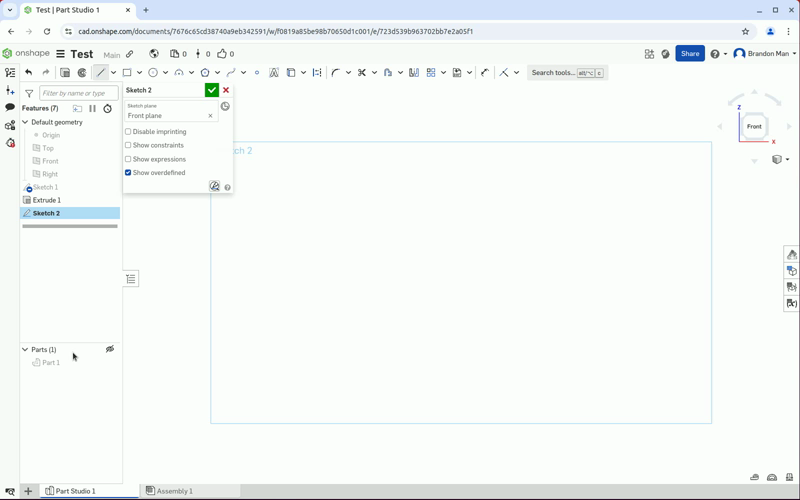
mouse_move(520, 268)
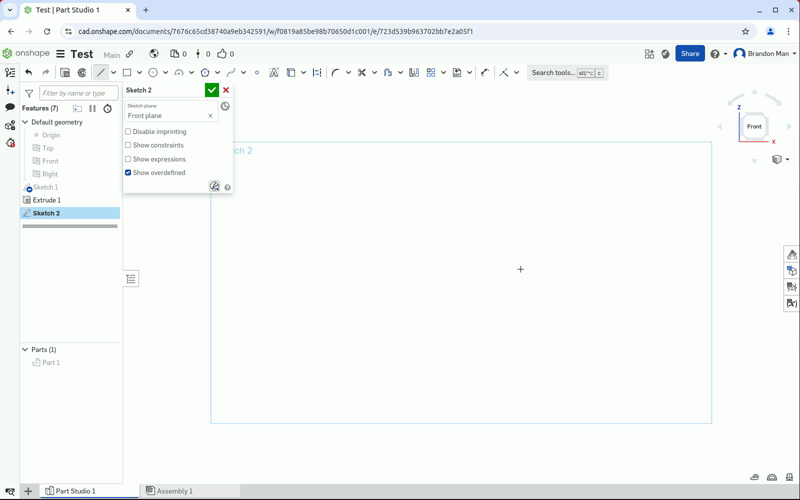
click(520, 268)
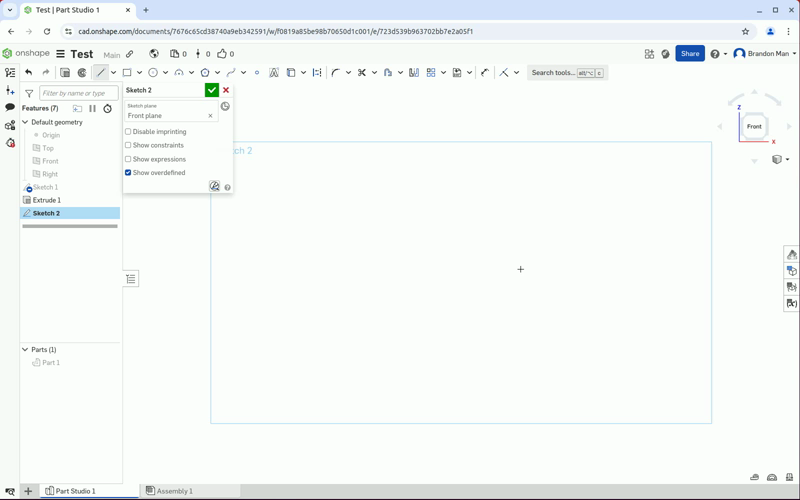
key_up(shift)
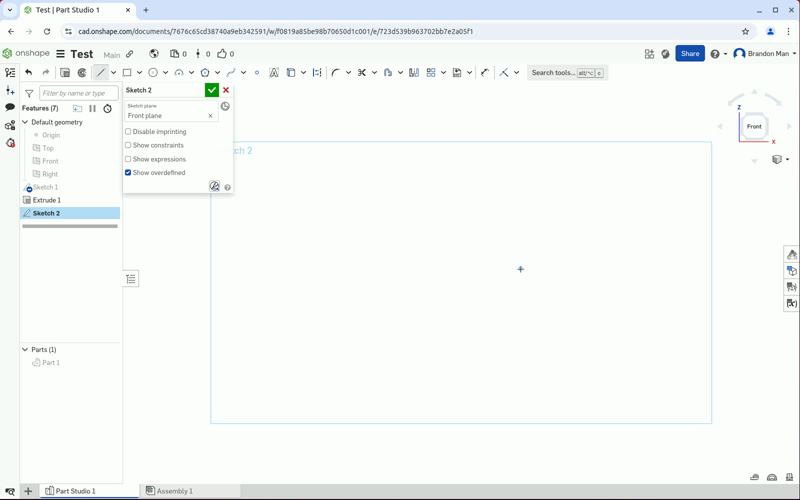
key_down(shift)
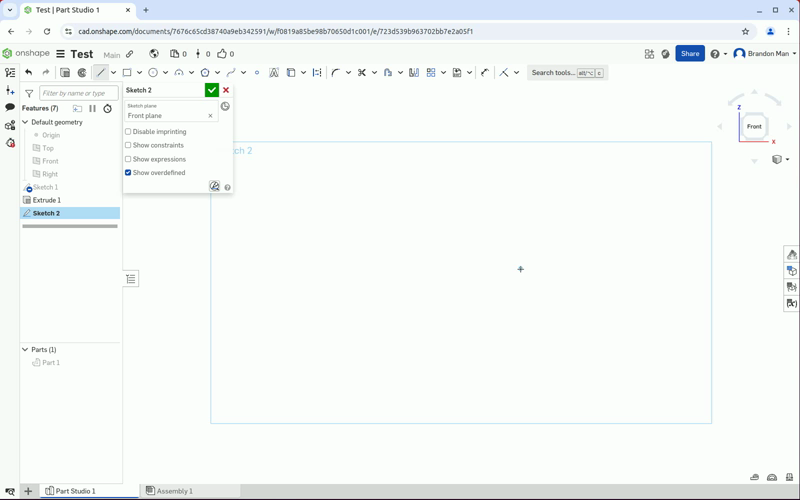
mouse_move(550, 268)
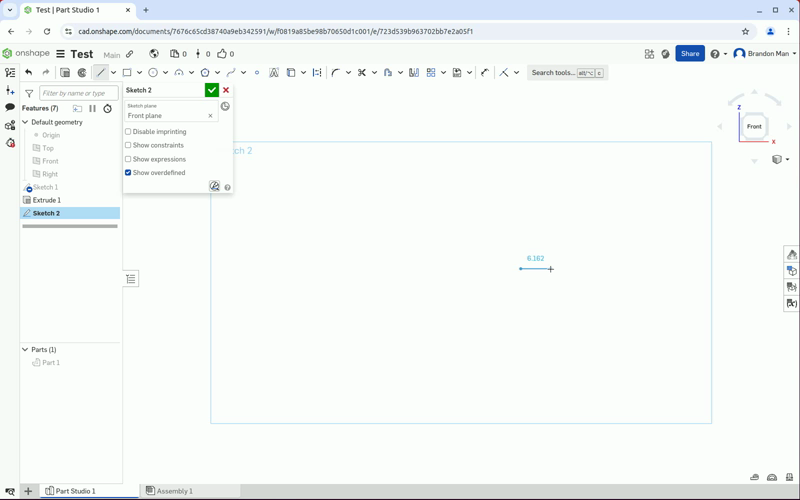
mouse_move(573, 268)
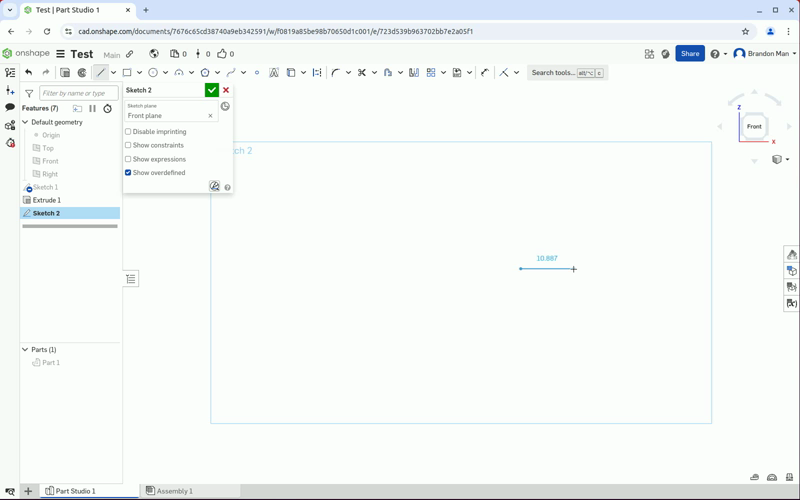
click(573, 268)
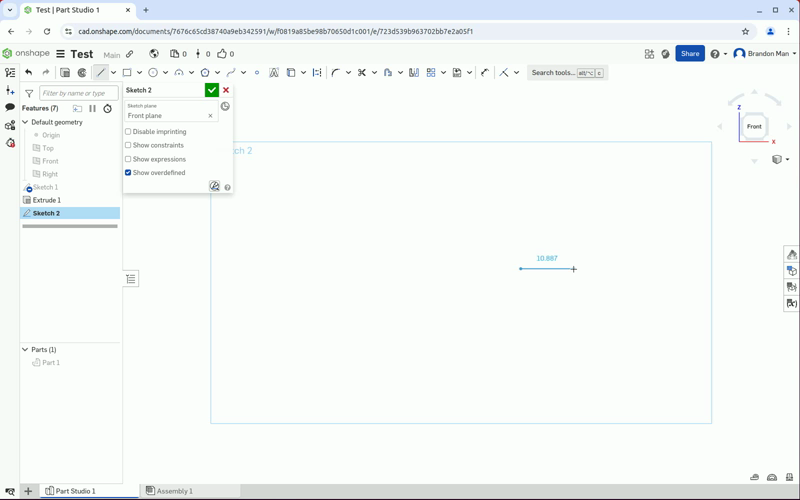
key_up(shift)
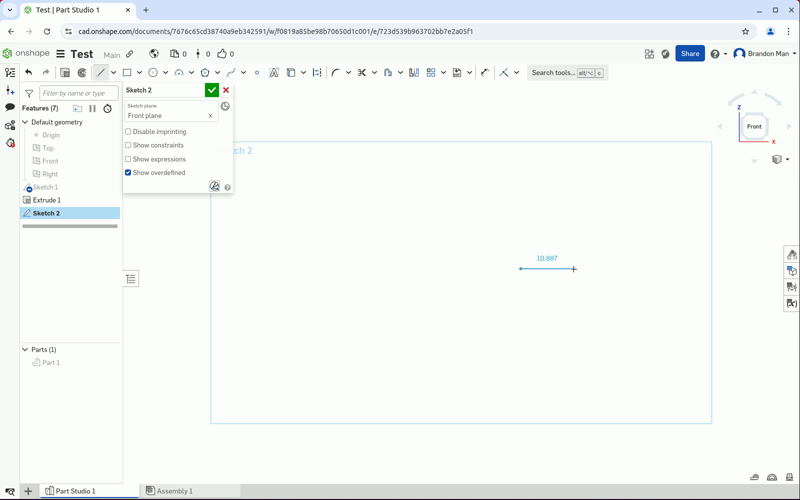
key_down(shift)
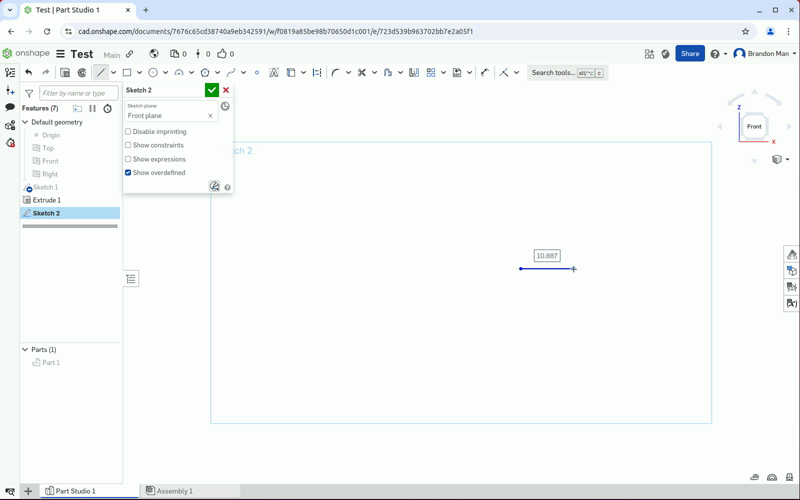
mouse_move(589, 268)
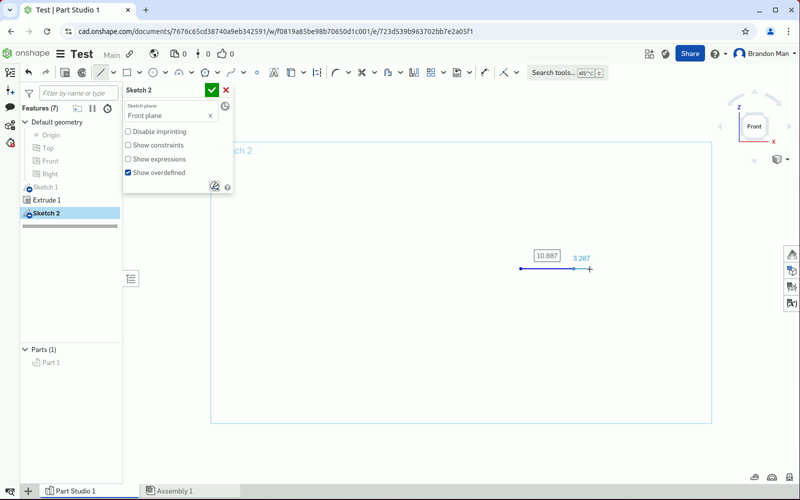
mouse_move(573, 261)
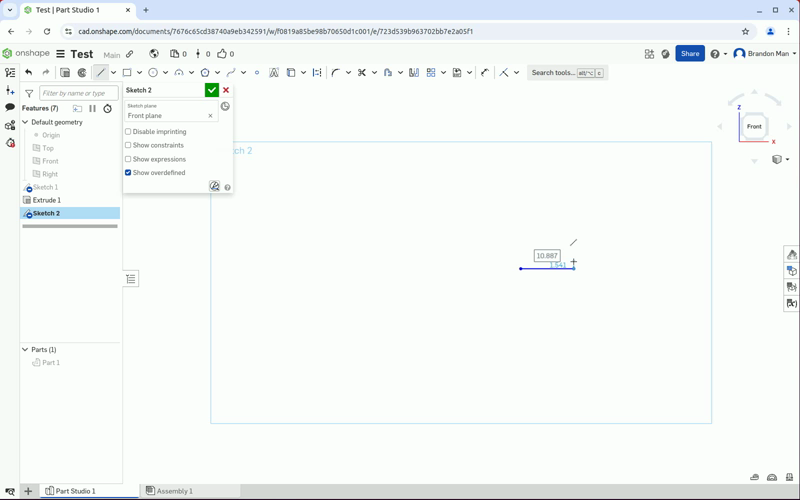
click(573, 261)
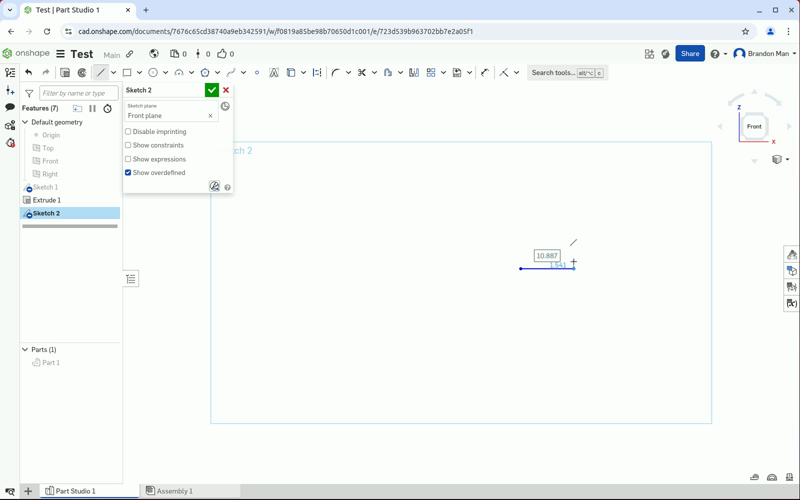
key_up(shift)
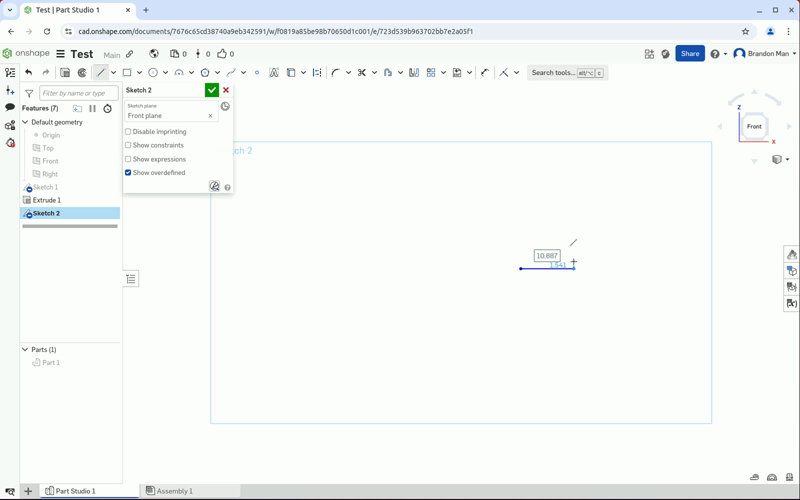
key(esc)
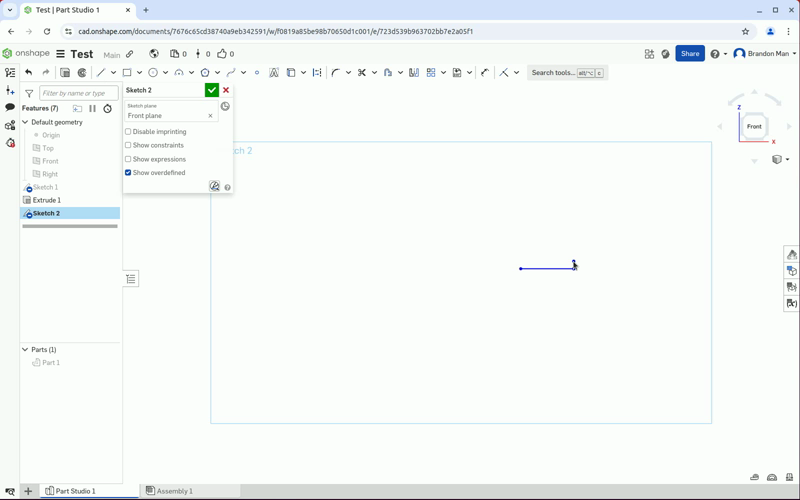
key(a)
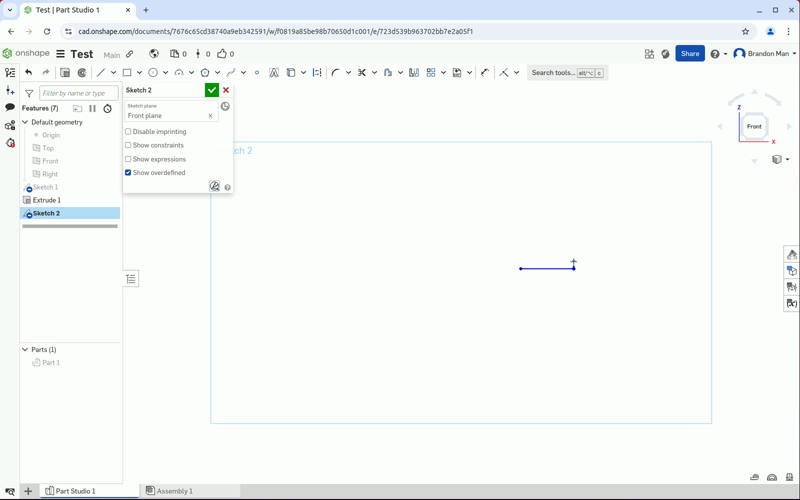
mouse_move(573, 261)
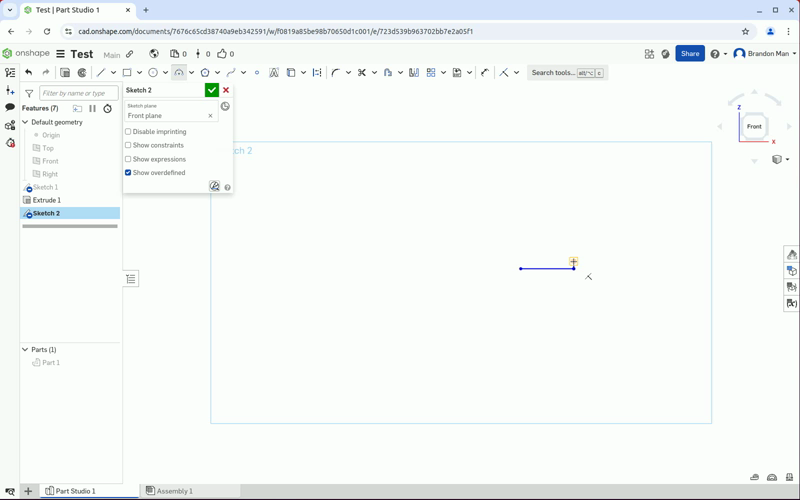
click(573, 261)
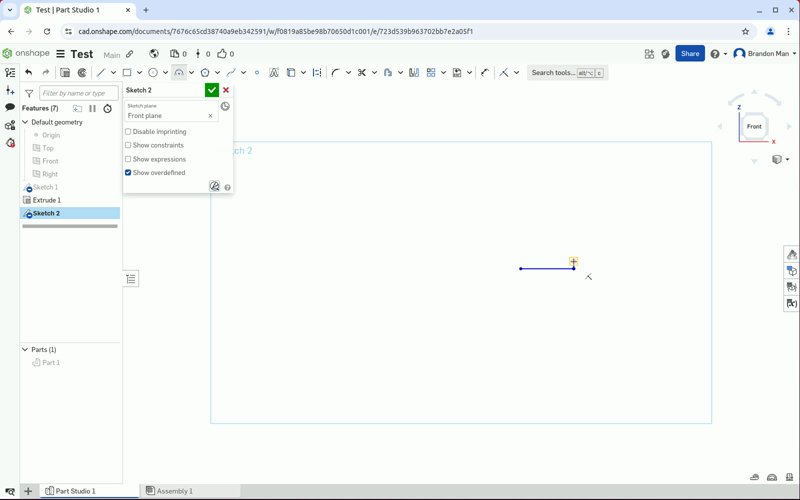
key_down(shift)
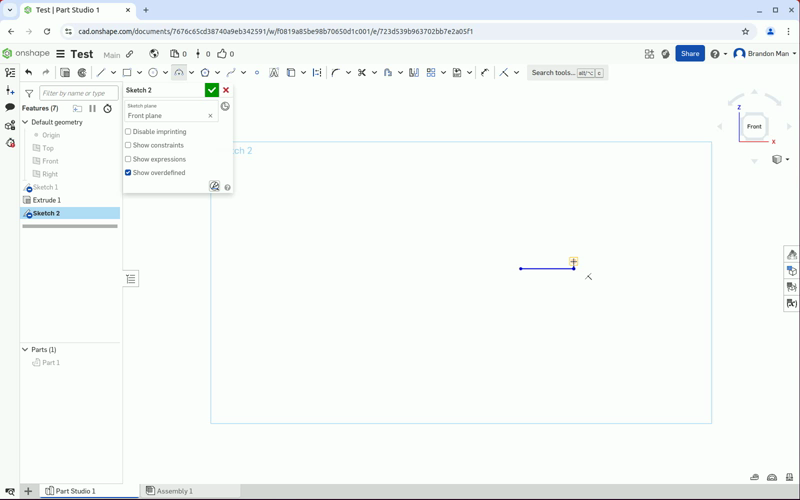
mouse_move(566, 253)
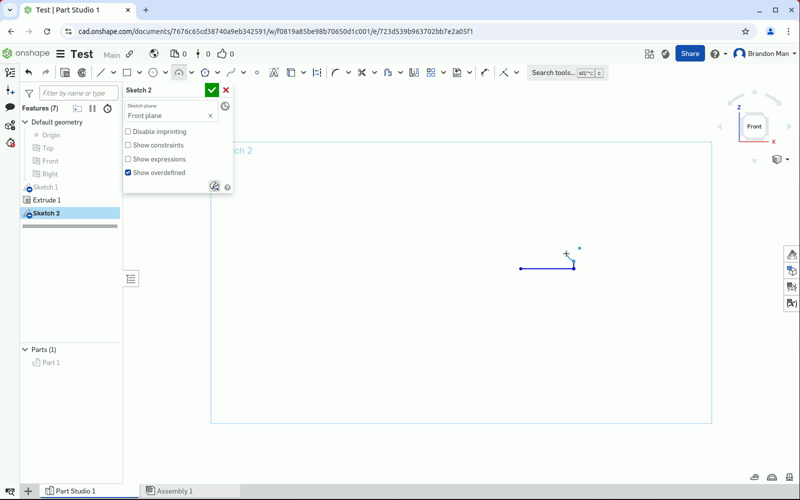
click(566, 253)
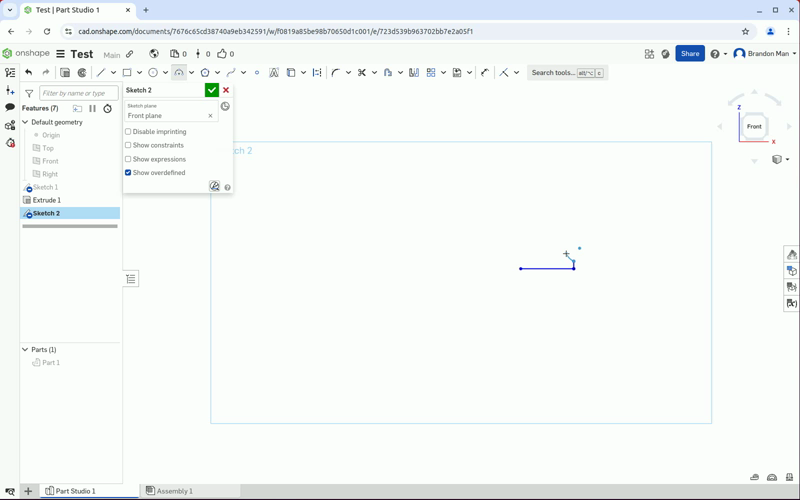
mouse_move(571, 255)
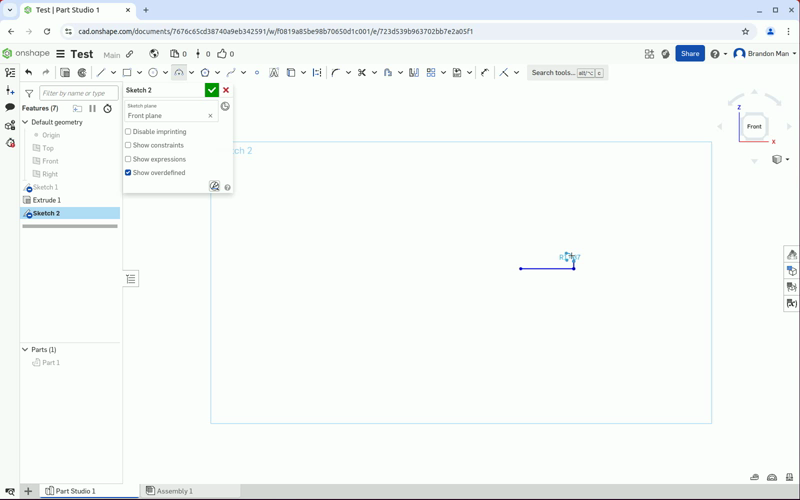
click(571, 255)
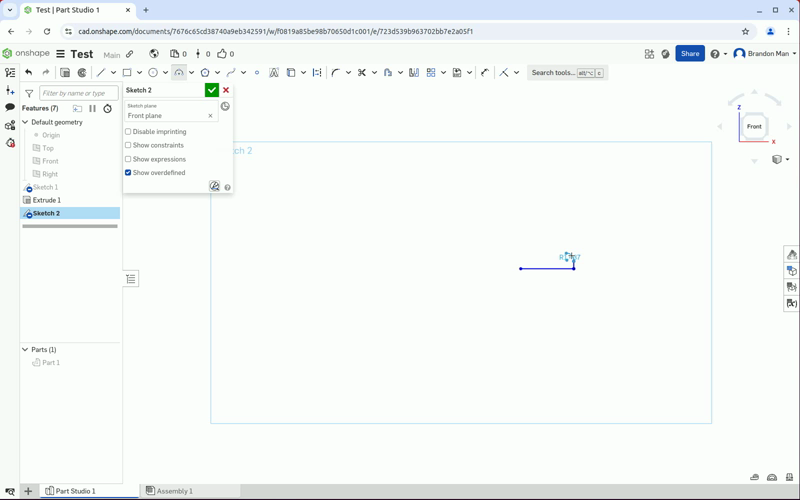
key_up(shift)
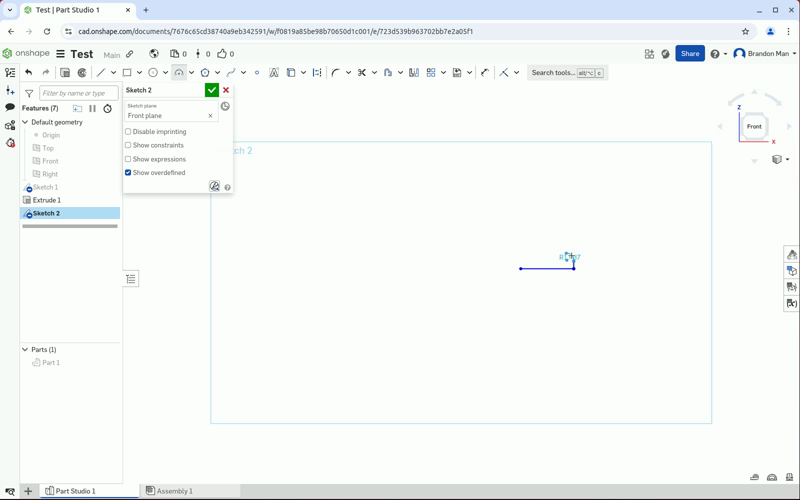
key(esc)
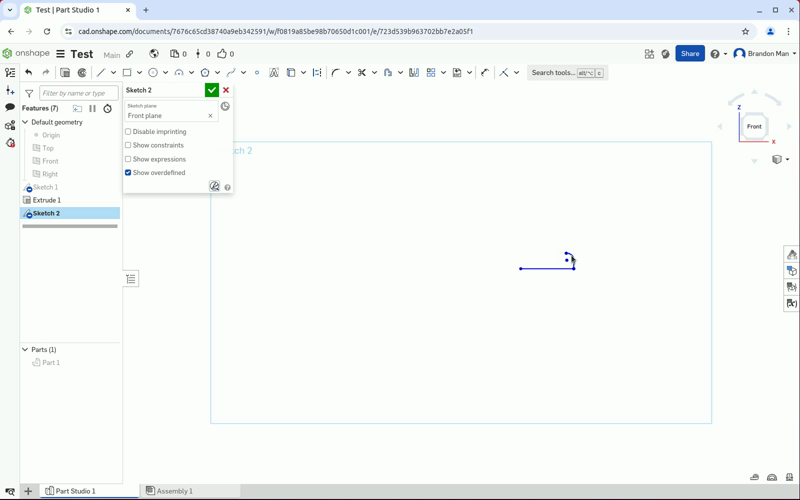
key(l)
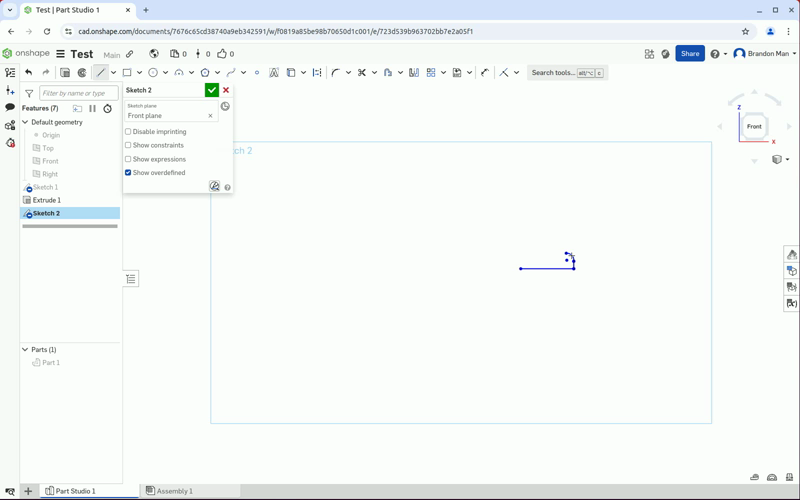
mouse_move(566, 253)
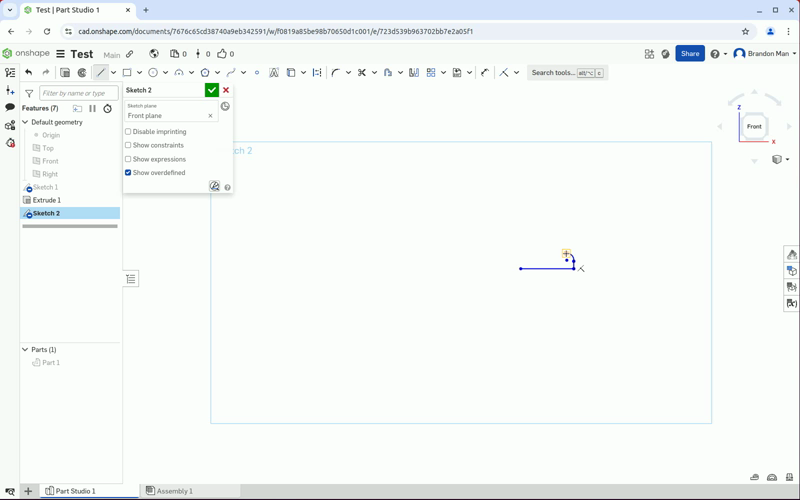
click(566, 253)
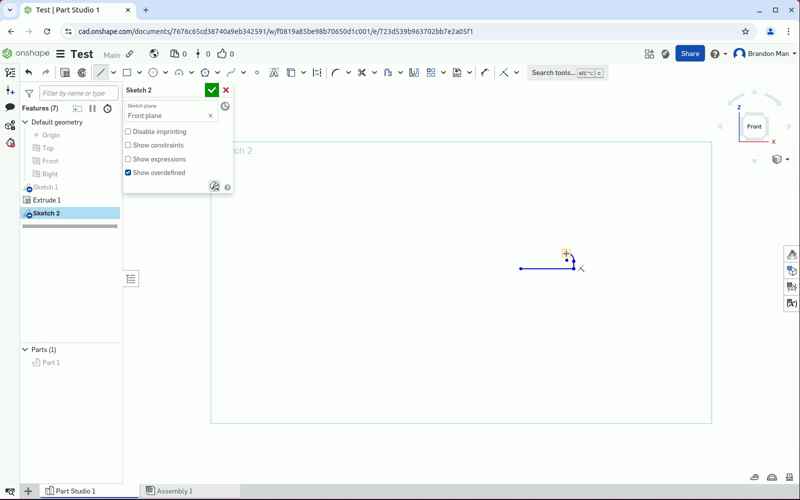
key_down(shift)
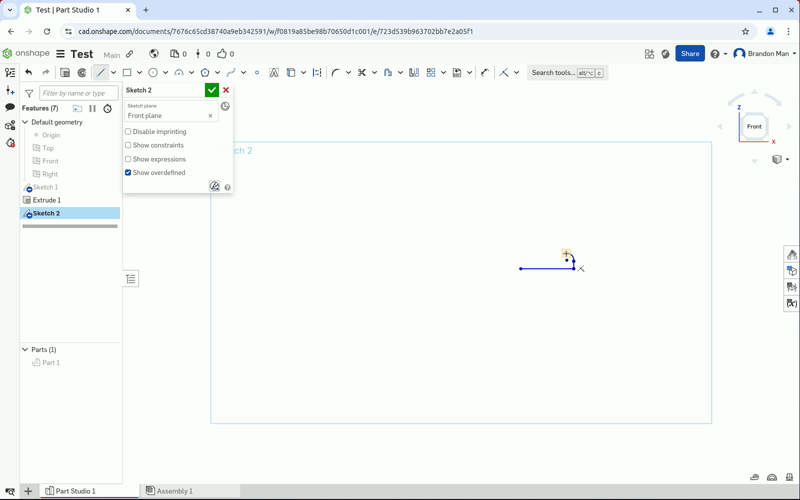
mouse_move(589, 253)
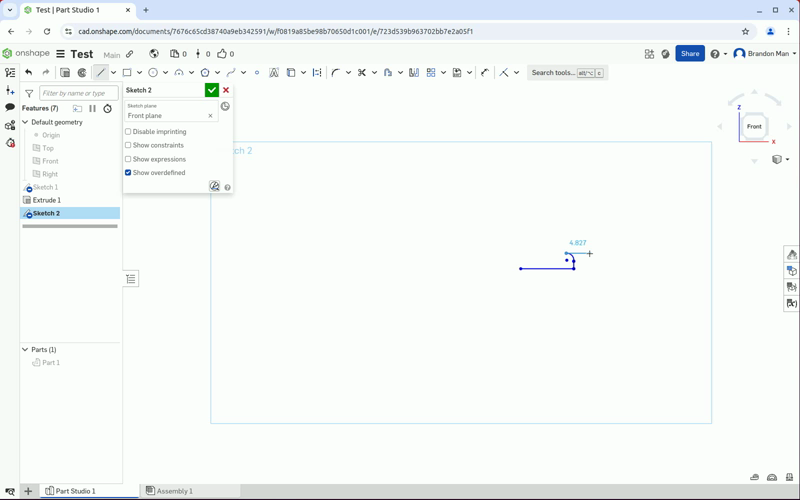
mouse_move(528, 253)
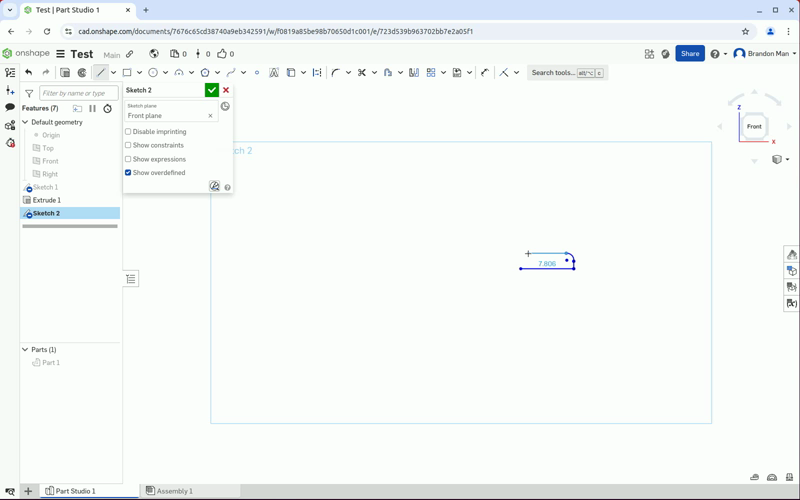
click(528, 253)
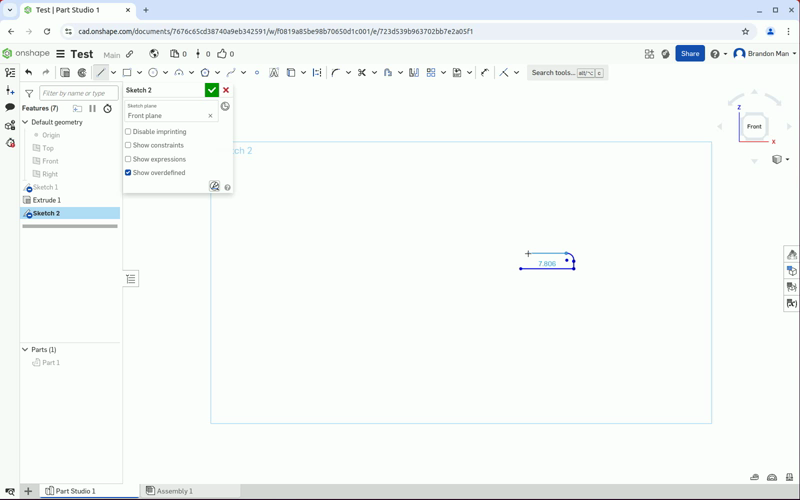
key_up(shift)
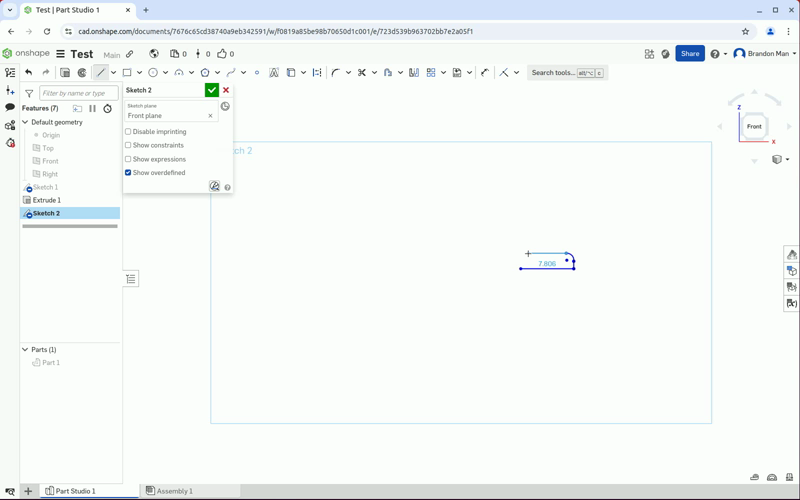
key(esc)
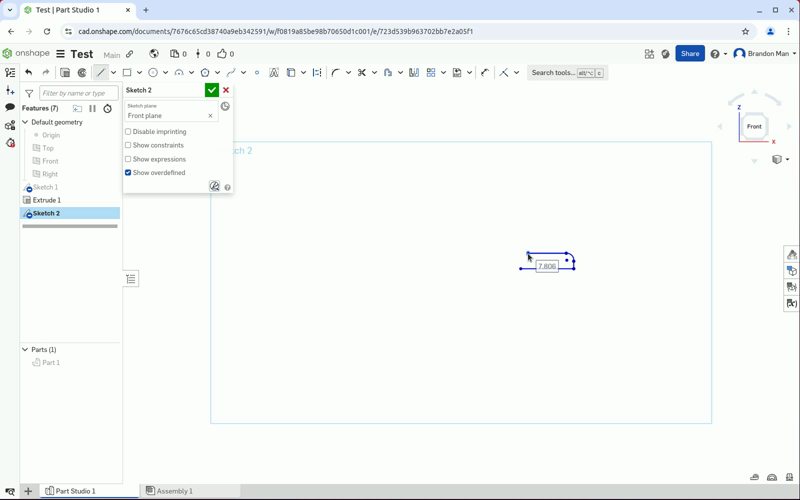
key(a)
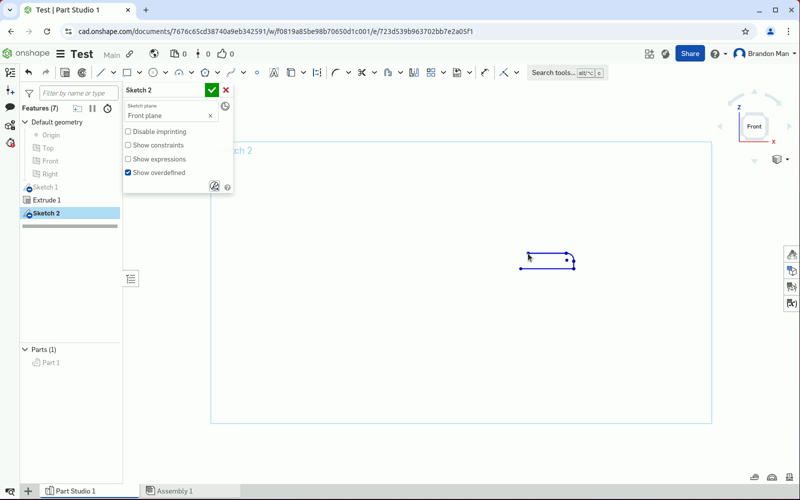
mouse_move(528, 253)
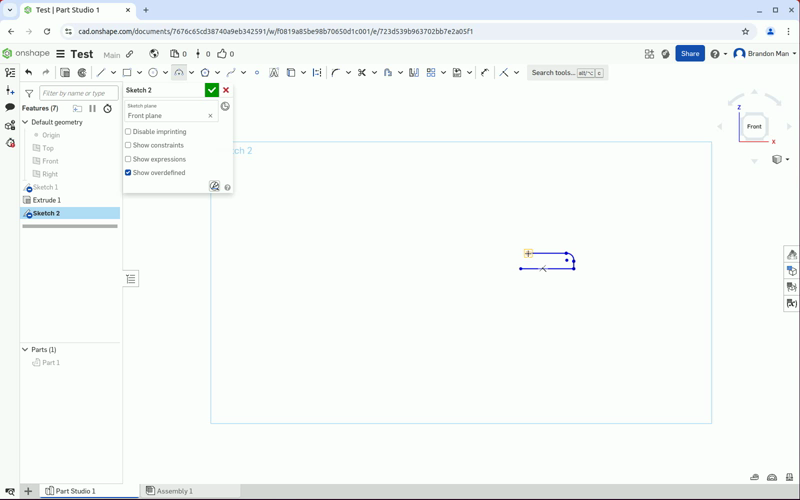
click(528, 253)
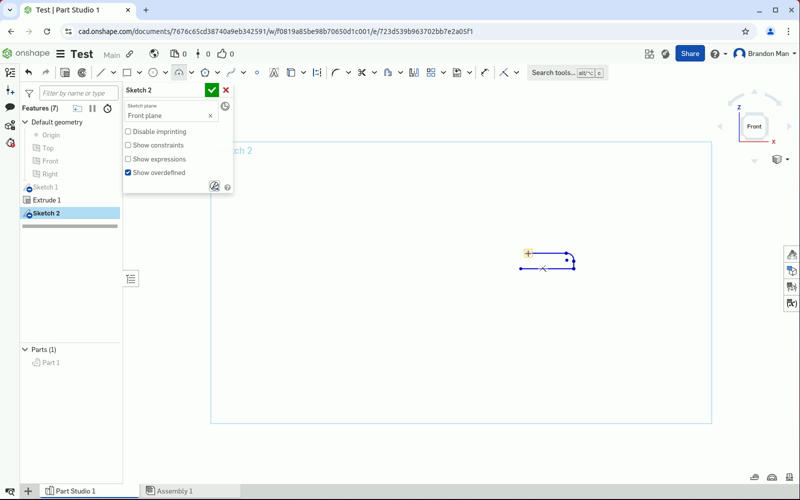
key_down(shift)
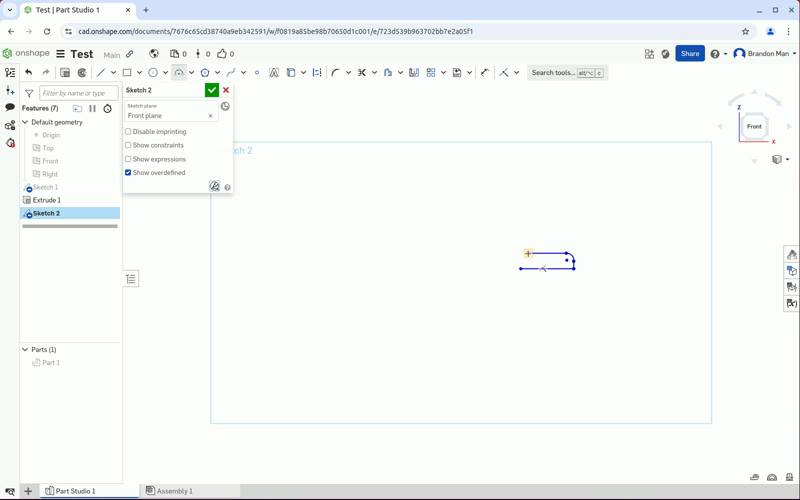
mouse_move(520, 261)
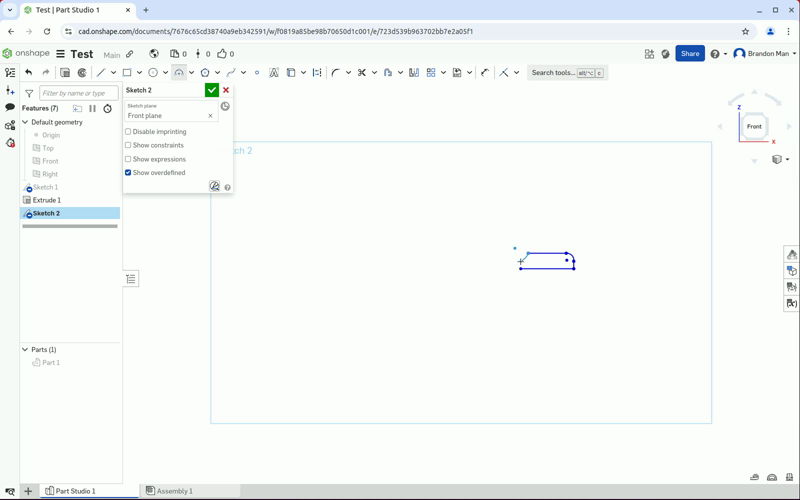
click(520, 261)
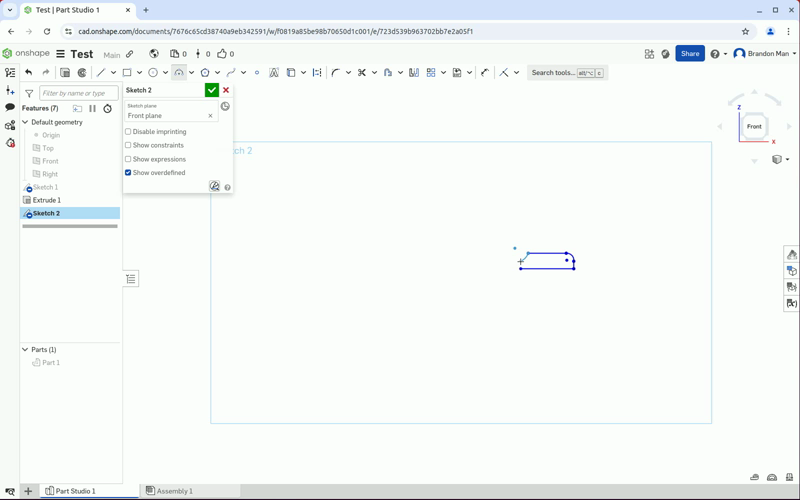
mouse_move(522, 255)
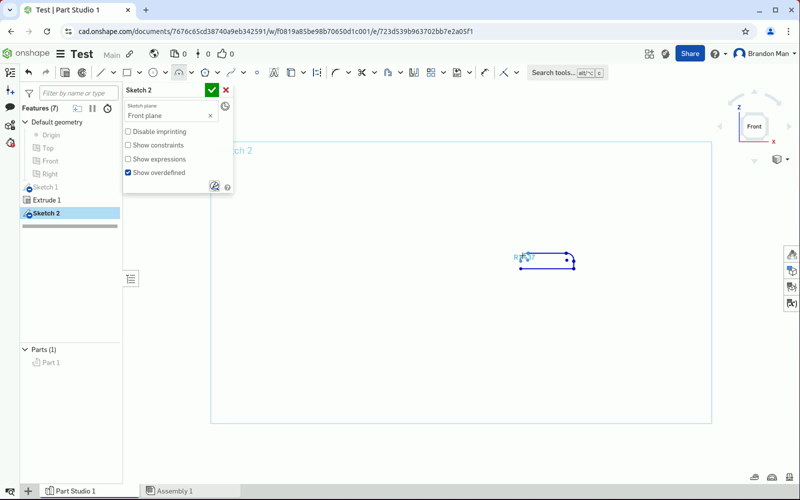
click(522, 255)
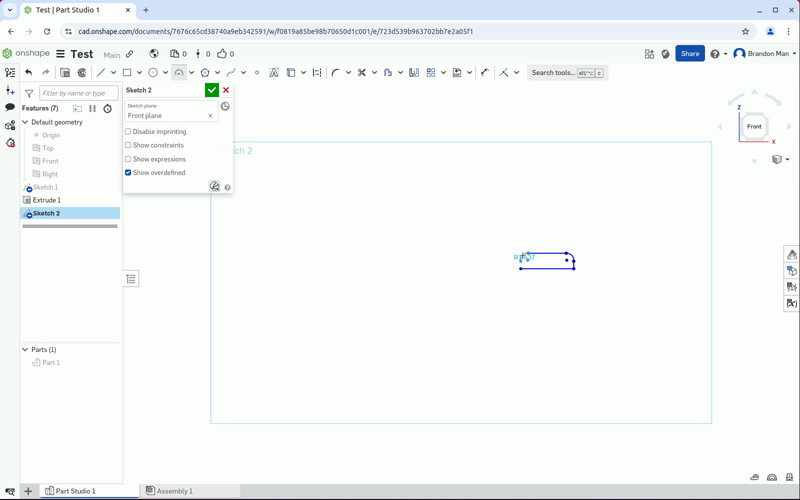
key_up(shift)
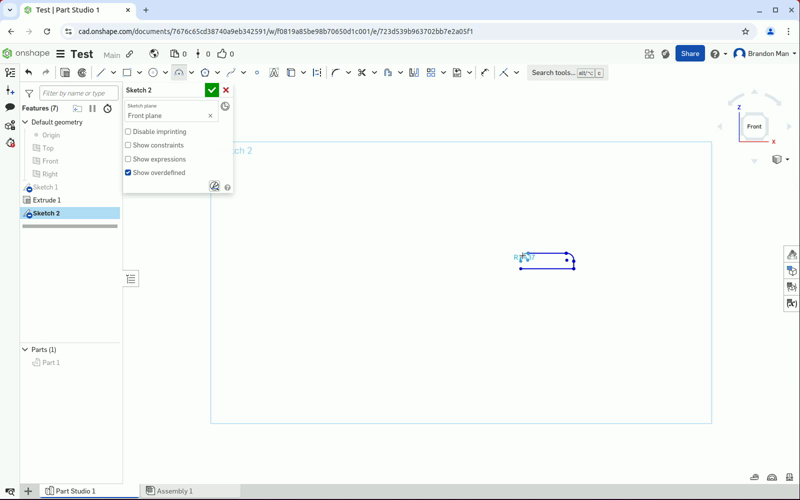
key(esc)
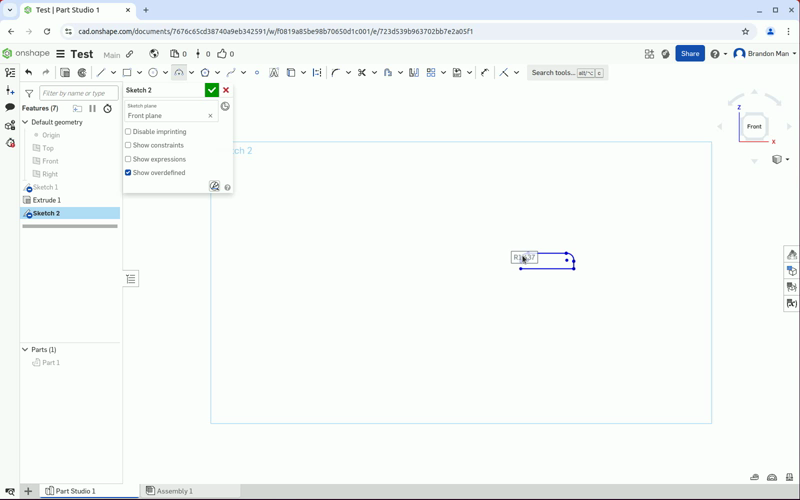
key(l)
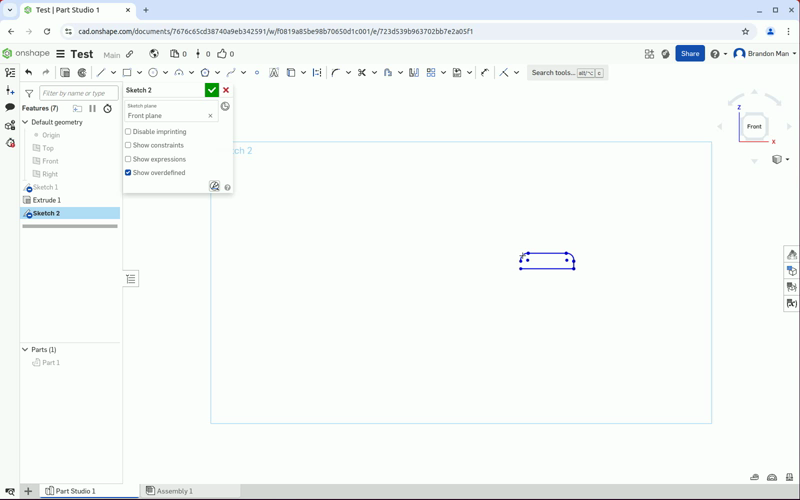
mouse_move(520, 261)
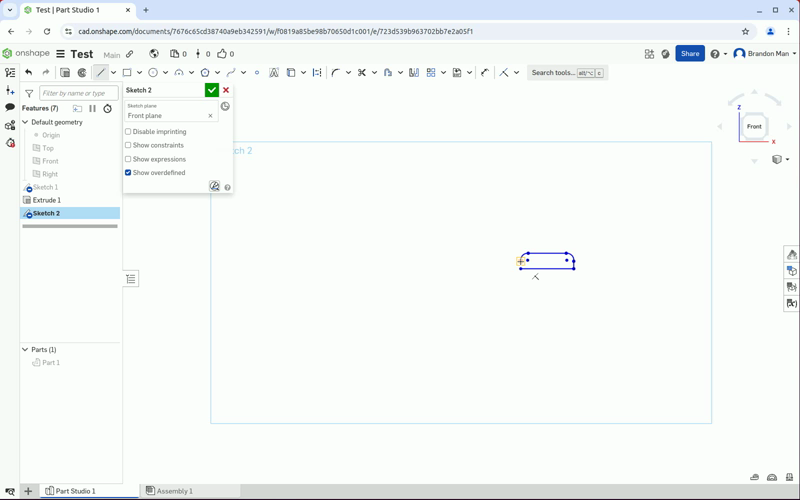
click(520, 261)
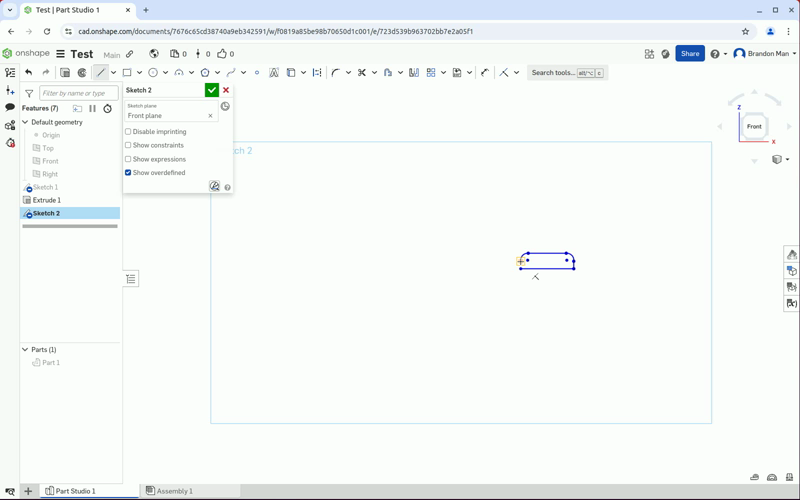
mouse_move(550, 261)
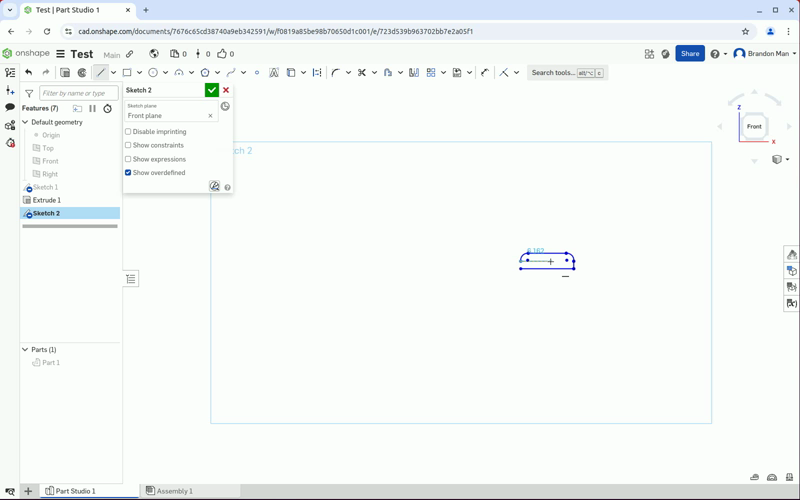
key_down(shift)
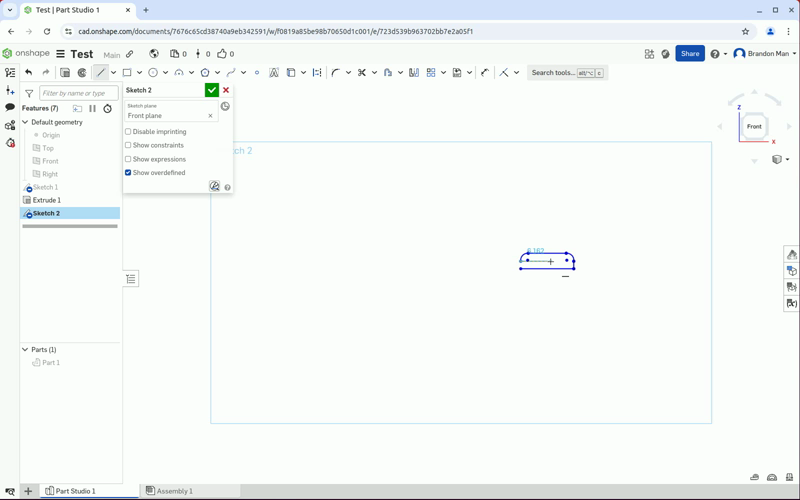
mouse_move(520, 268)
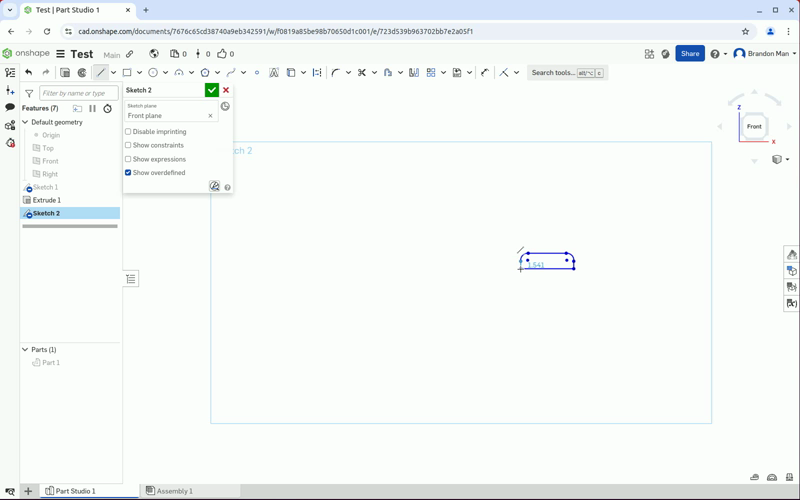
key_up(shift)
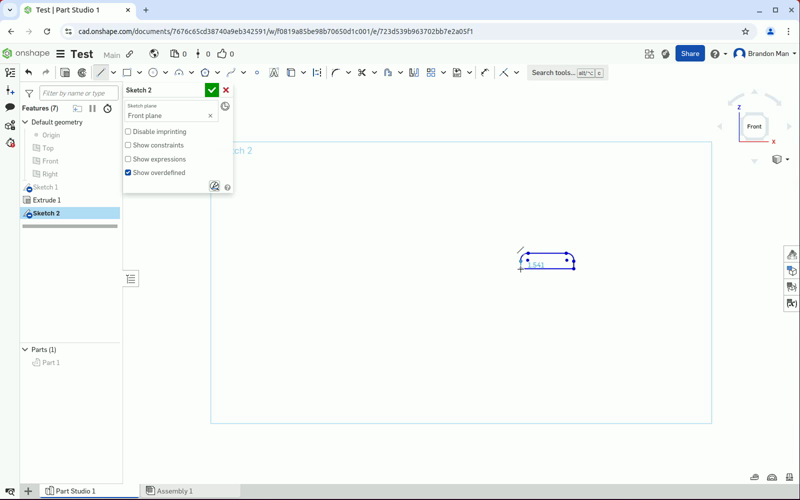
click(520, 268)
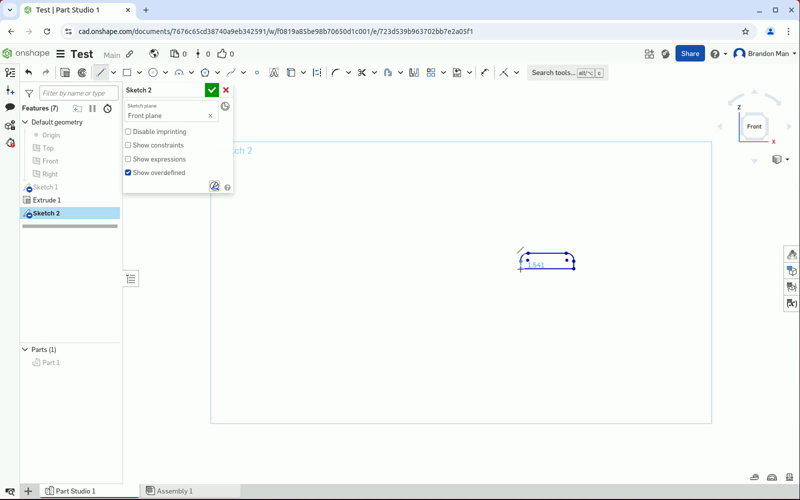
key(esc)
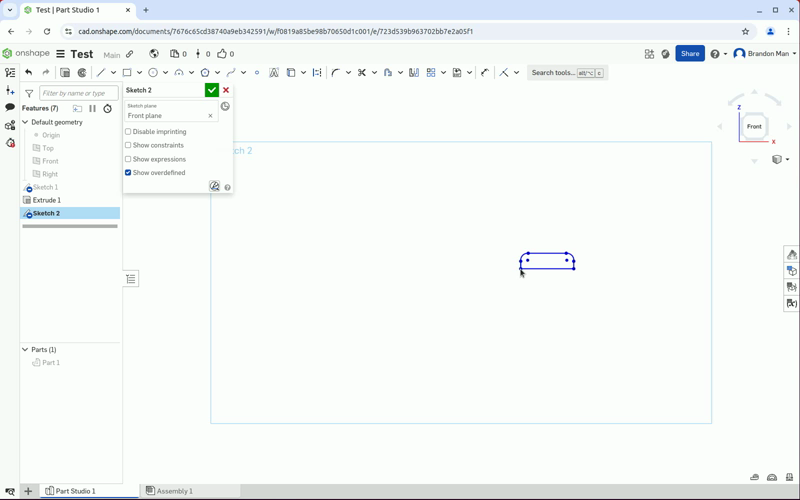
mouse_move(565, 254)
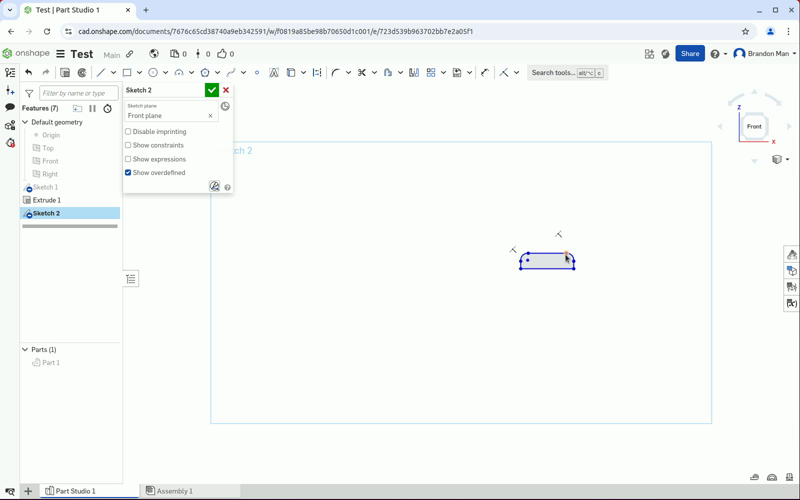
scroll(6)
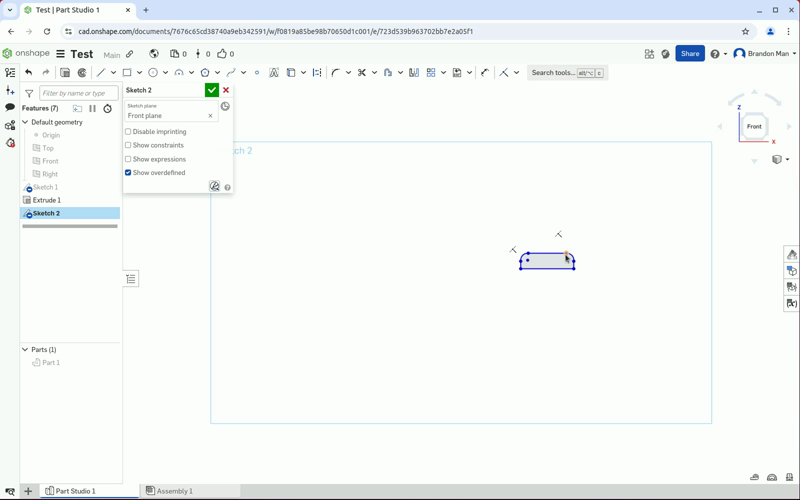
scroll(6)
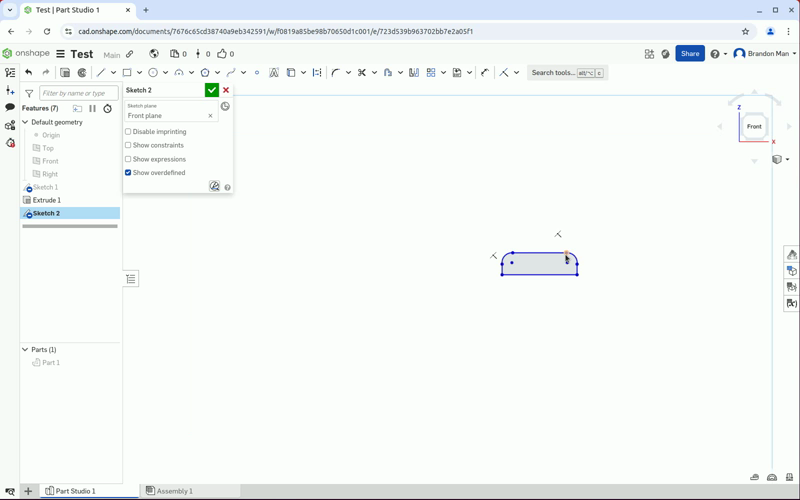
scroll(6)
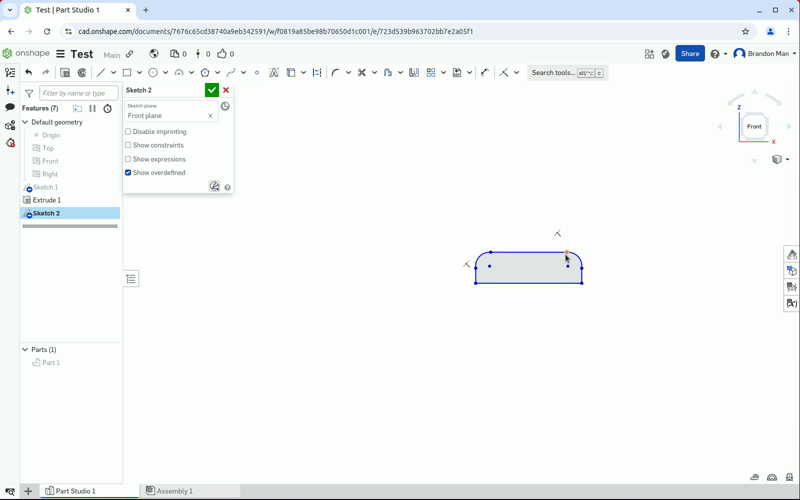
scroll(6)
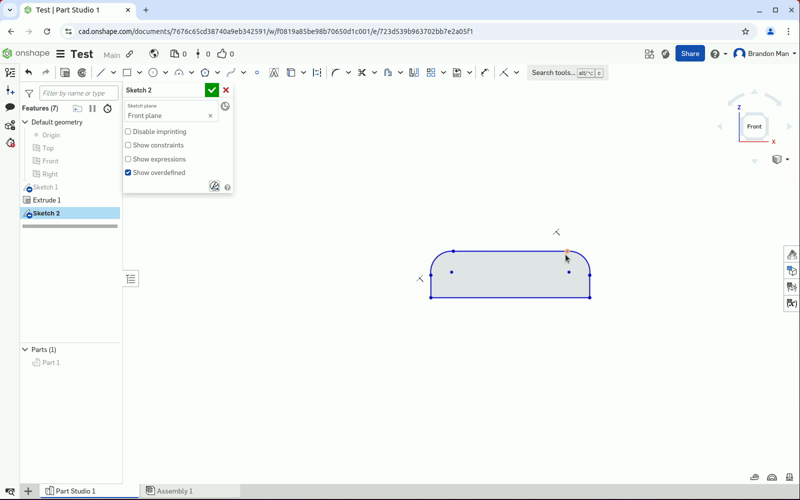
scroll(6)
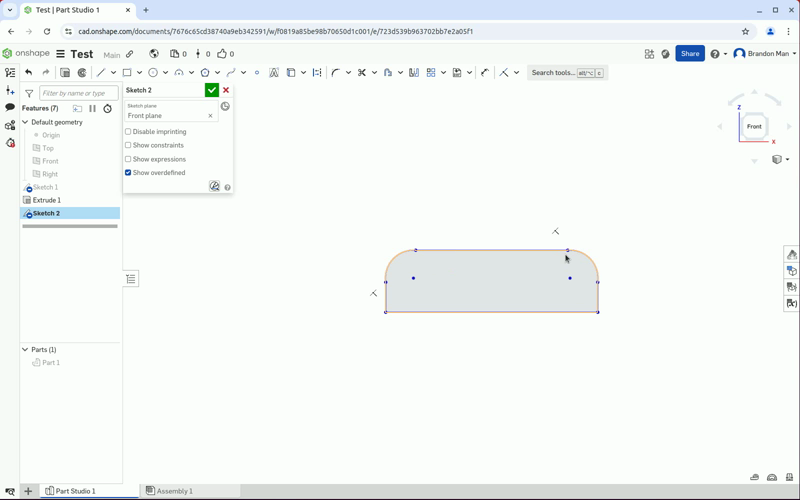
scroll(6)
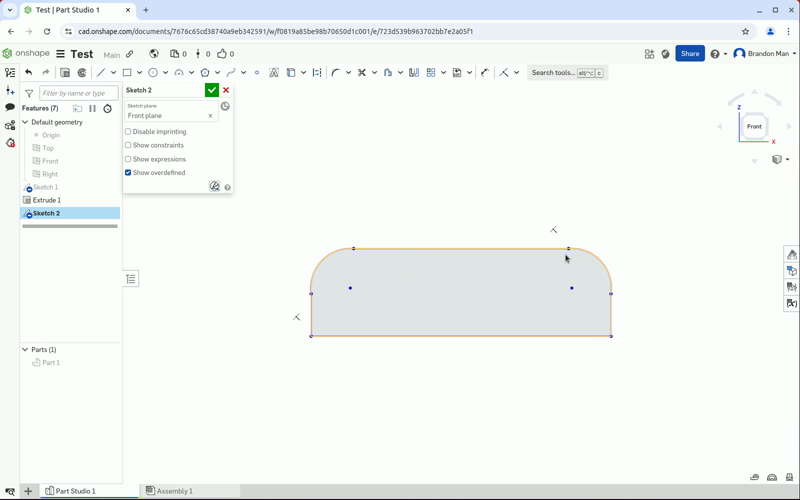
scroll(6)
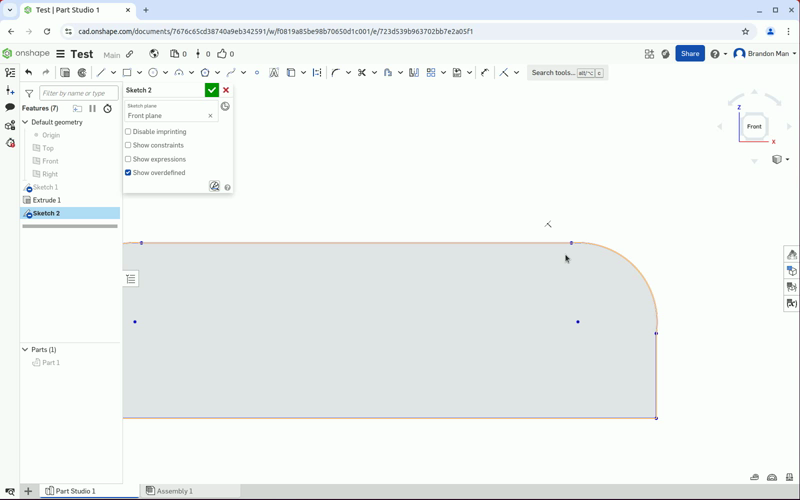
click(565, 254)
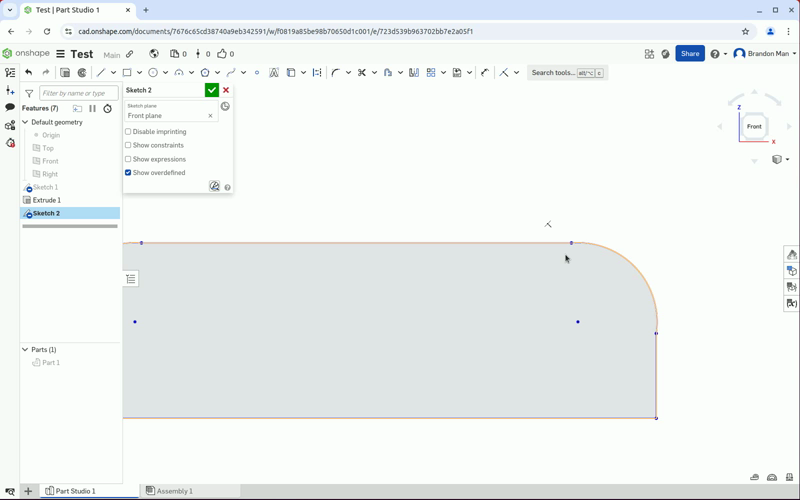
scroll(-6)
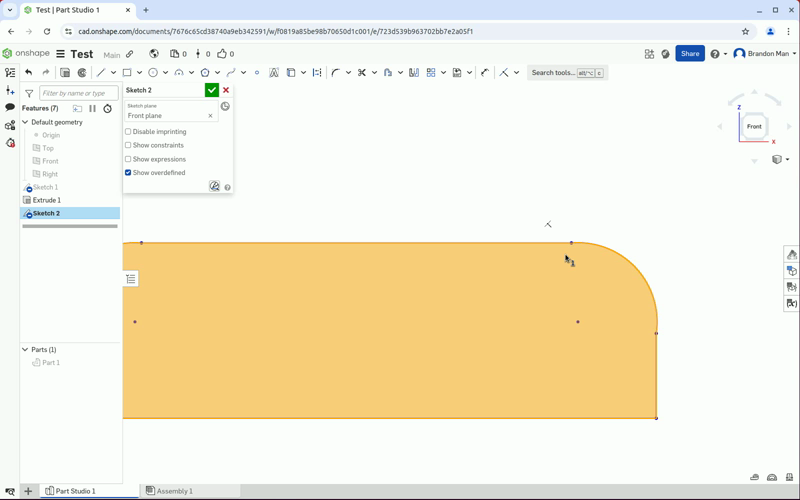
scroll(-6)
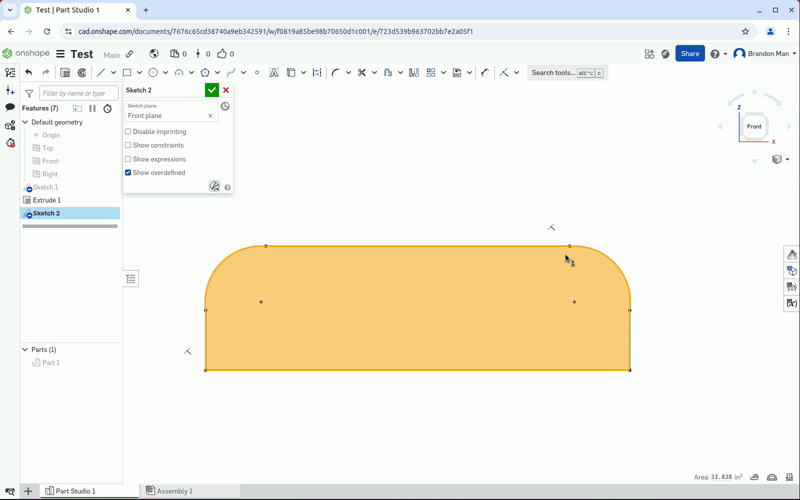
scroll(-6)
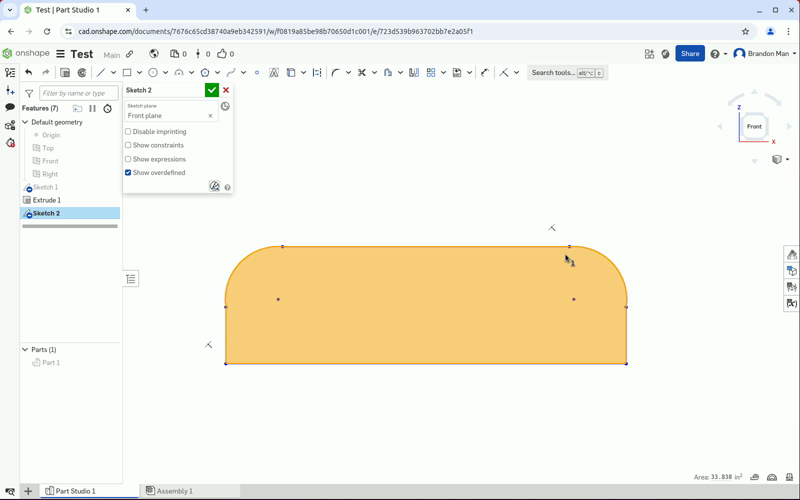
scroll(-6)
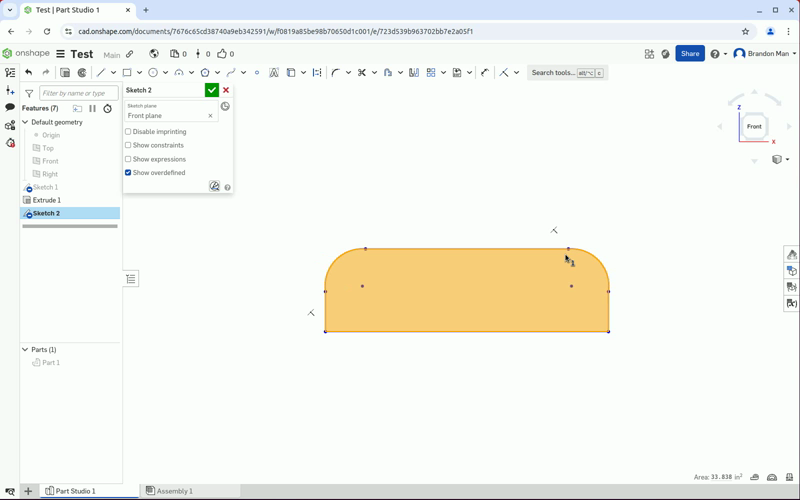
scroll(-6)
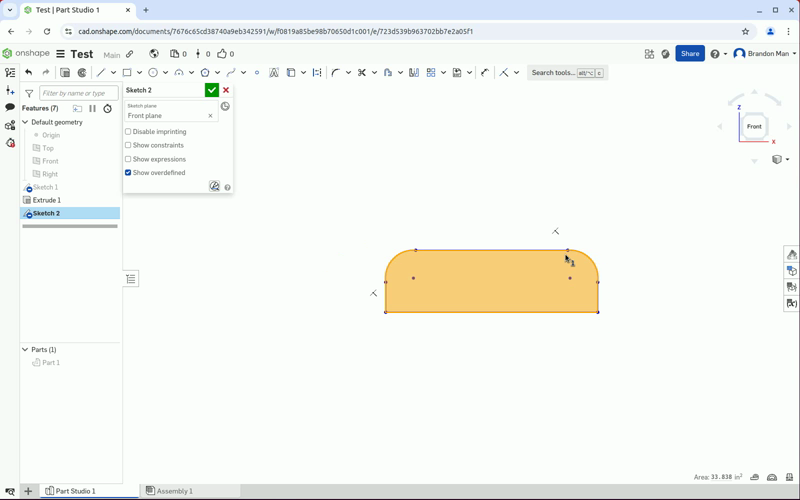
scroll(-6)
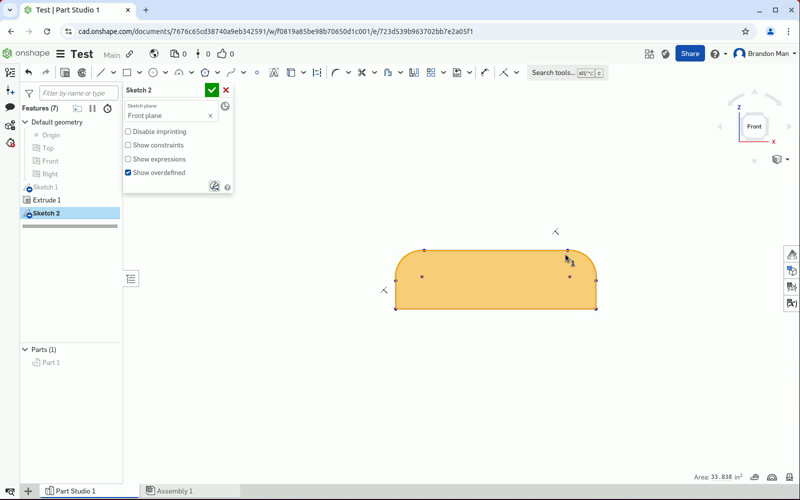
scroll(-6)
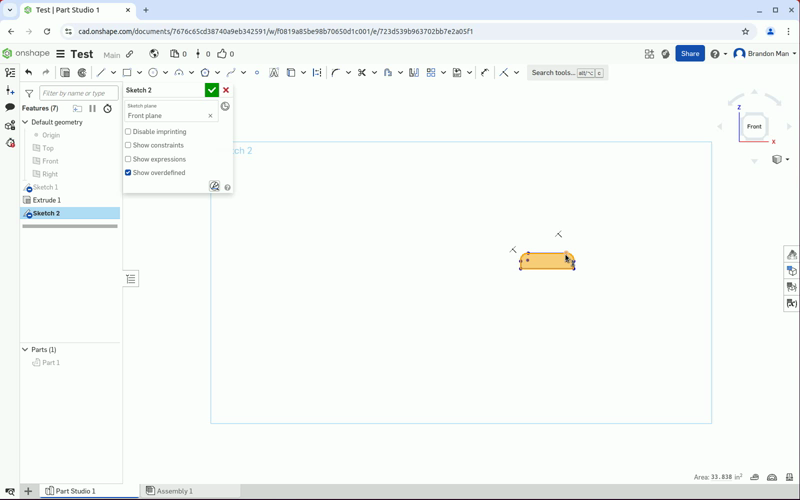
mouse_move(73, 352)
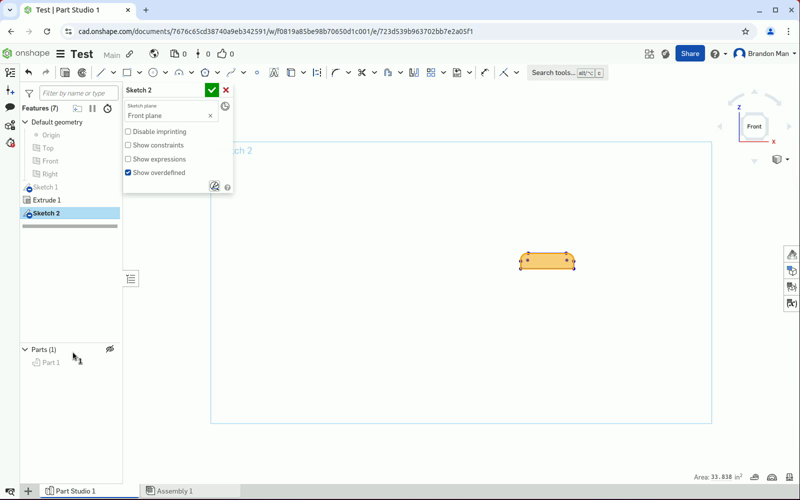
key(shift+y)
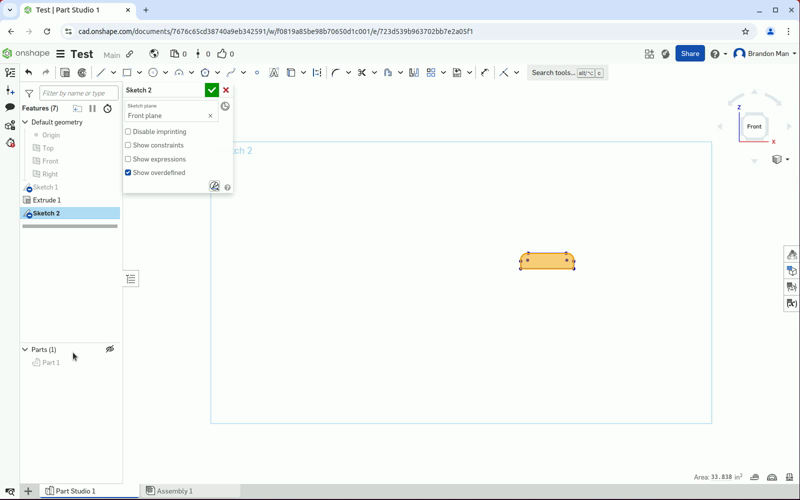
key(shift+e)
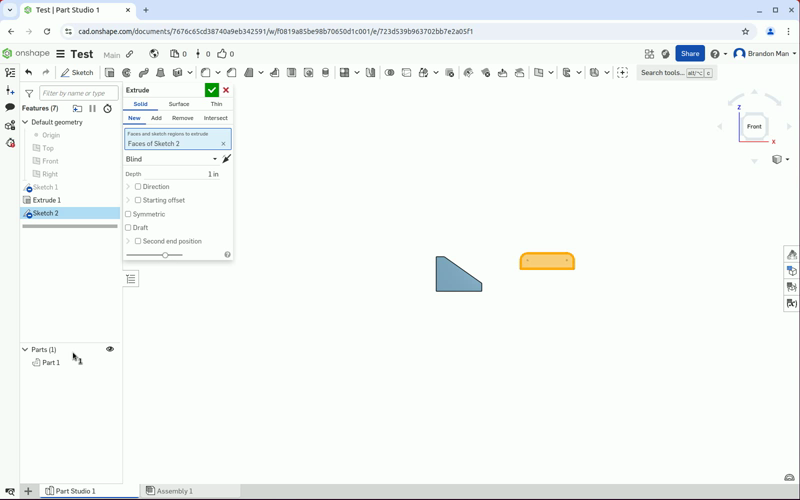
mouse_move(143, 106)
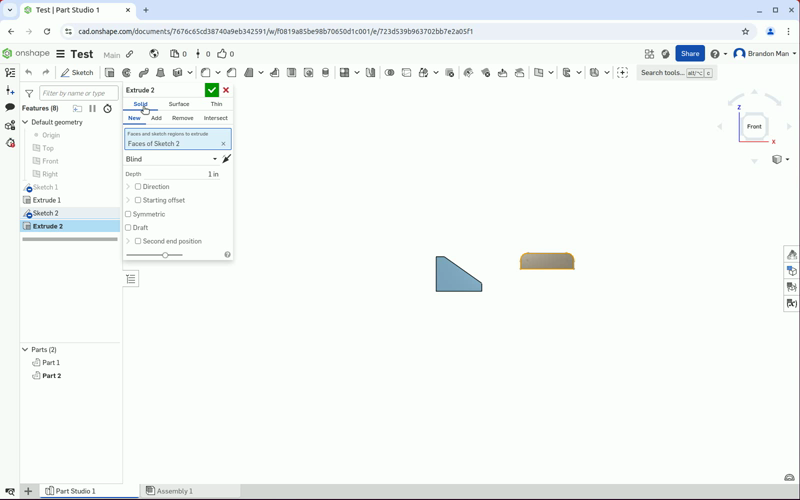
click(143, 106)
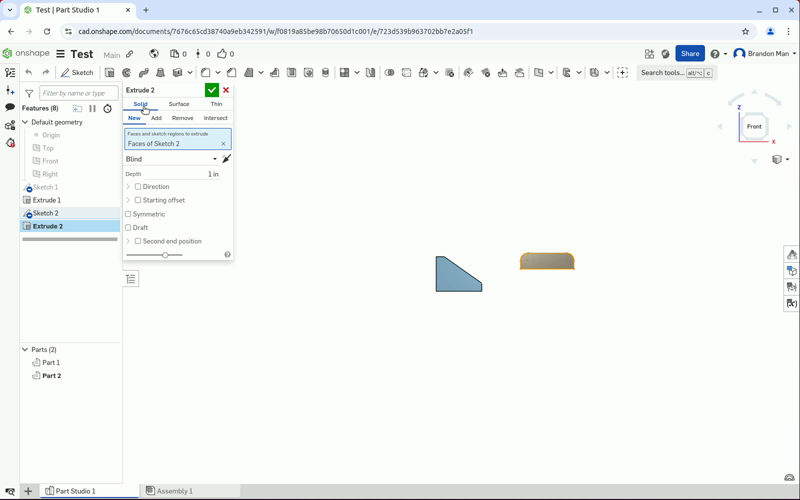
mouse_move(137, 120)
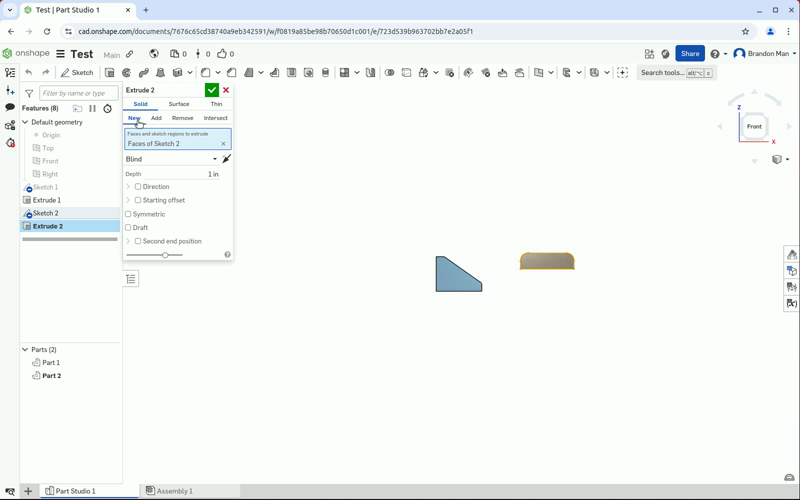
click(137, 120)
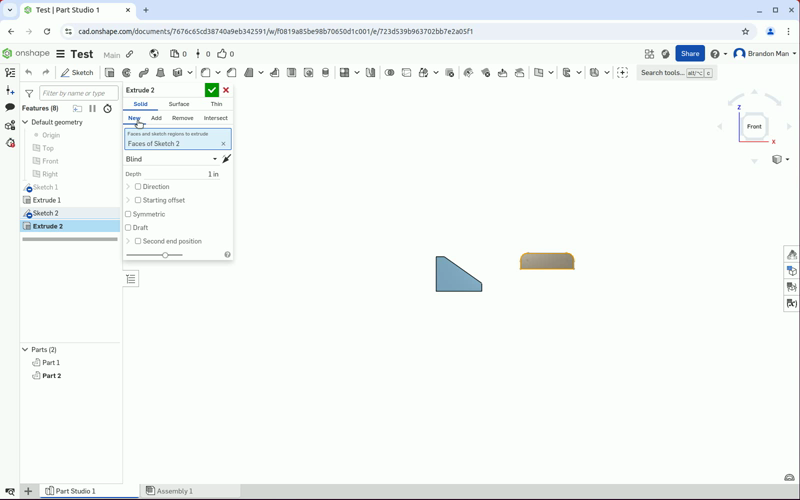
key(tab, 4)
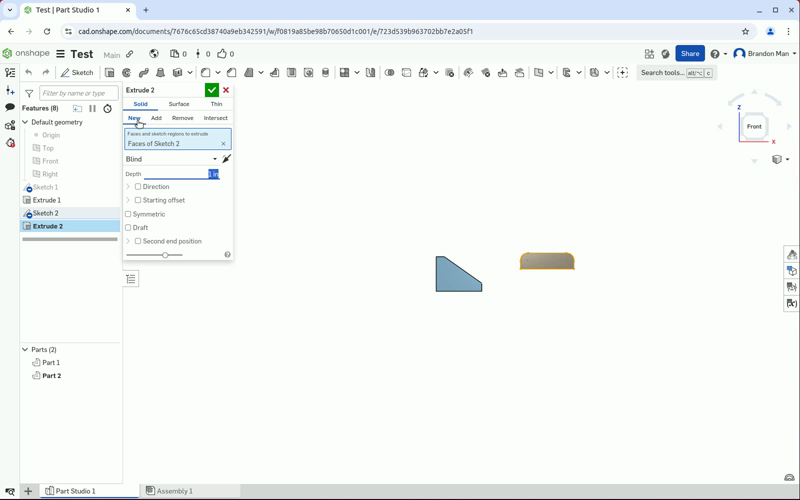
text(0.481)
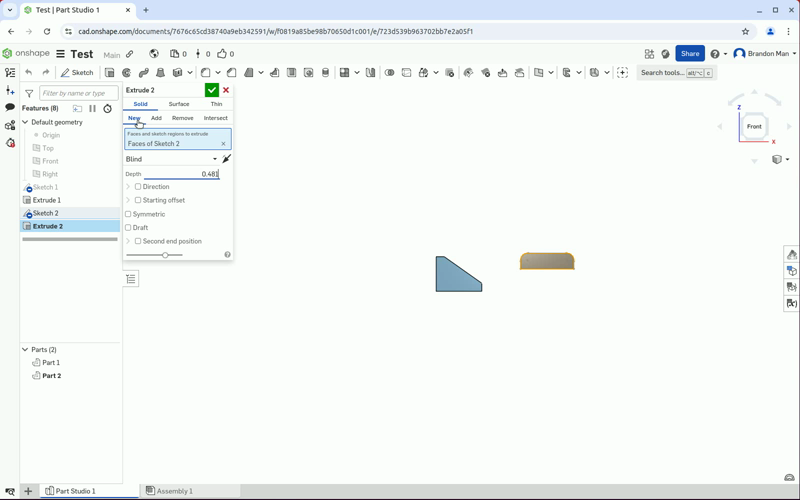
key(enter)
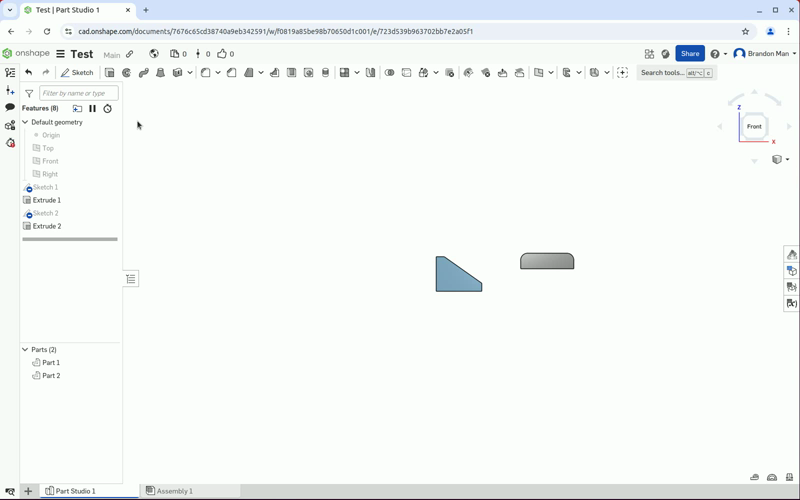
key(shift+h)
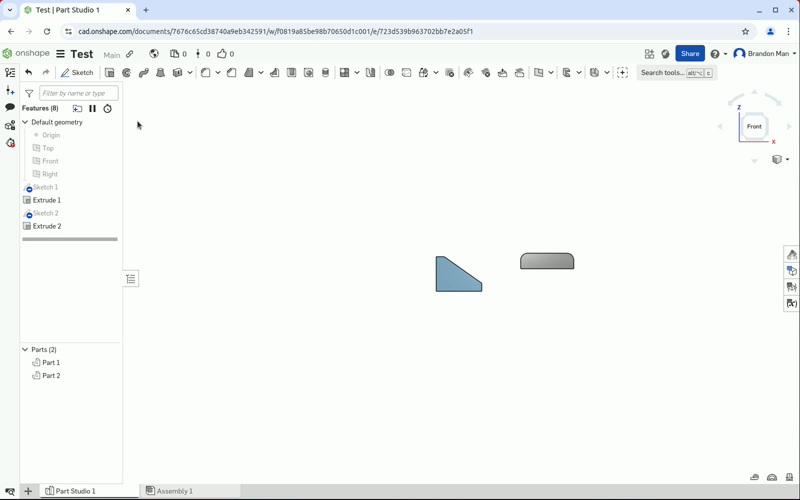
key(shift+h)
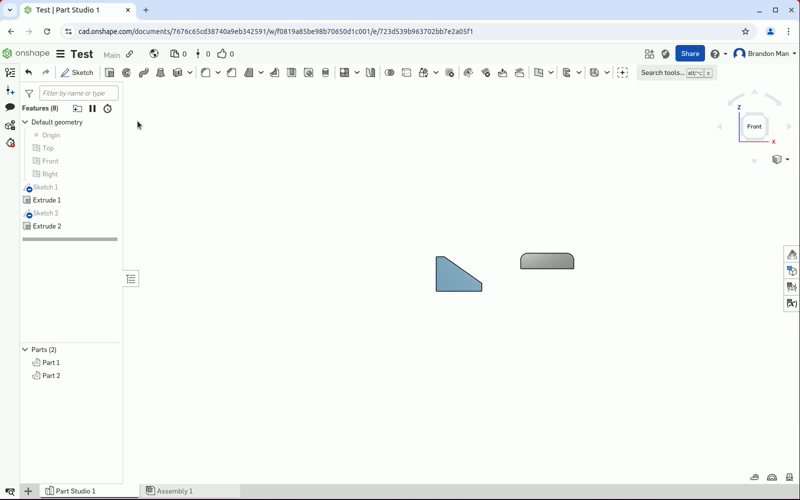
mouse_move(73, 189)
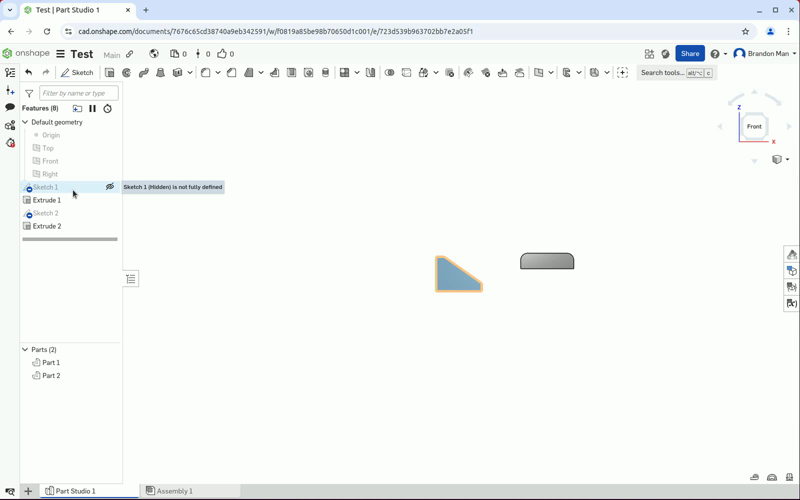
click(73, 189)
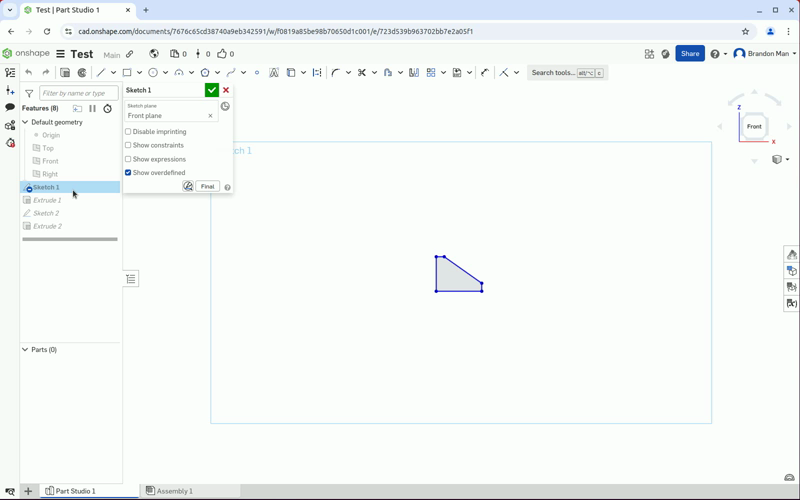
mouse_move(229, 92)
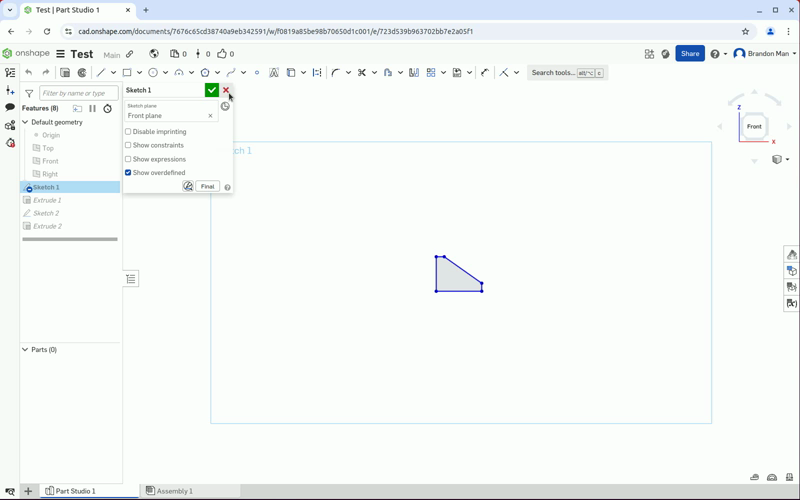
click(229, 92)
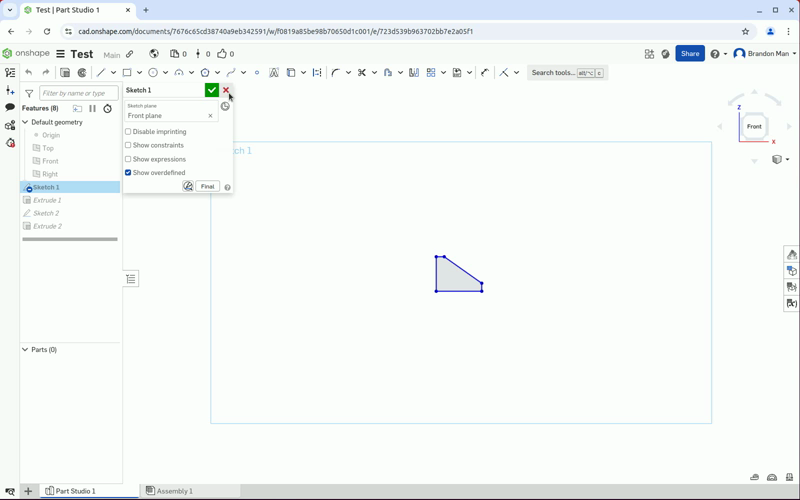
key(shift+s)
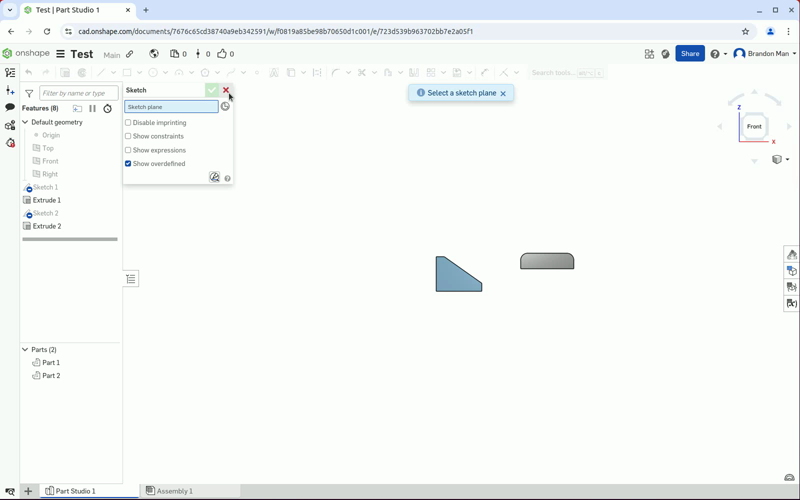
mouse_move(73, 163)
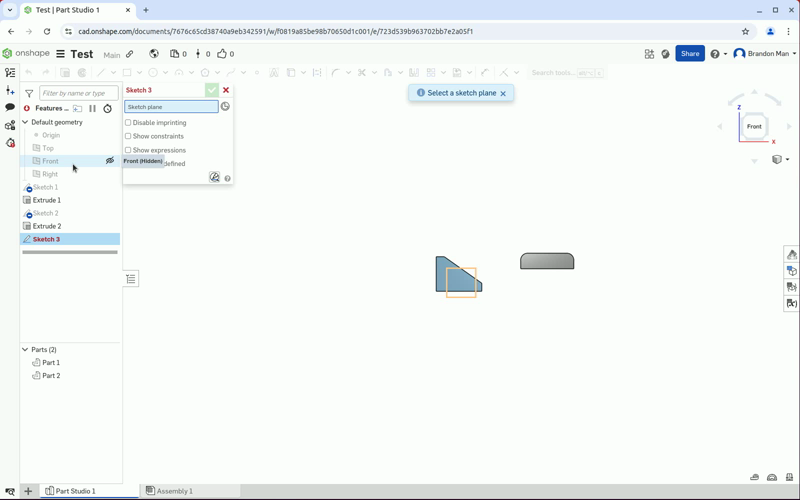
click(73, 163)
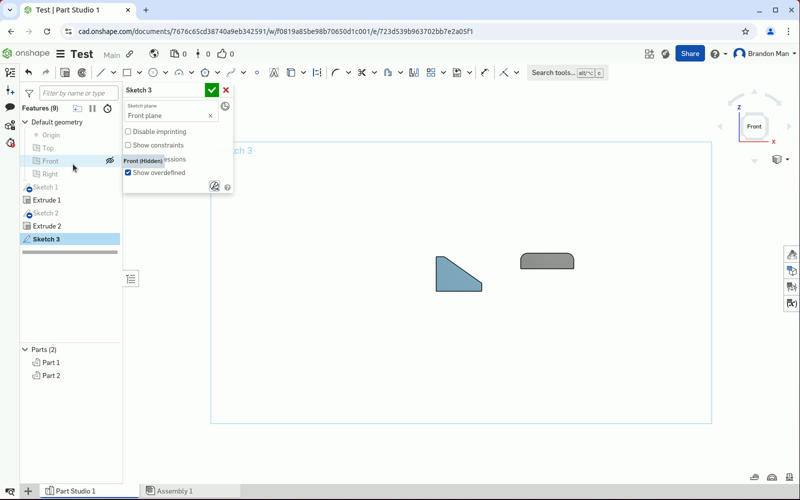
mouse_move(73, 352)
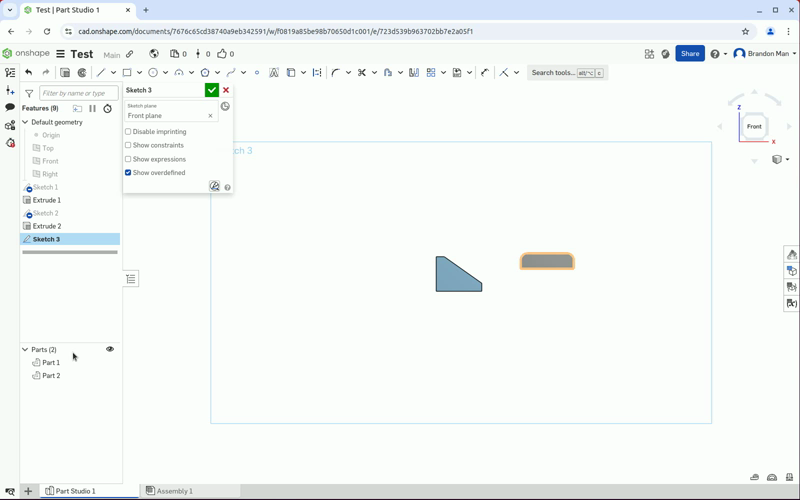
key(y)
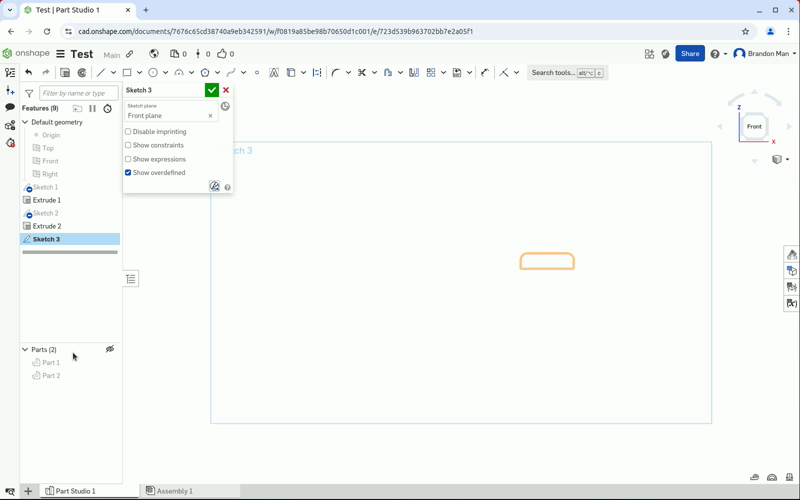
key(l)
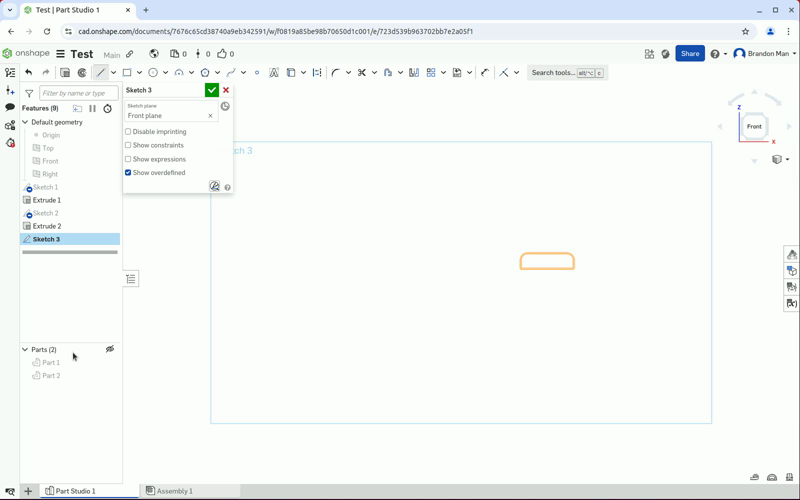
key_down(shift)
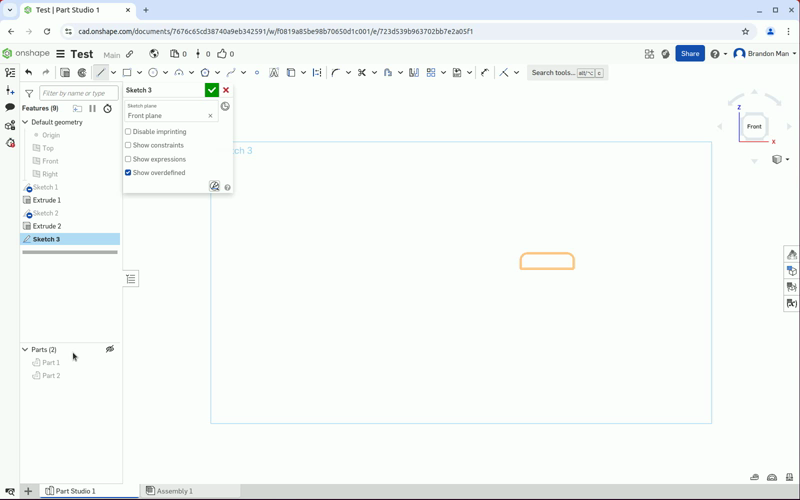
mouse_move(500, 238)
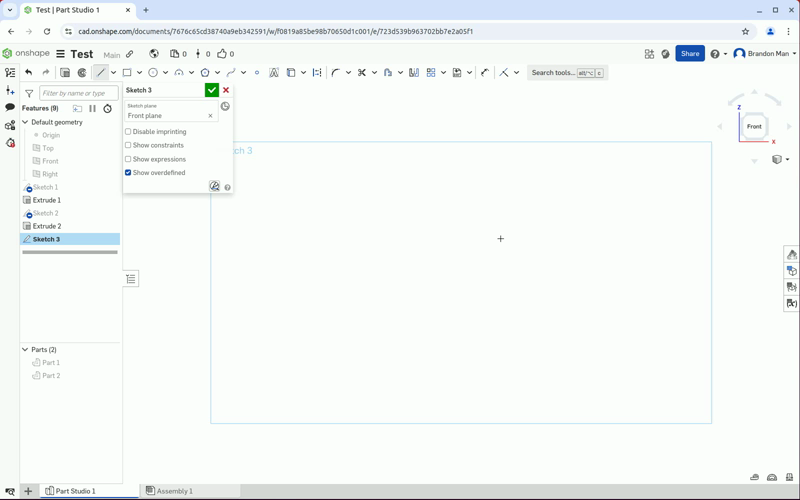
click(500, 238)
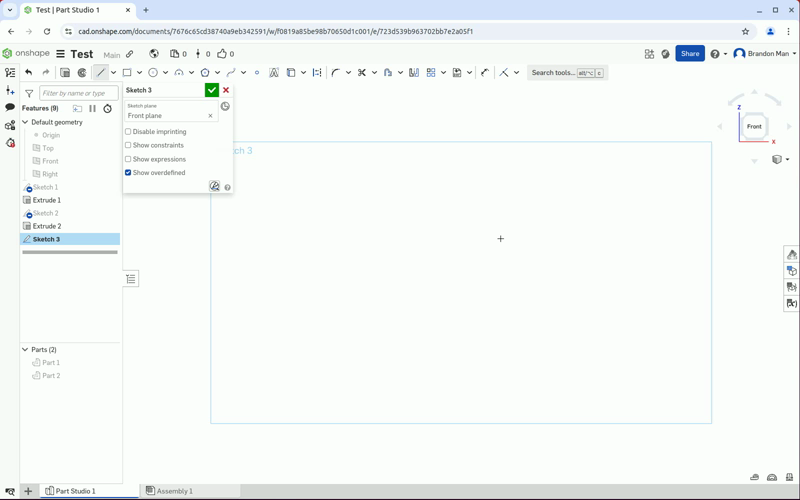
key_up(shift)
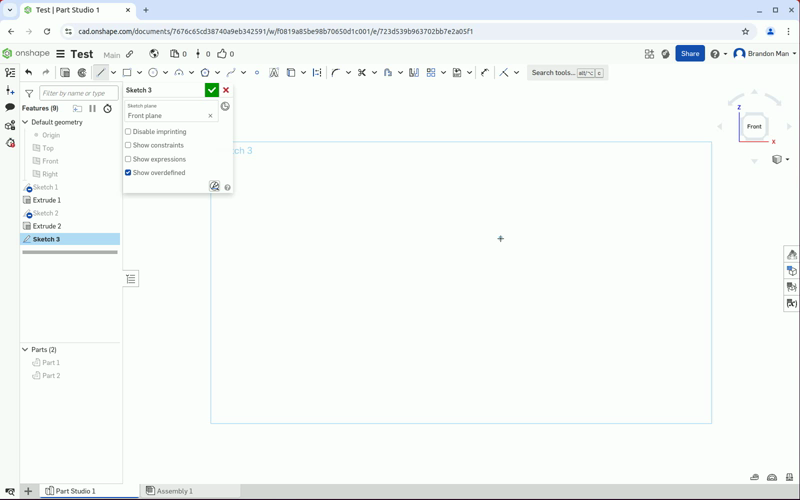
key_down(shift)
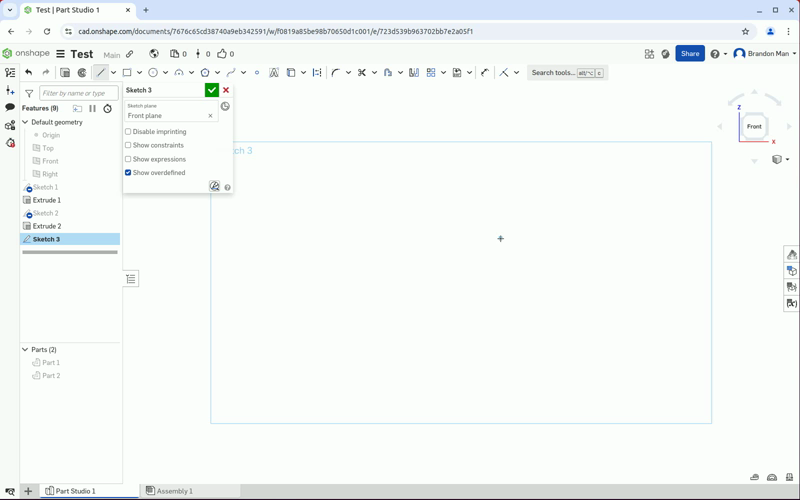
mouse_move(530, 238)
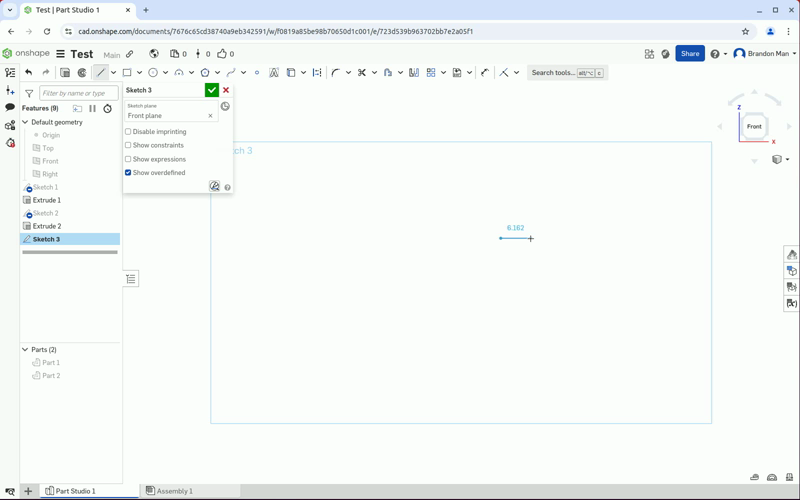
mouse_move(516, 238)
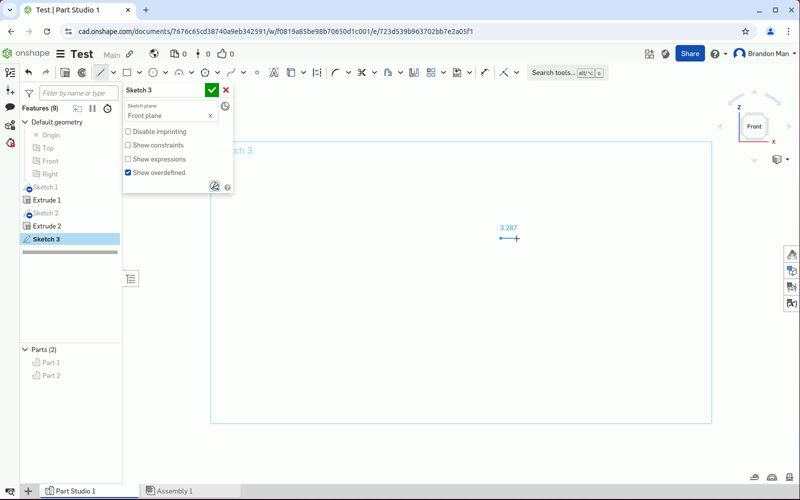
click(516, 238)
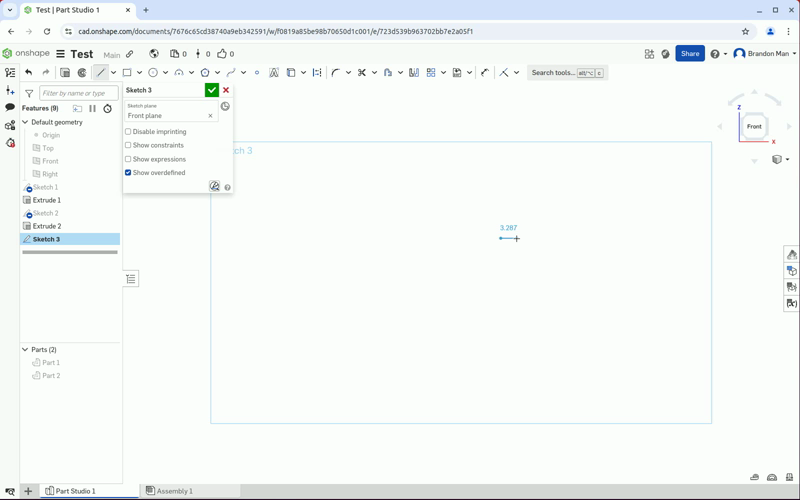
key_up(shift)
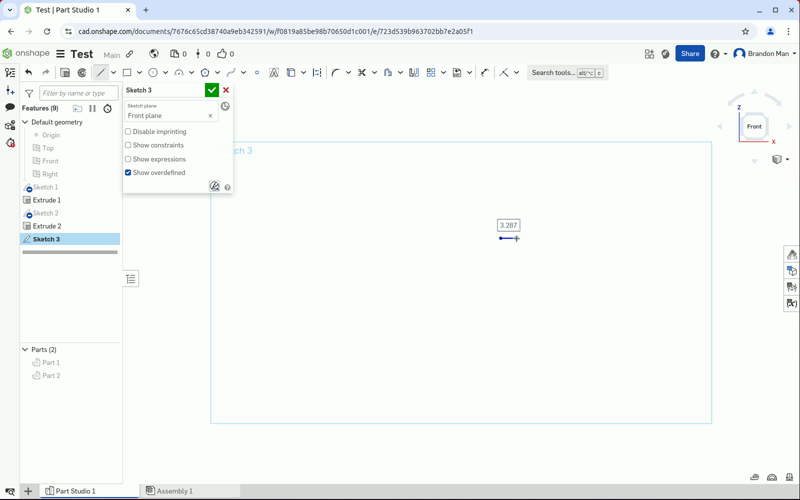
key_down(shift)
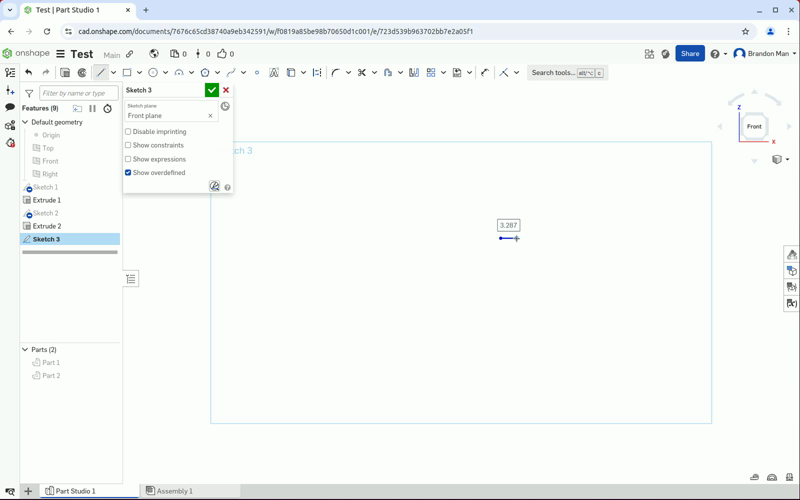
mouse_move(546, 238)
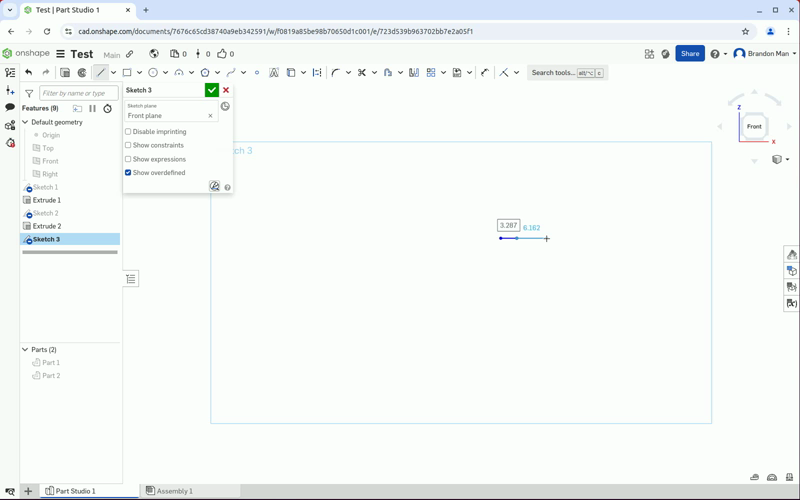
mouse_move(516, 222)
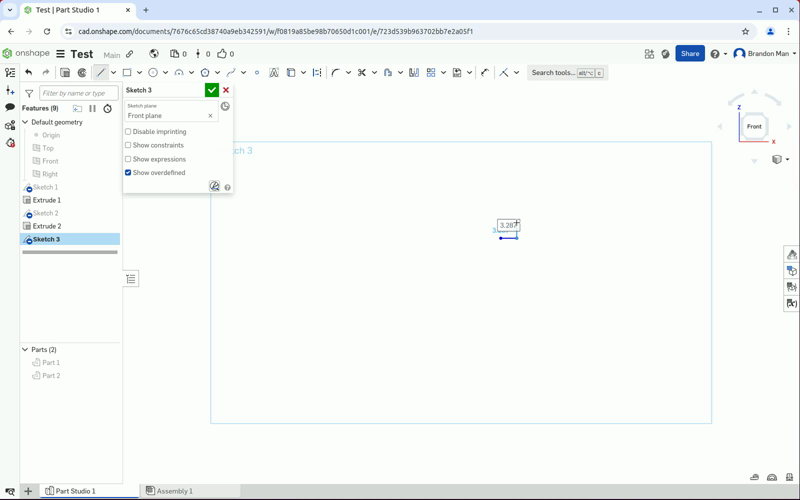
click(516, 222)
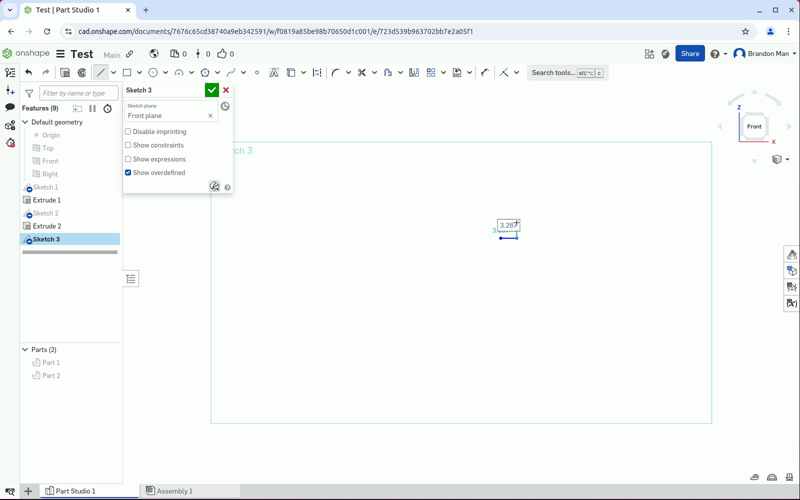
key_up(shift)
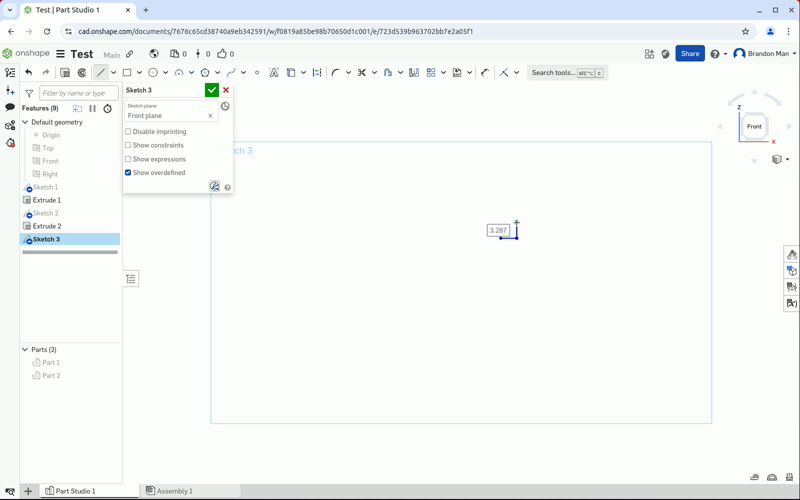
key_down(shift)
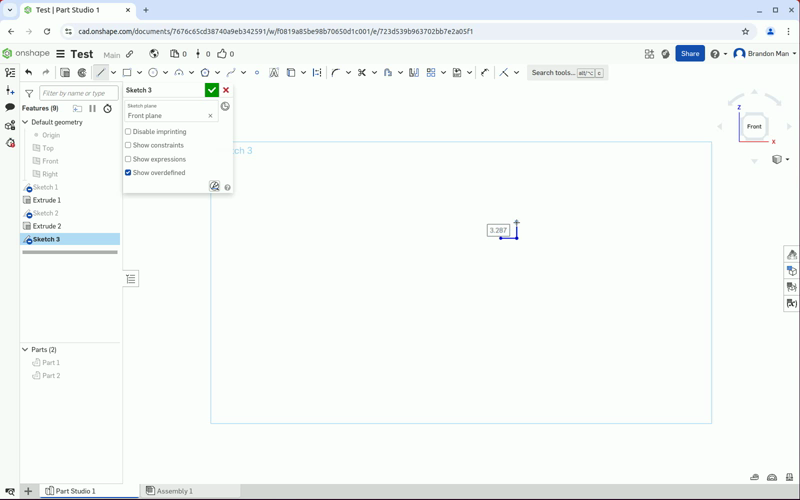
mouse_move(546, 222)
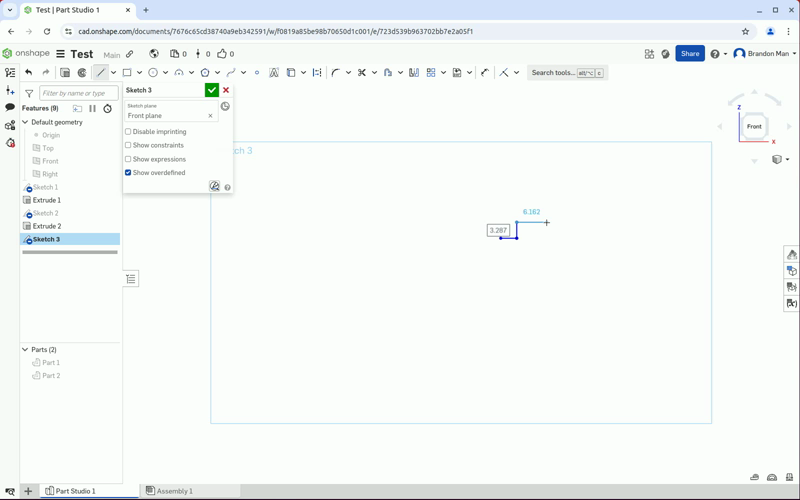
mouse_move(500, 222)
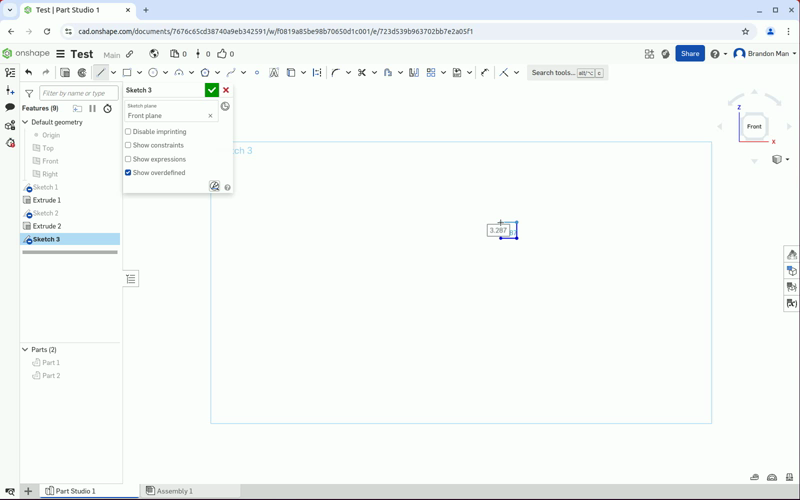
click(500, 222)
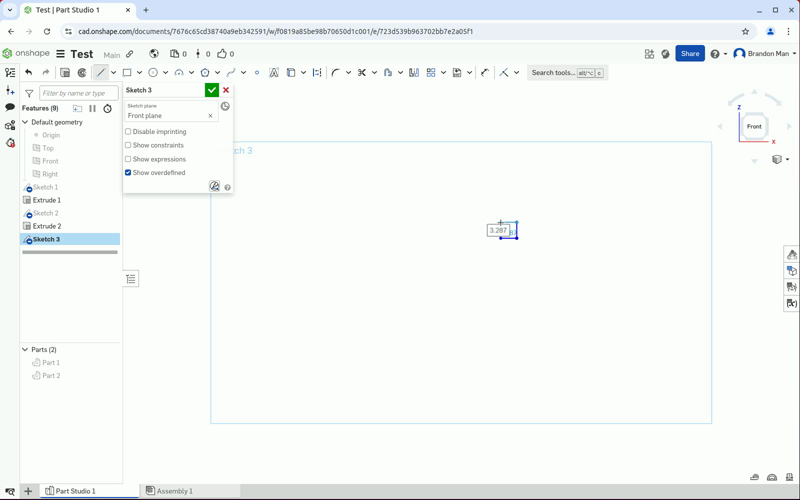
key_up(shift)
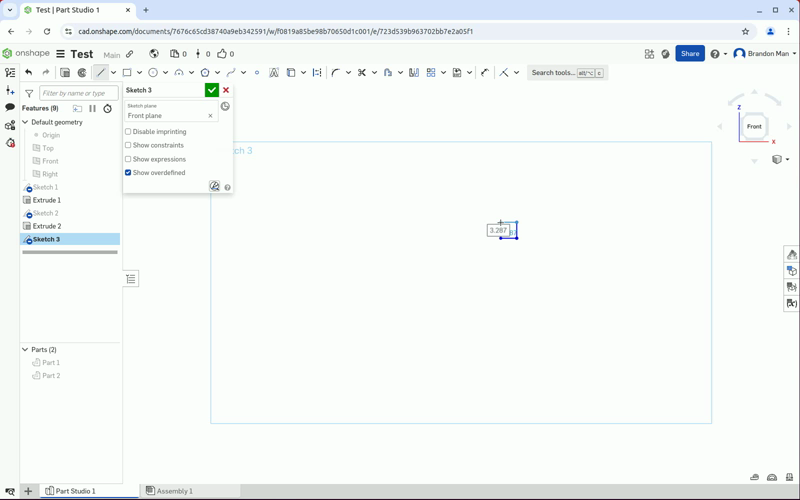
mouse_move(530, 222)
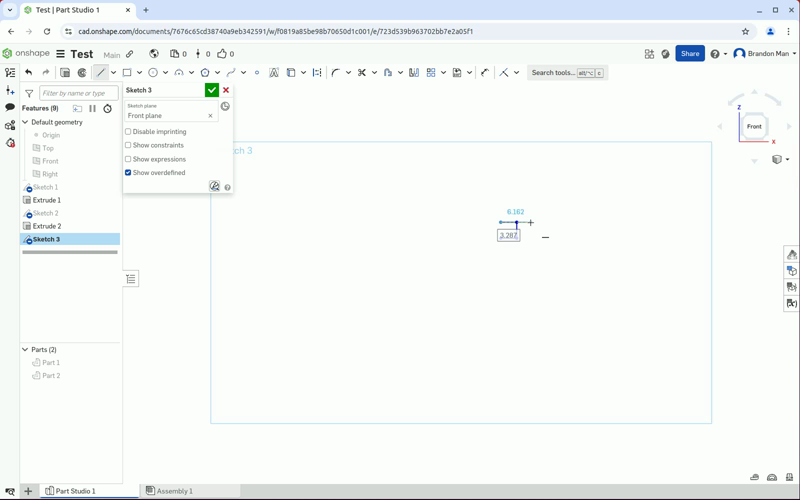
key_down(shift)
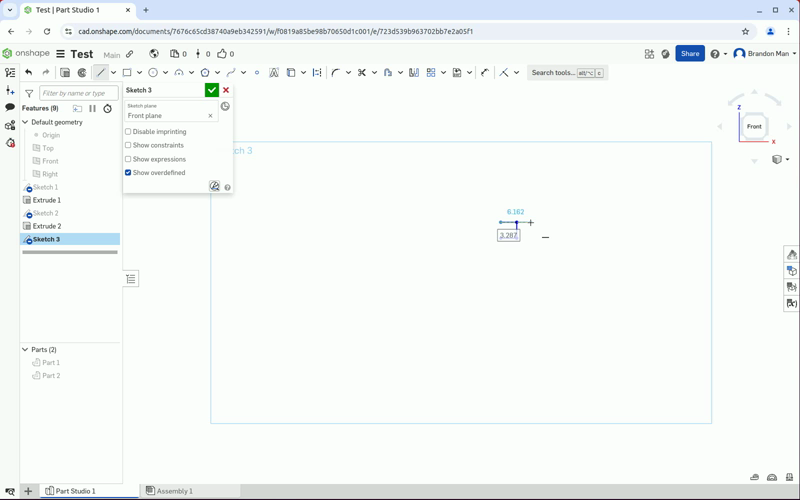
mouse_move(500, 238)
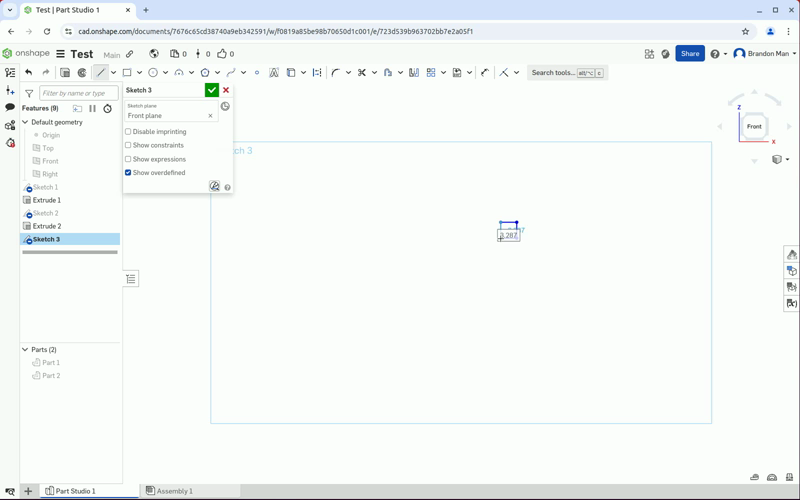
key_up(shift)
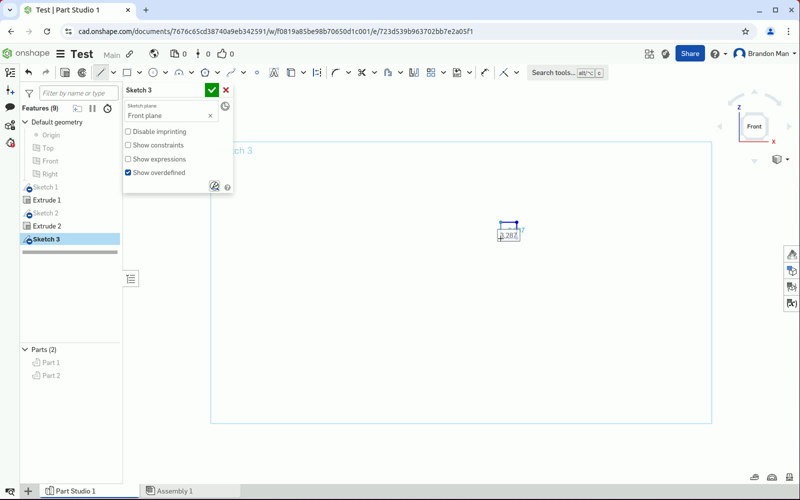
click(500, 238)
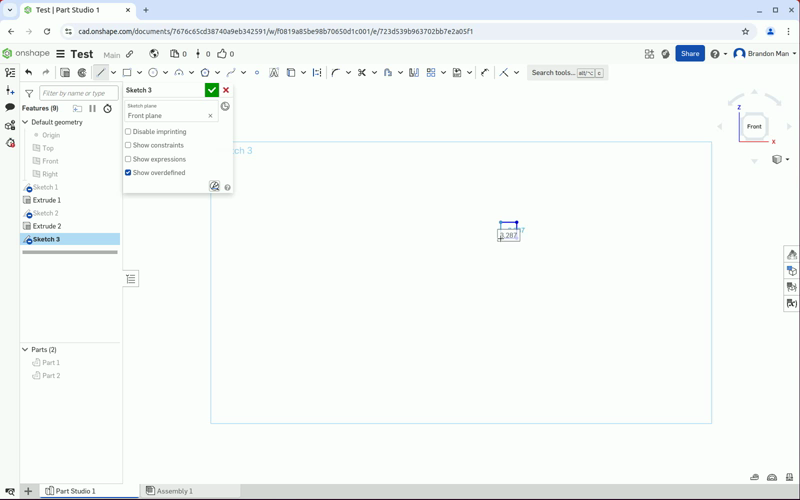
key(esc)
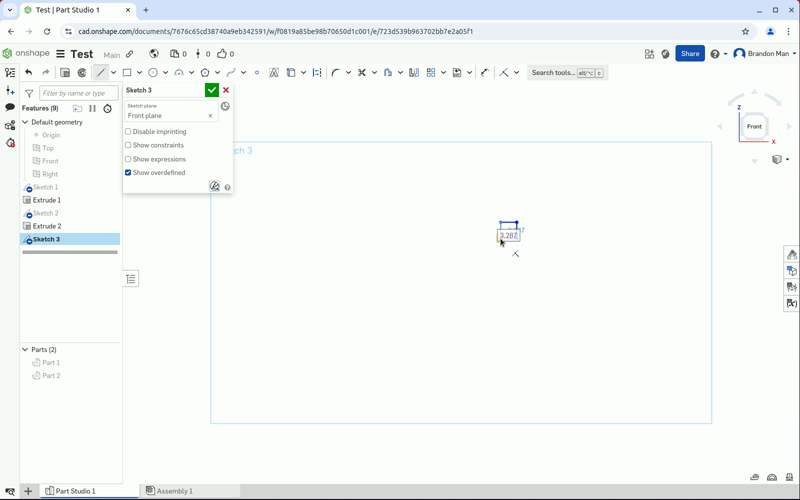
key(c)
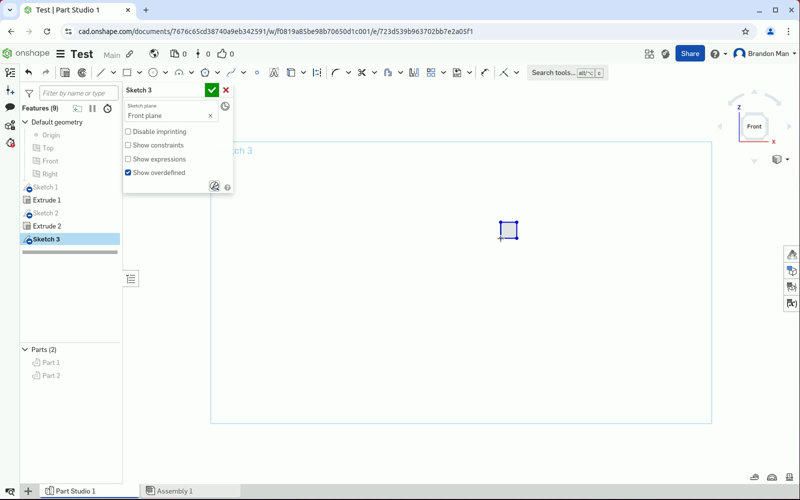
key_down(shift)
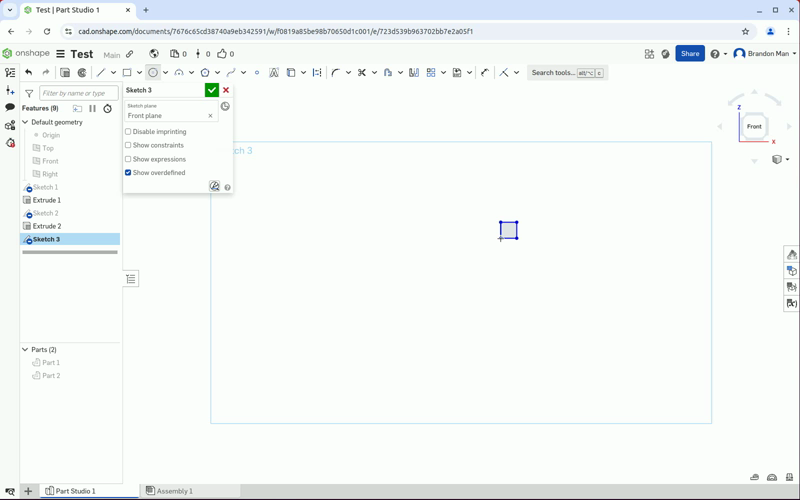
mouse_move(508, 230)
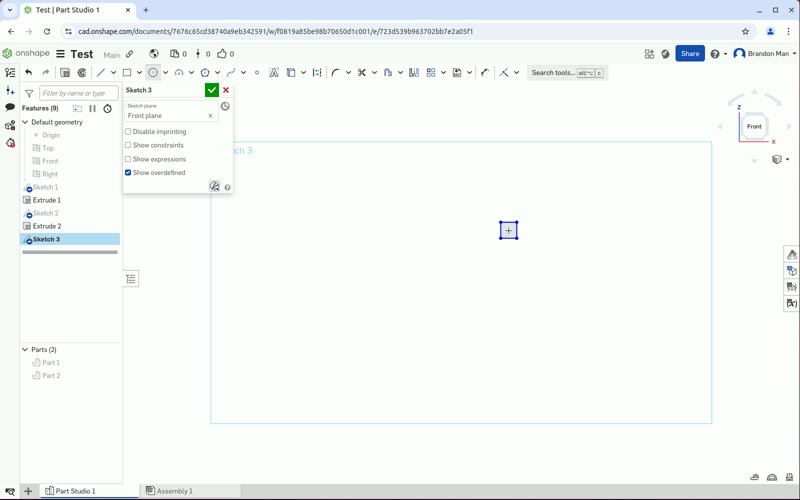
click(508, 230)
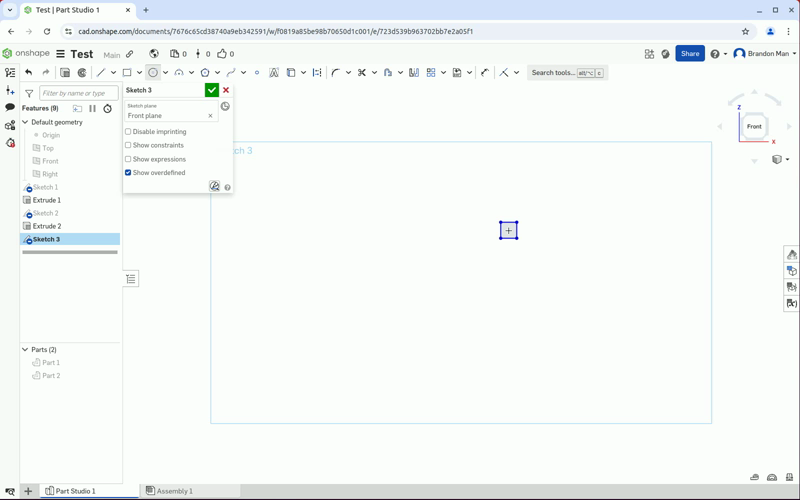
key_up(shift)
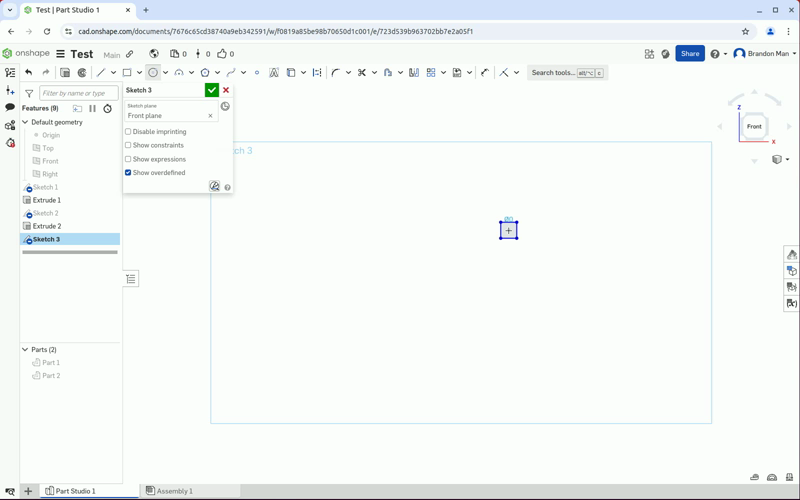
mouse_move(513, 230)
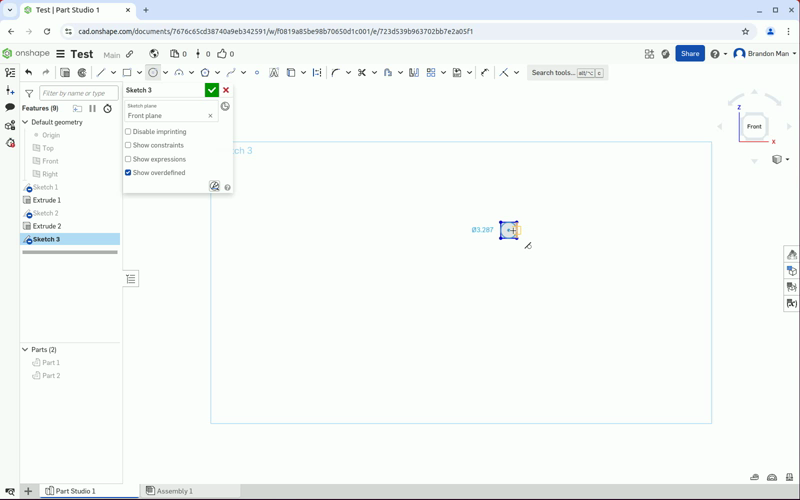
click(513, 230)
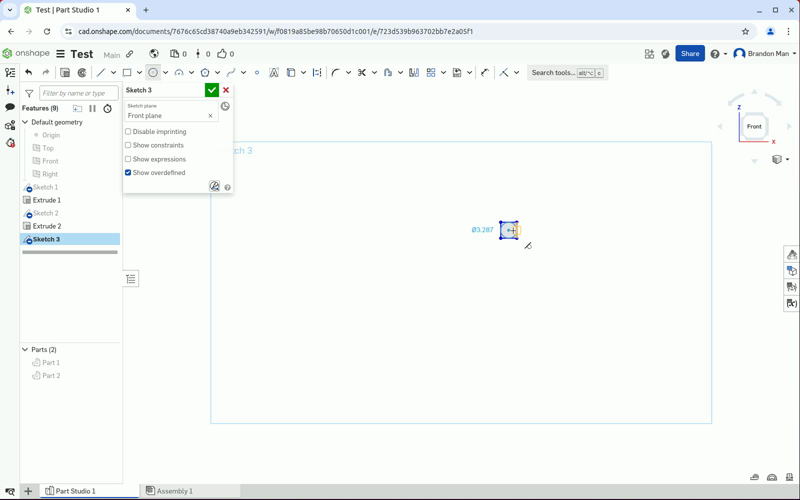
key(esc)
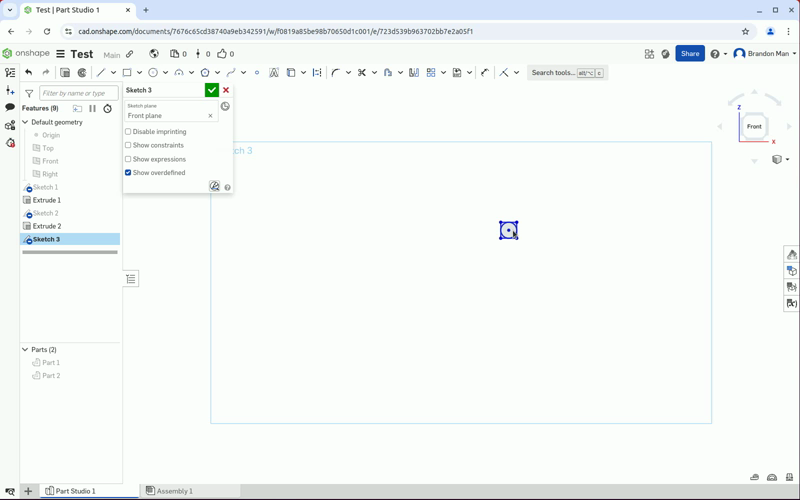
mouse_move(503, 224)
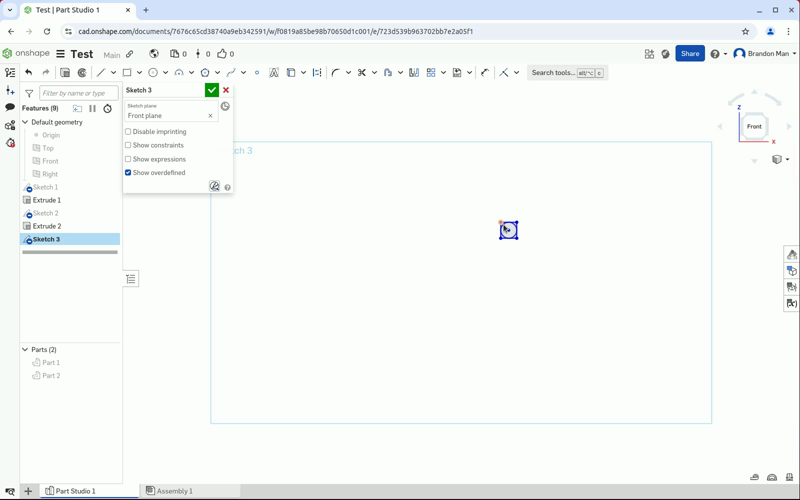
scroll(6)
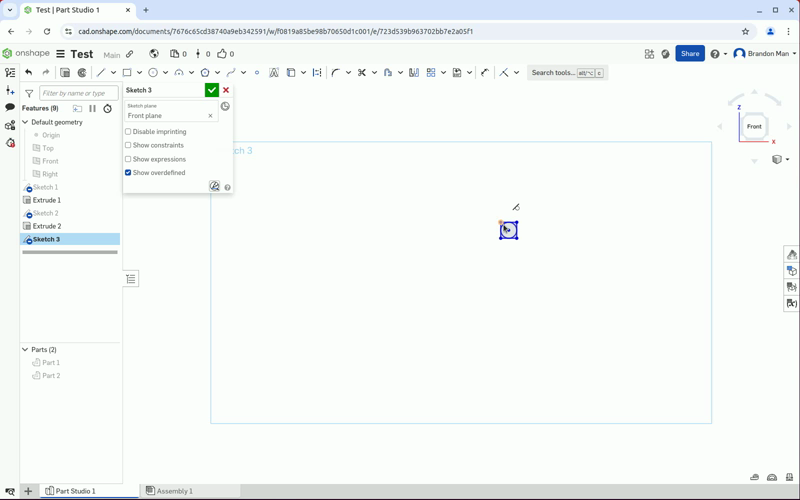
scroll(6)
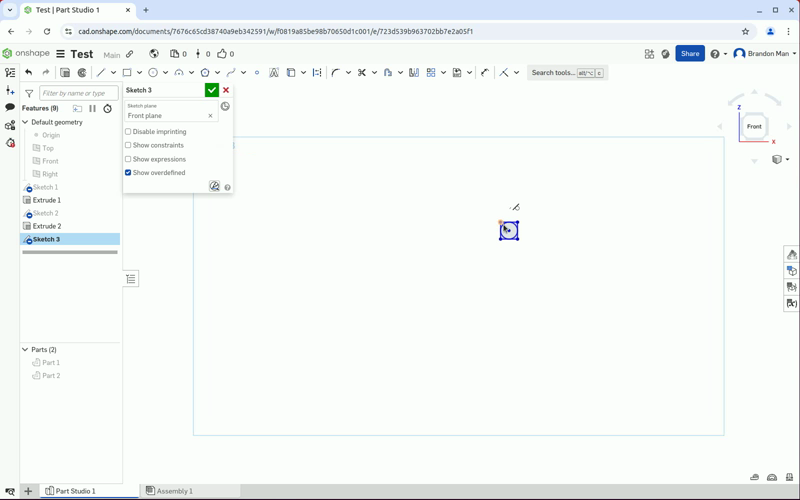
scroll(6)
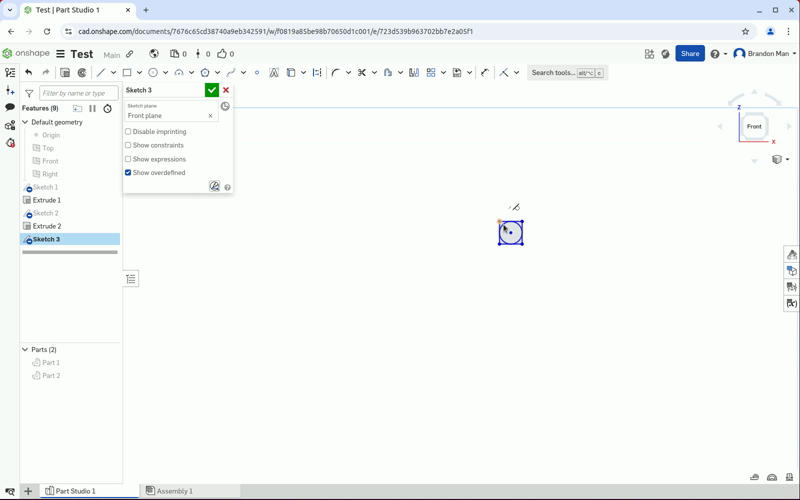
scroll(6)
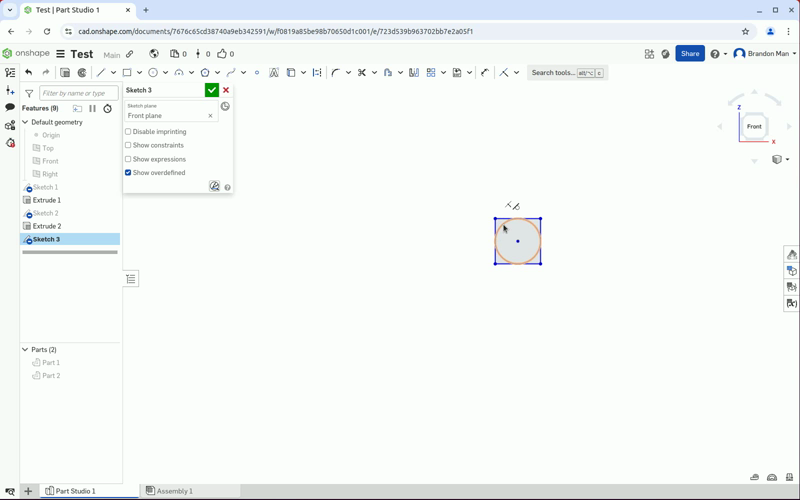
scroll(6)
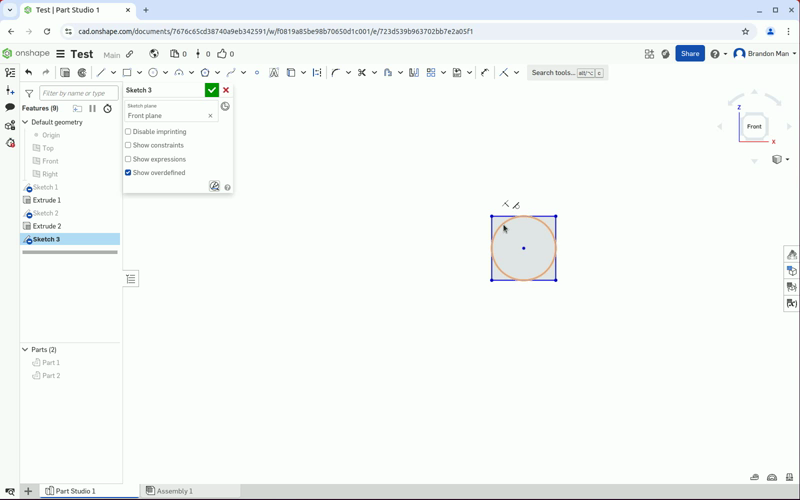
scroll(6)
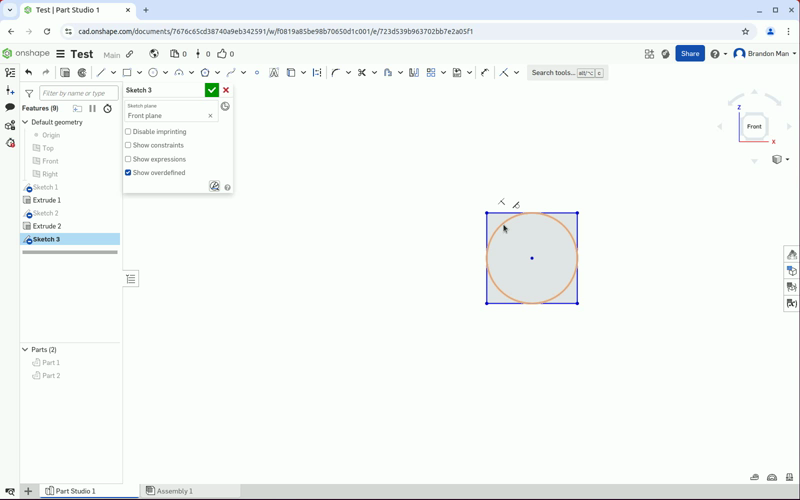
scroll(6)
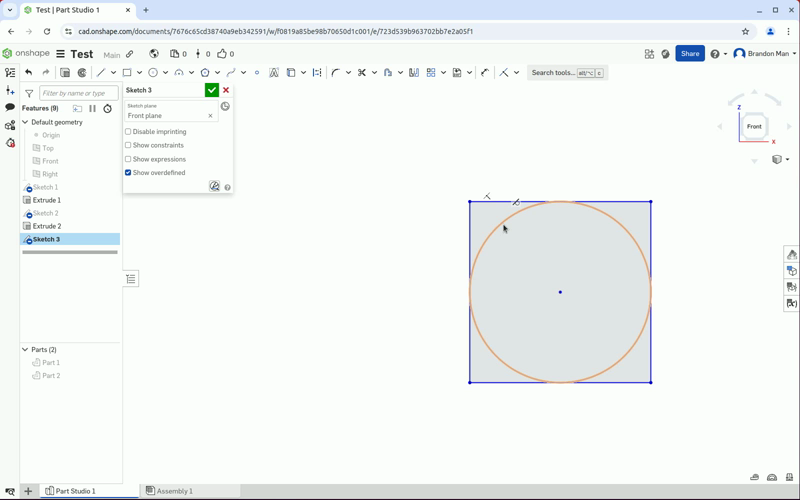
click(503, 224)
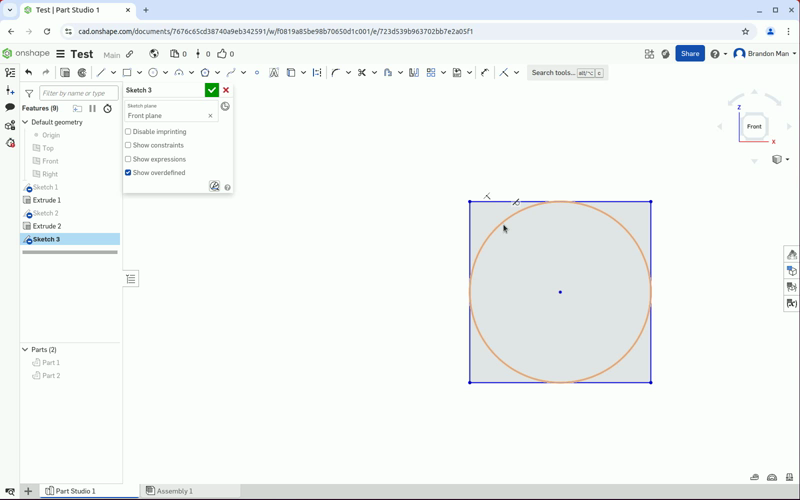
scroll(-6)
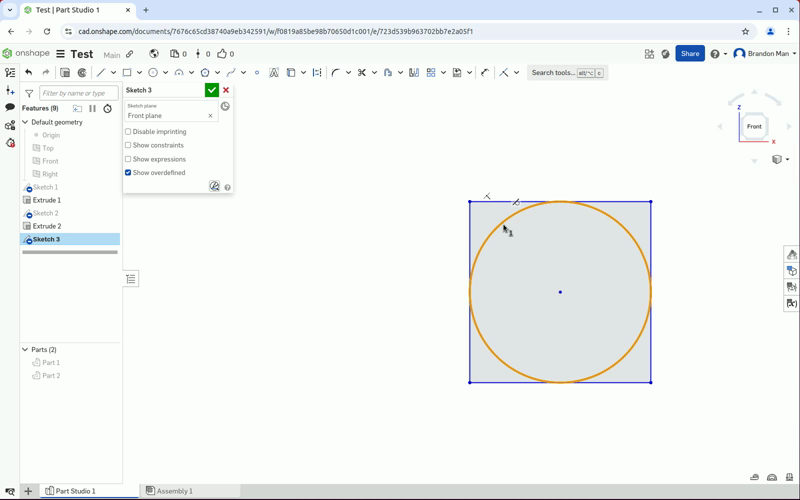
scroll(-6)
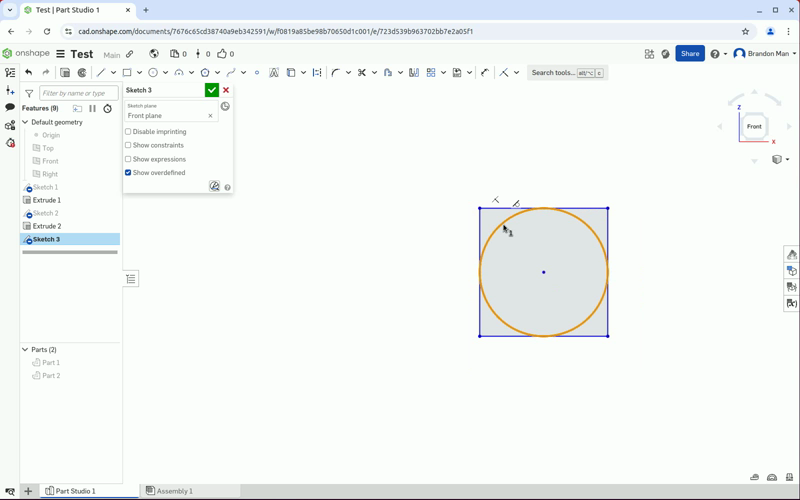
scroll(-6)
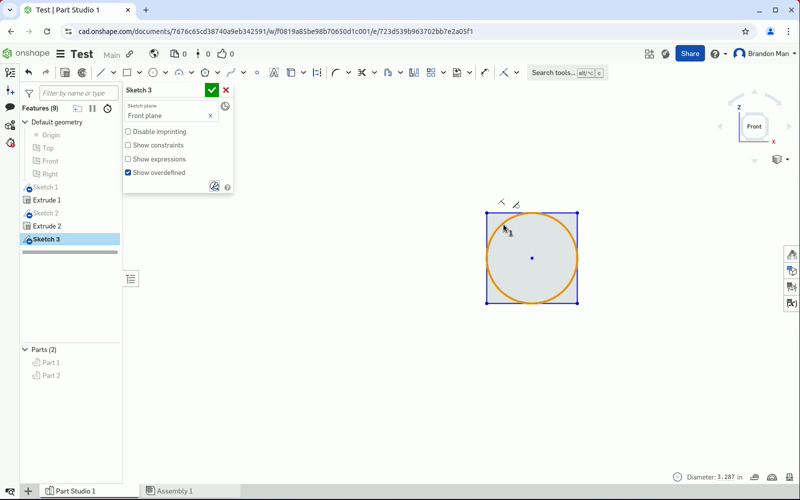
scroll(-6)
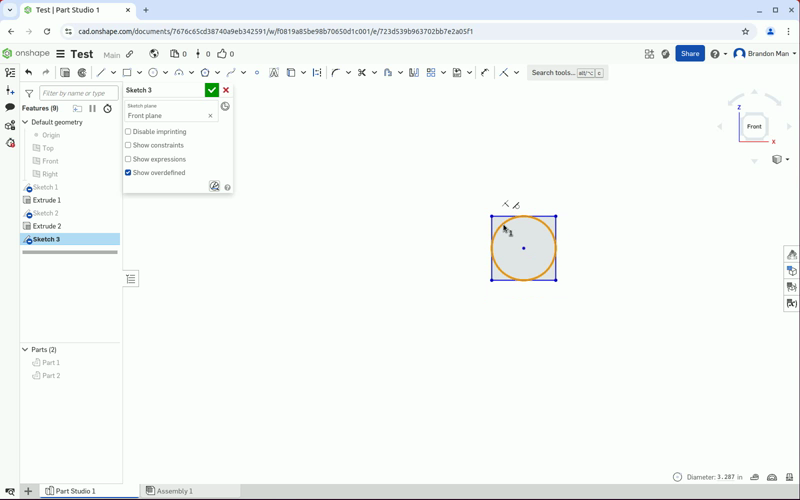
scroll(-6)
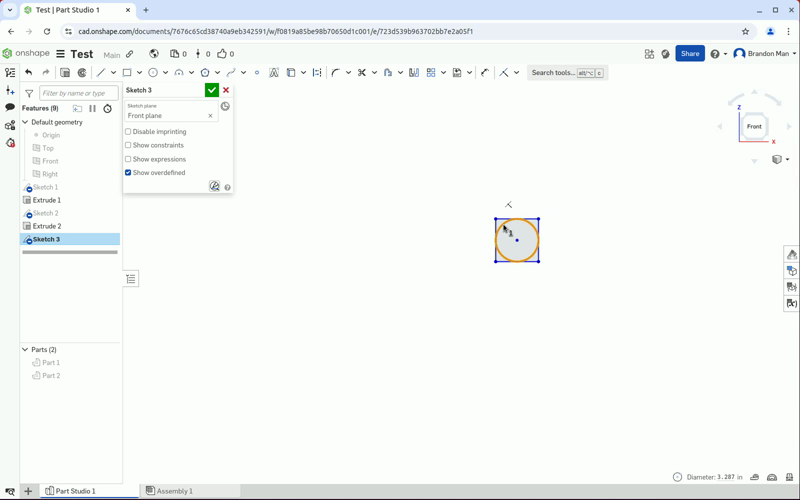
scroll(-6)
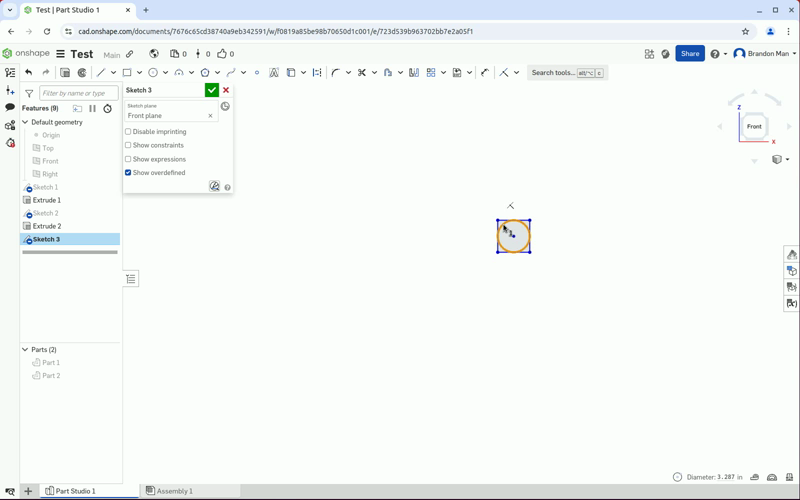
scroll(-6)
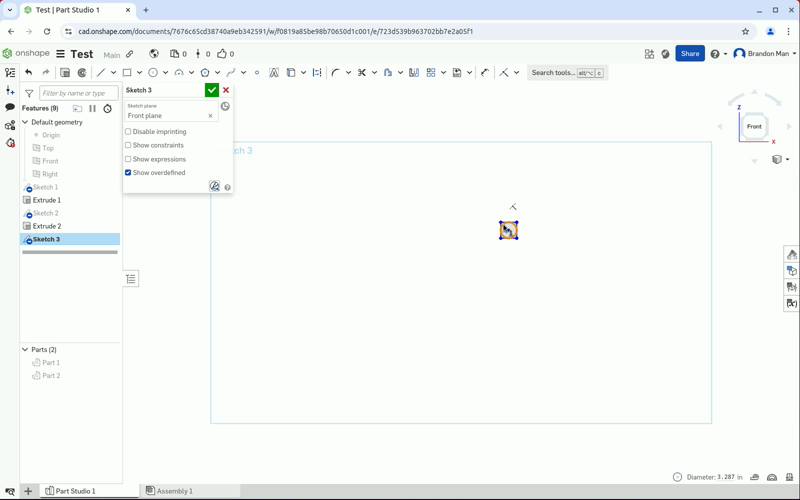
mouse_move(73, 352)
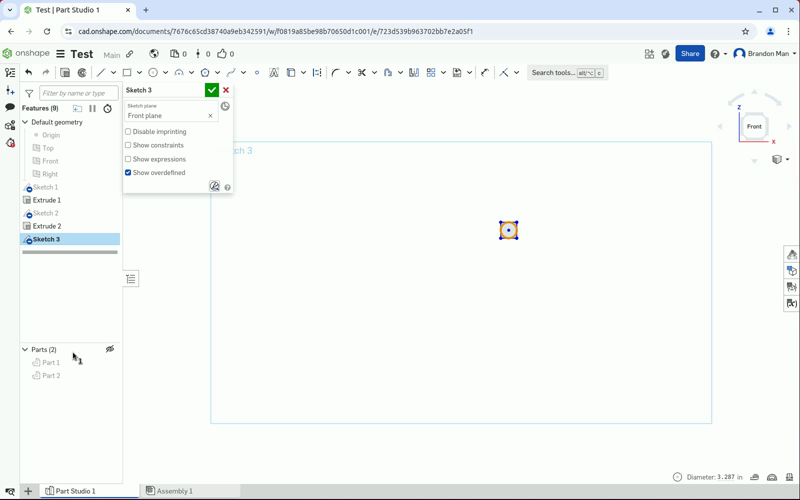
key(shift+y)
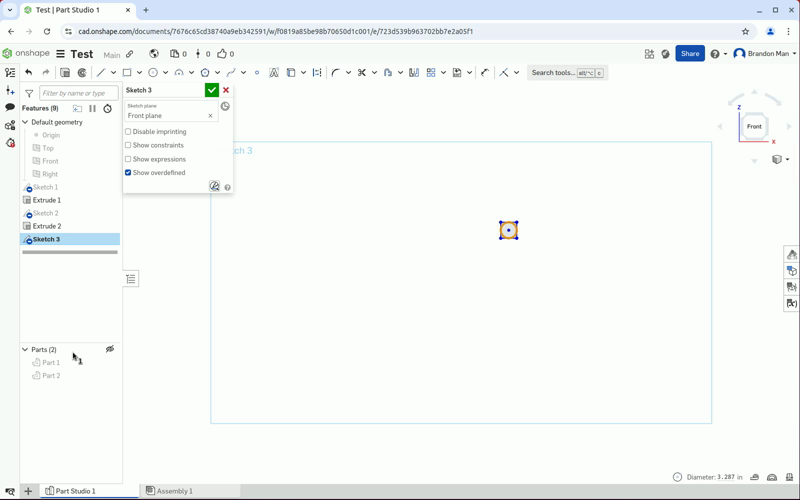
key(shift+e)
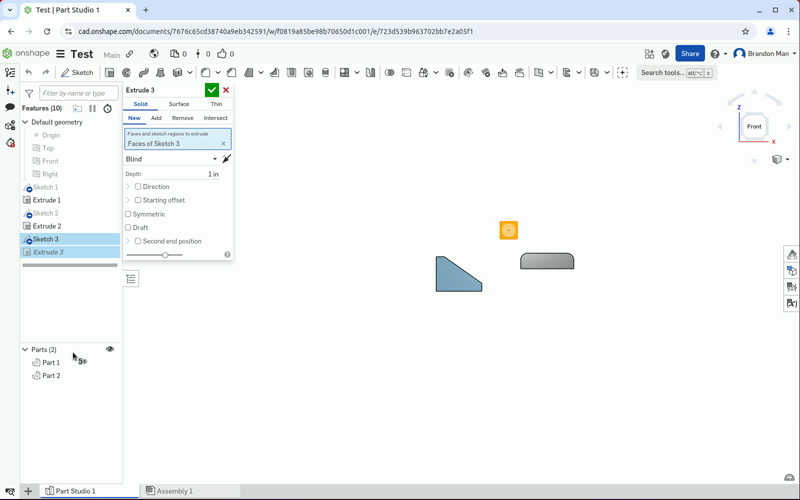
mouse_move(143, 106)
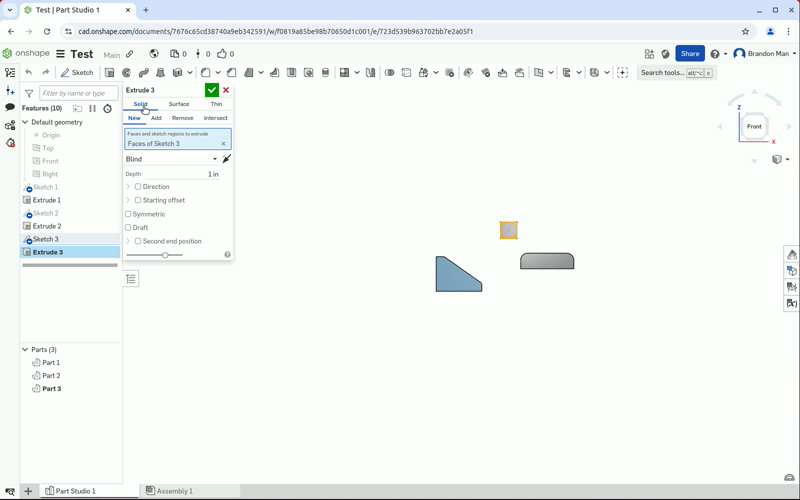
click(143, 106)
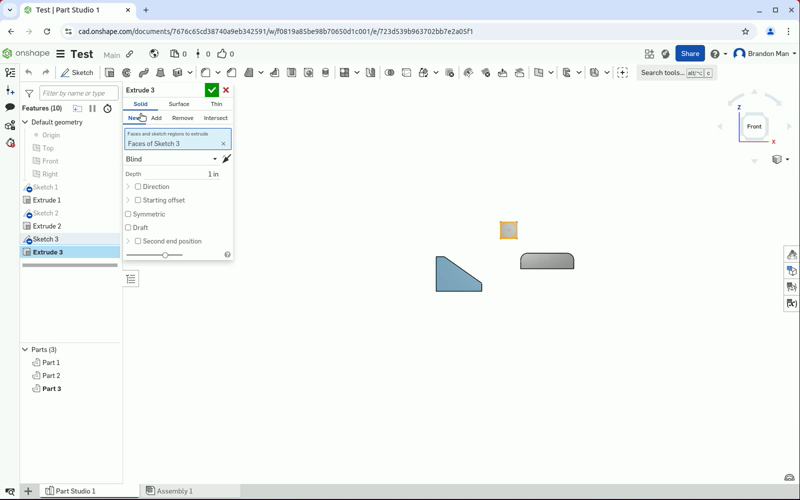
mouse_move(137, 120)
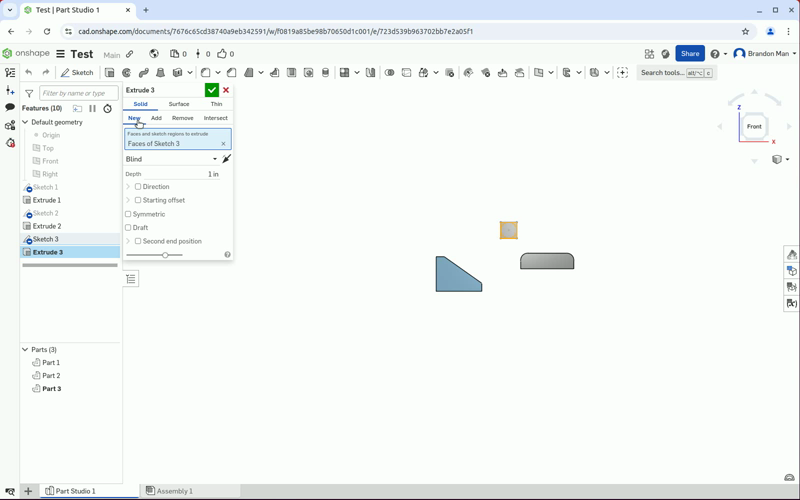
click(137, 120)
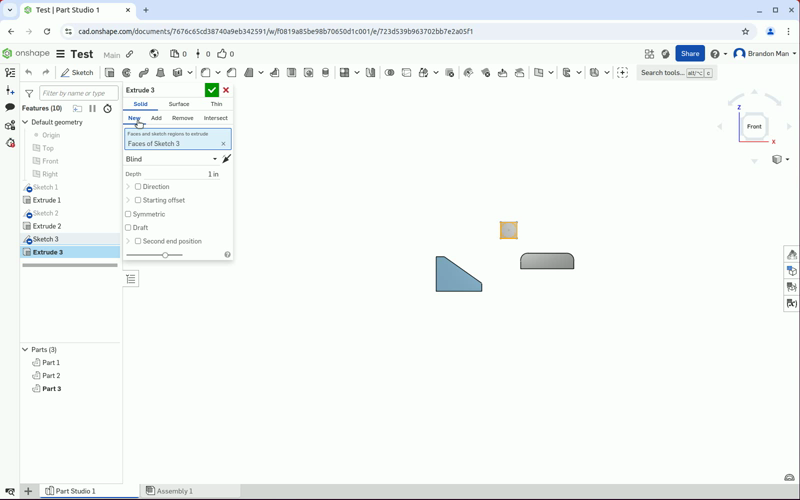
key(tab, 4)
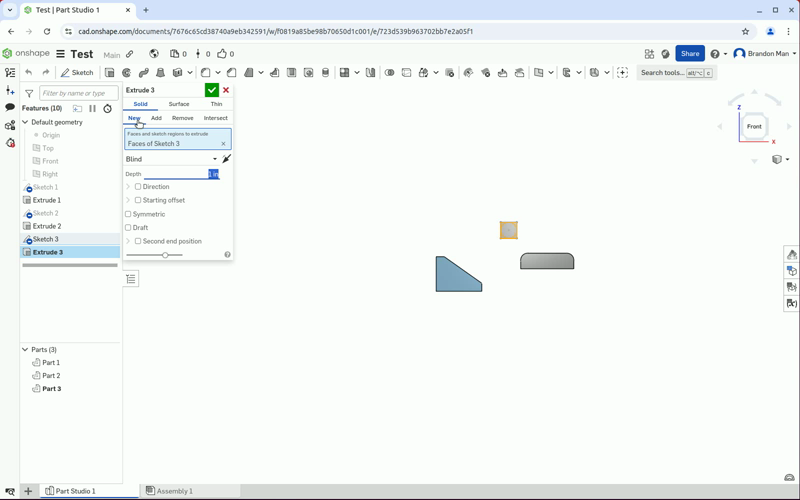
text(-1.685)
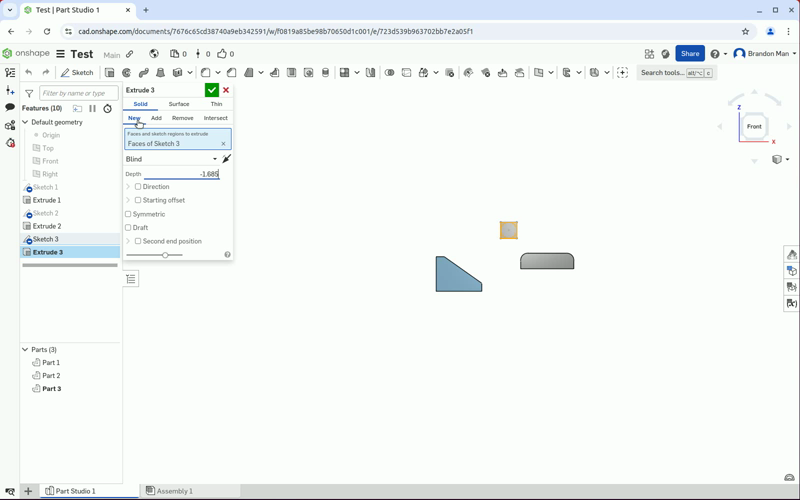
key(enter)
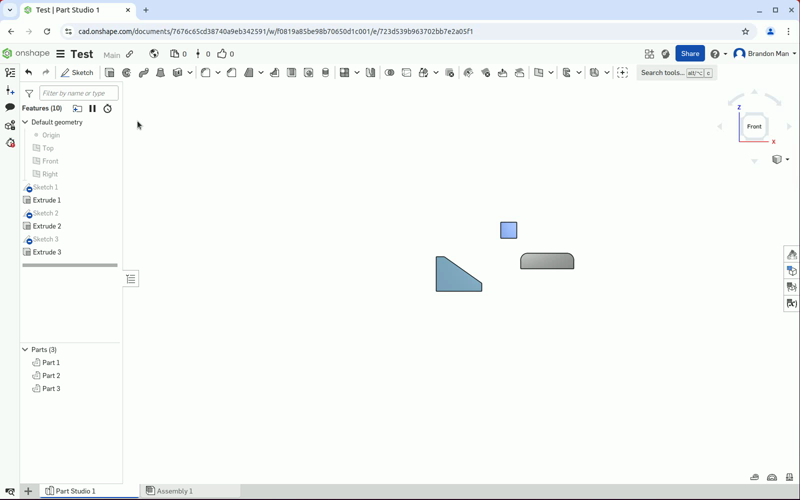
key(shift+h)
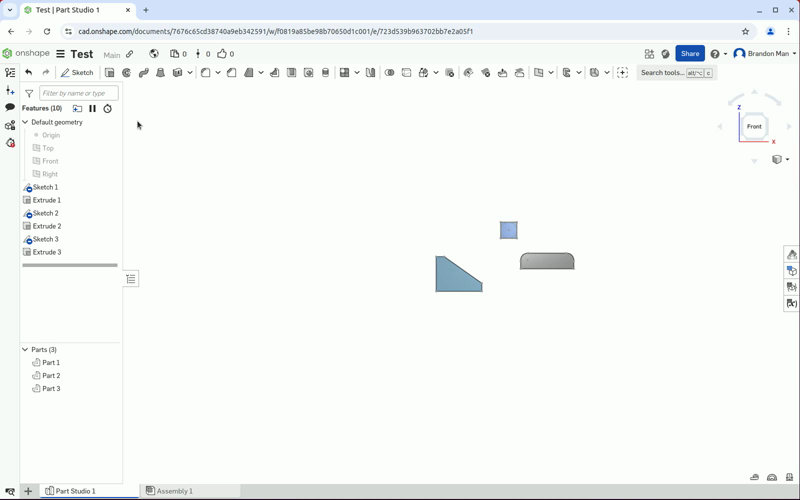
key(shift+h)
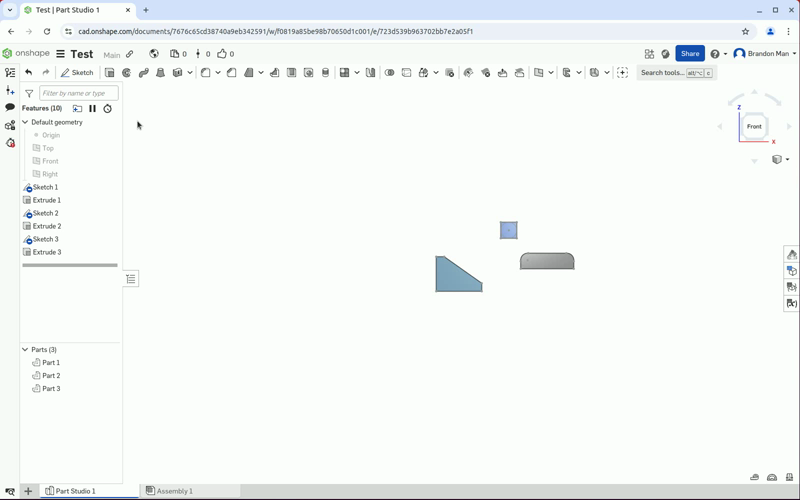
key(shift+7)
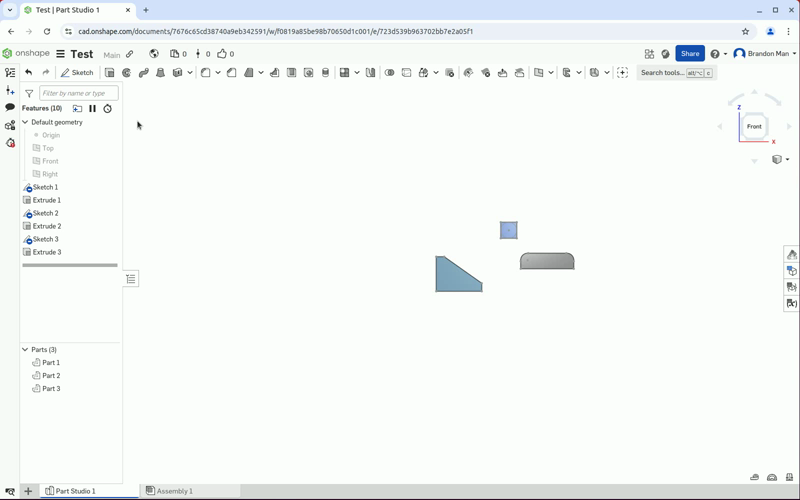
key(left, 2)
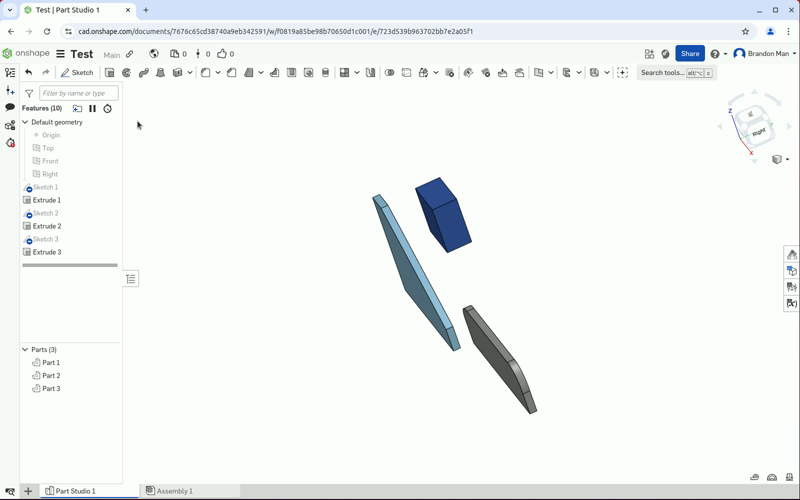
key(down, 2)
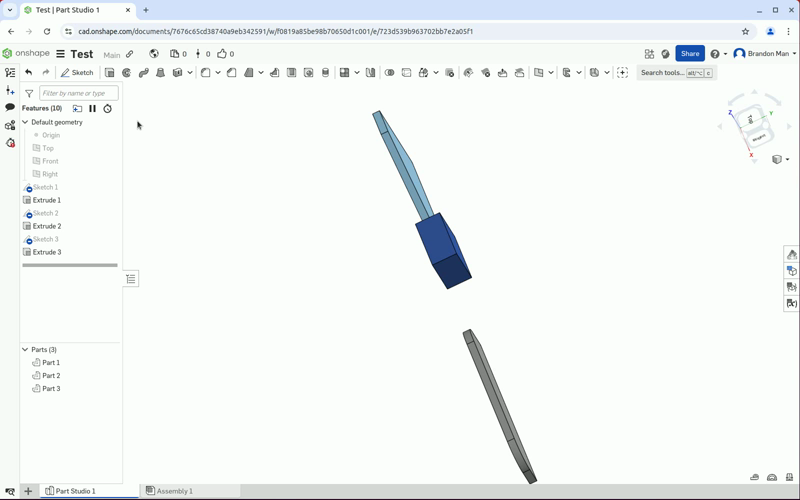
key(up, 2)
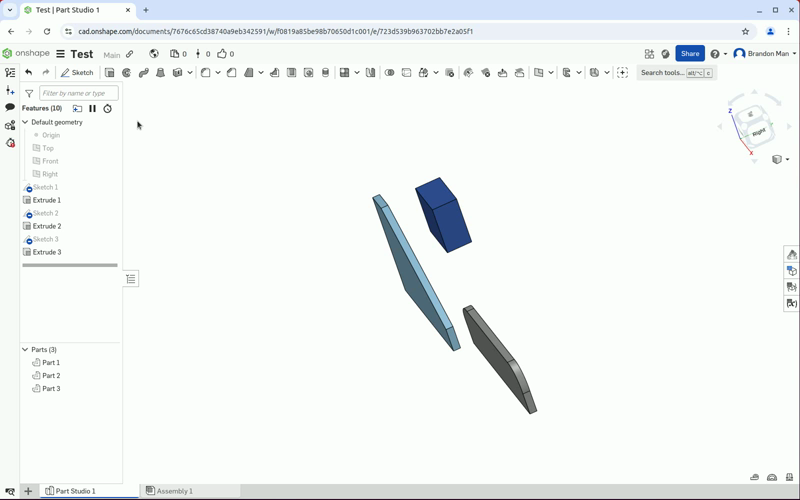
key(right, 2)
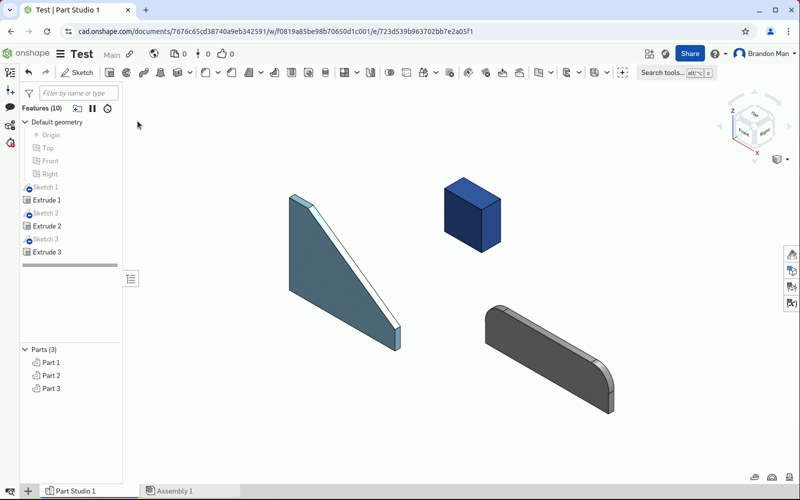
mouse_move(73, 189)
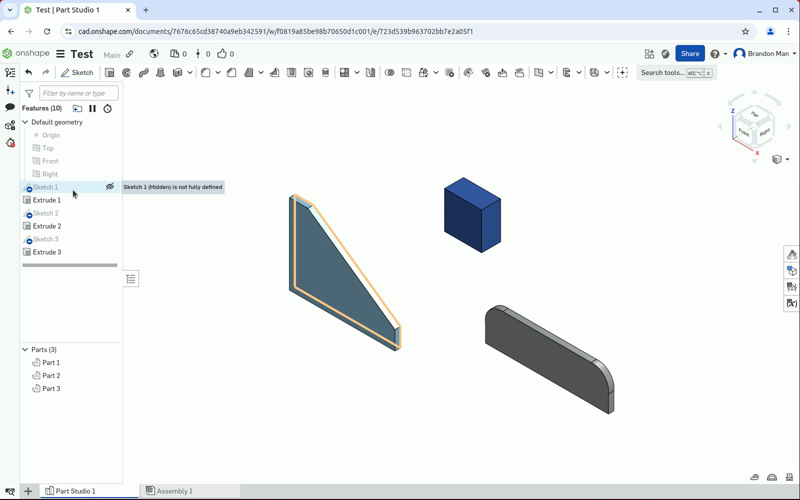
click(73, 189)